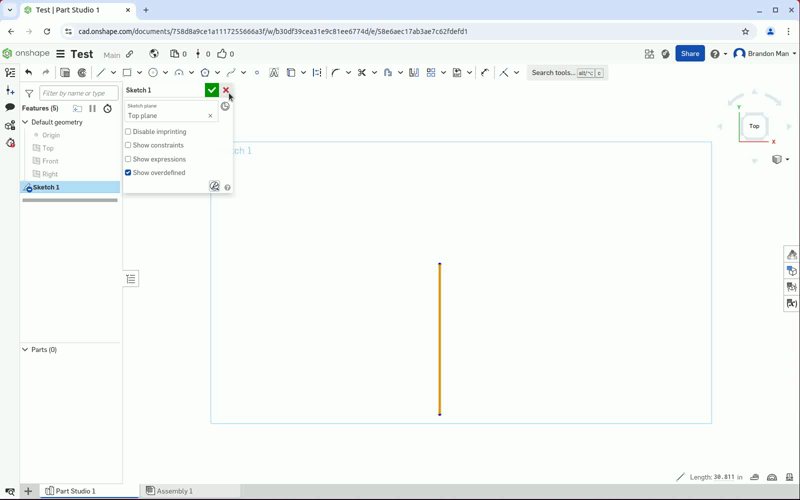
key(shift+h)
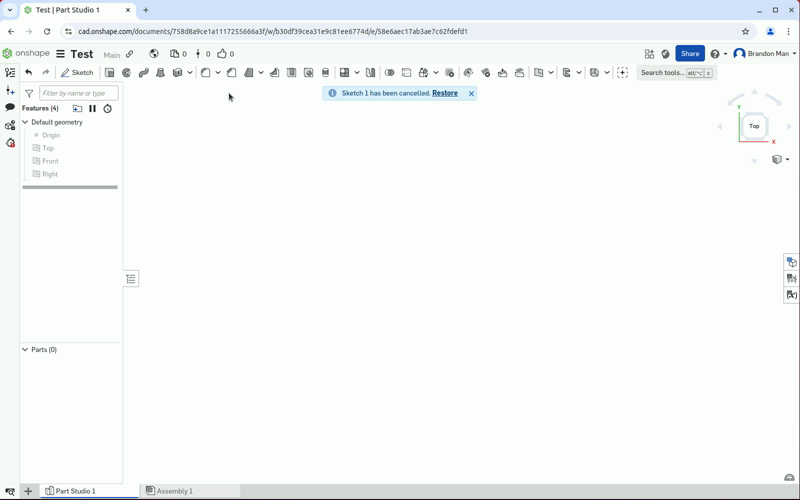
mouse_move(73, 352)
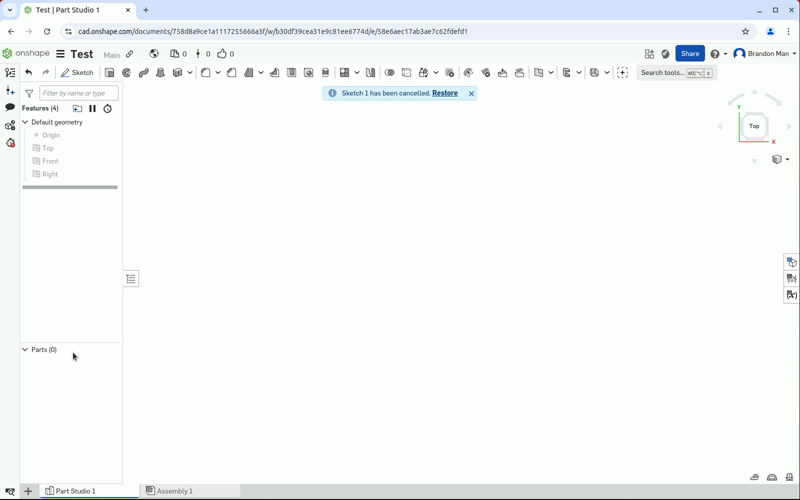
key(y)
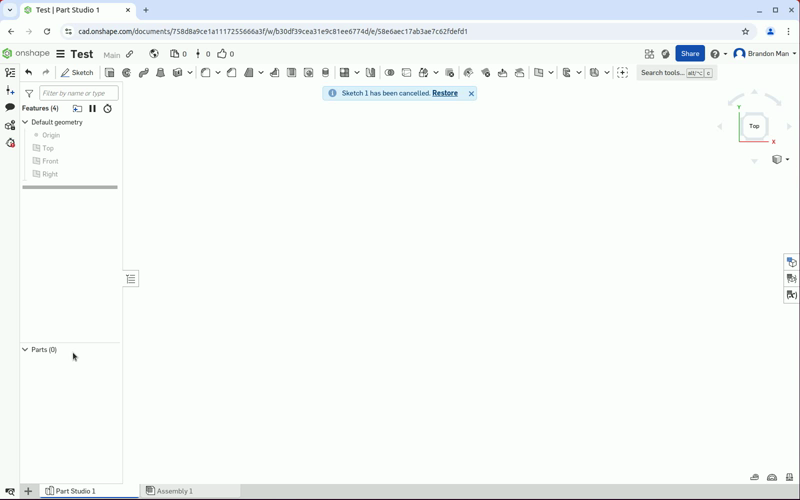
key(shift+p)
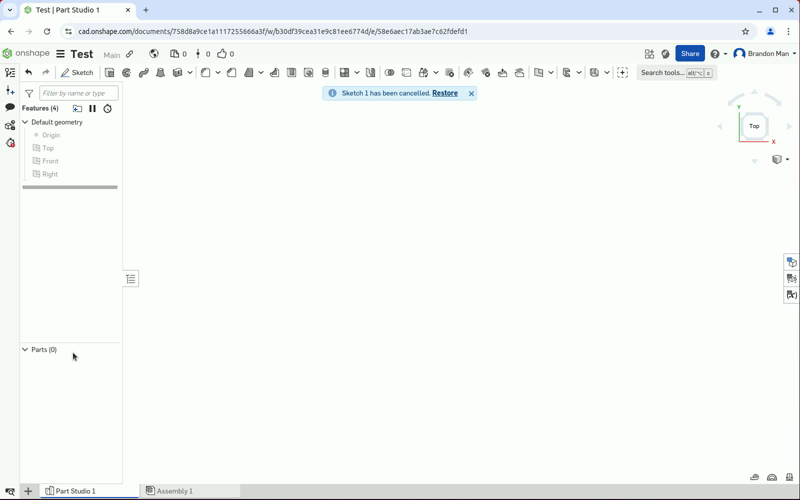
key(space)
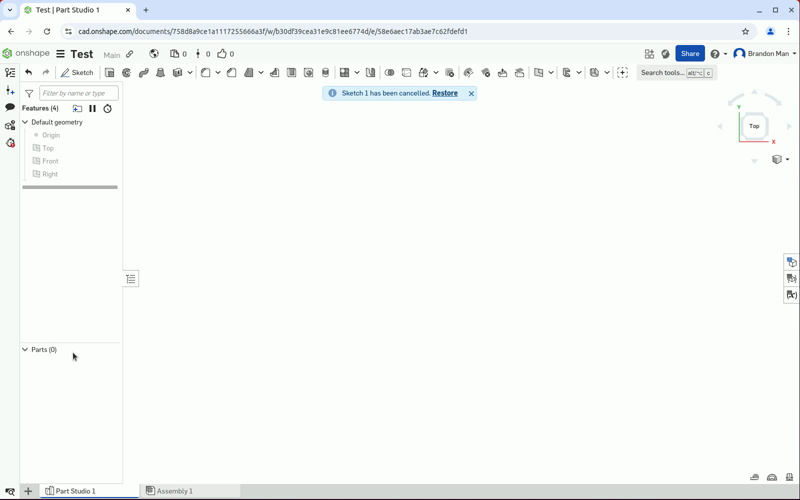
key_down(shift)
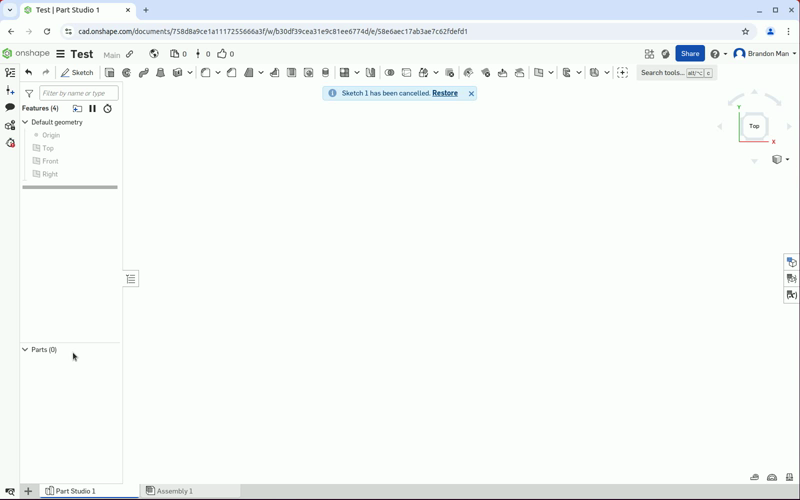
key(up)
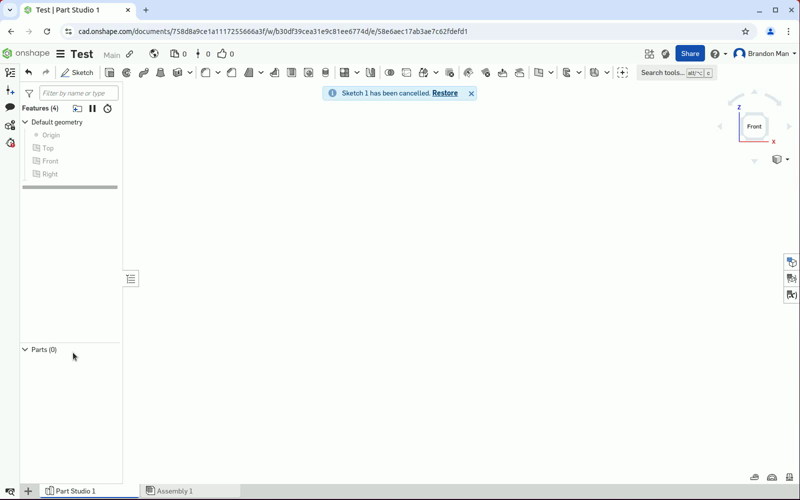
key_up(shift)
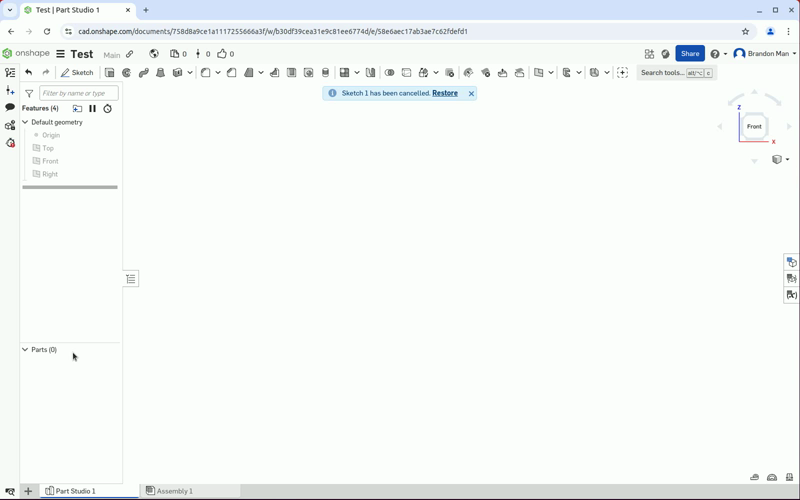
mouse_move(73, 352)
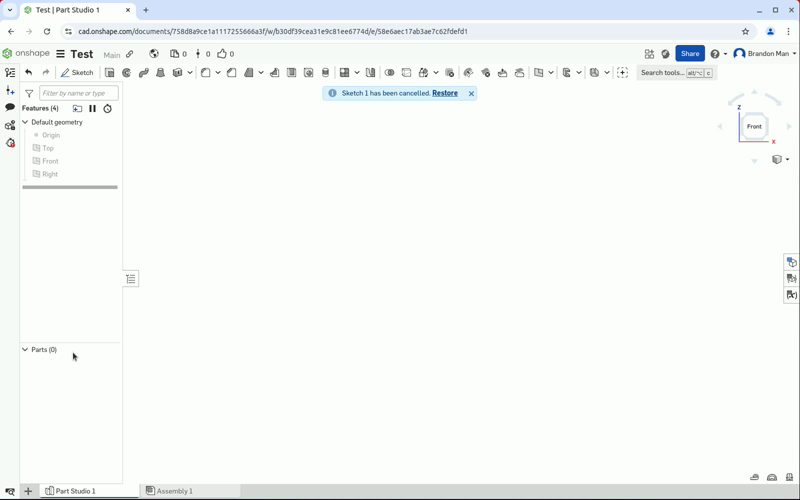
key(shift+y)
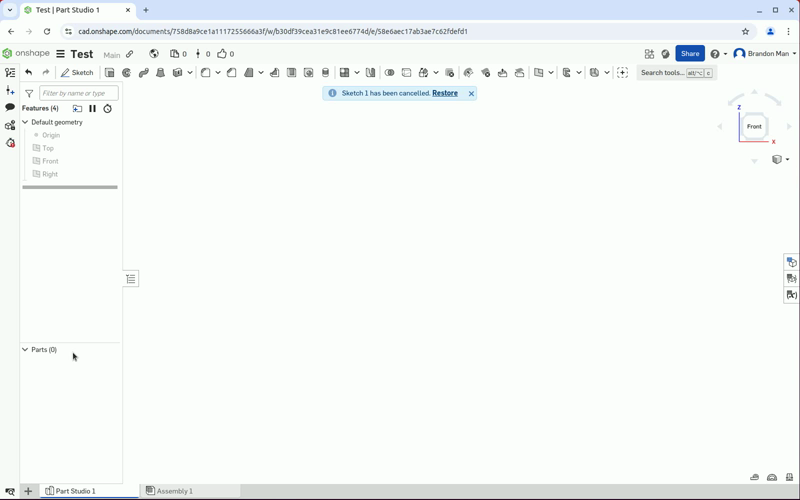
key(shift+s)
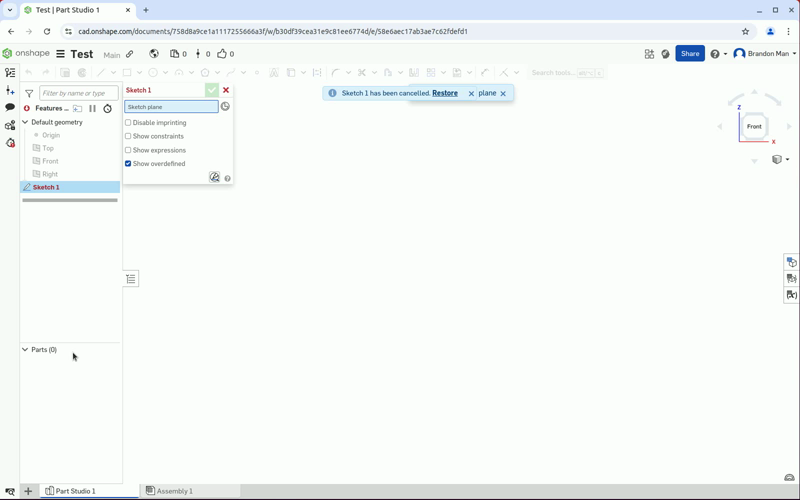
mouse_move(73, 163)
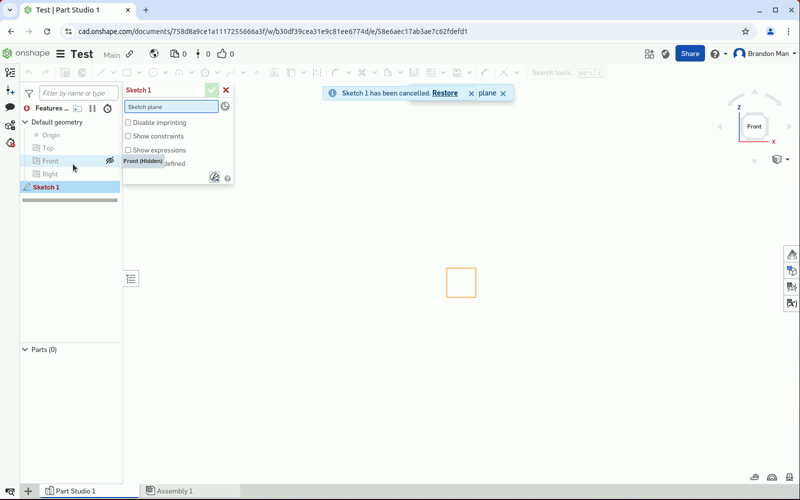
click(73, 163)
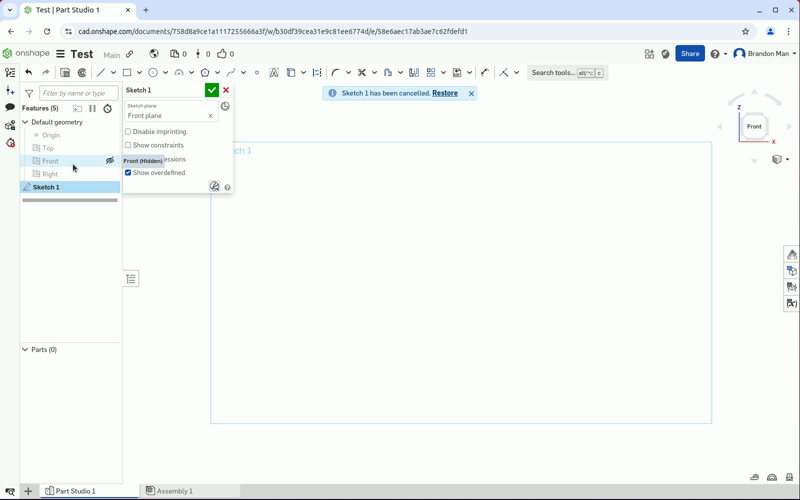
mouse_move(73, 352)
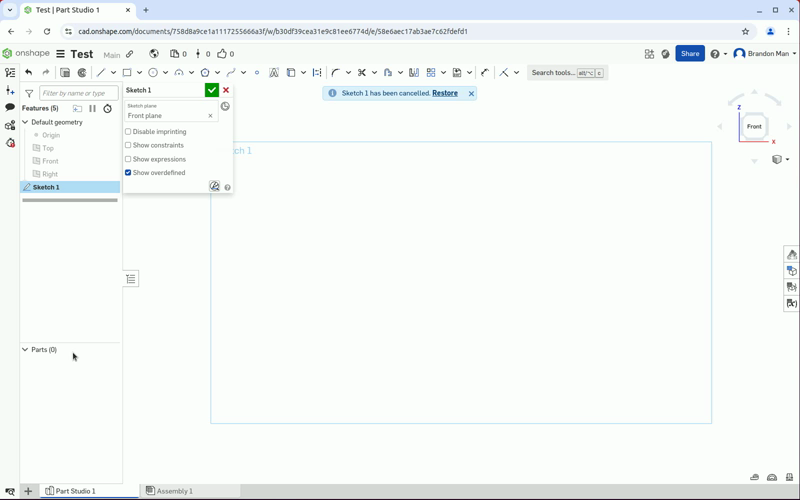
key(y)
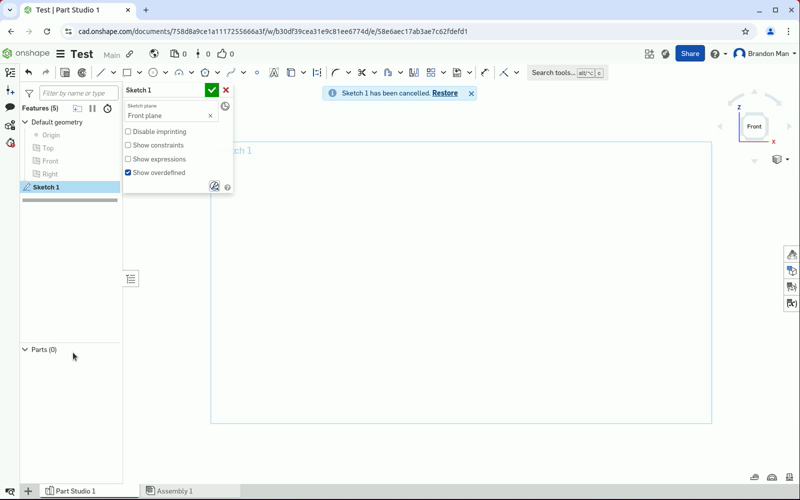
key(l)
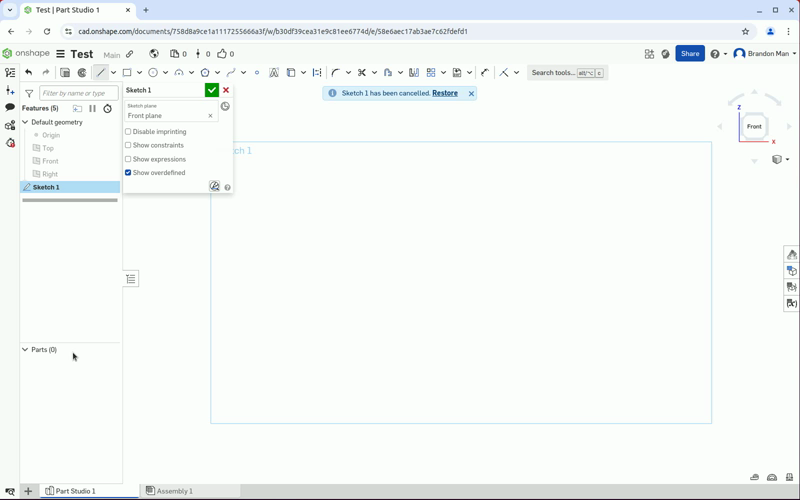
key_down(shift)
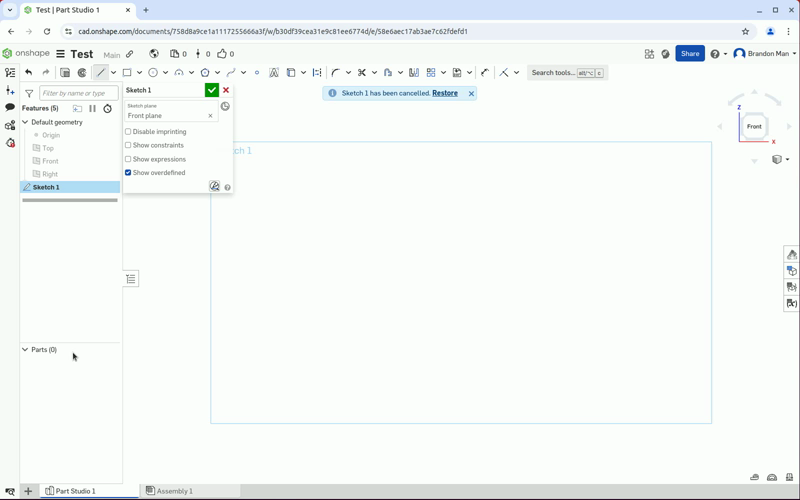
mouse_move(405, 316)
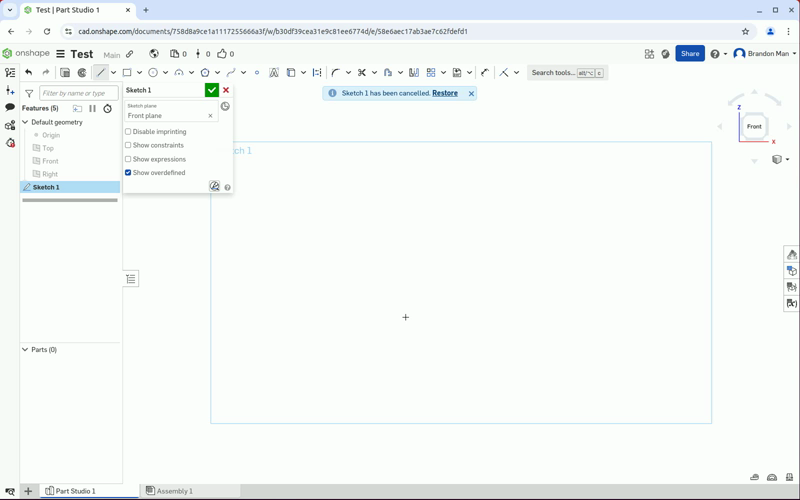
click(405, 316)
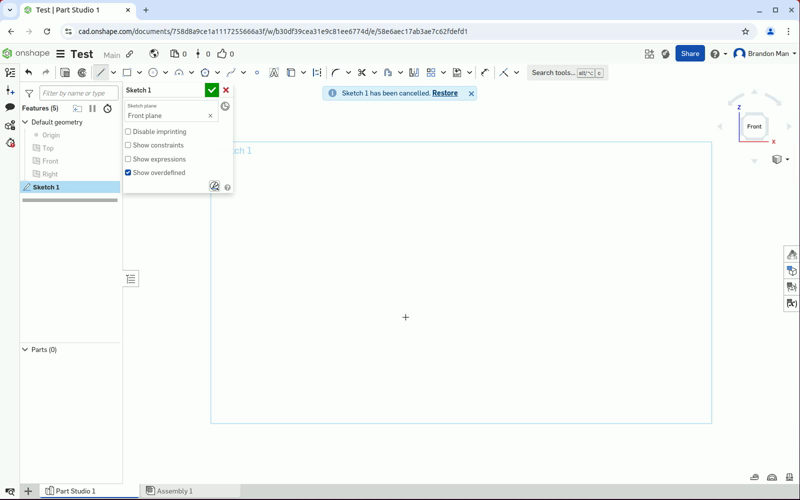
key_up(shift)
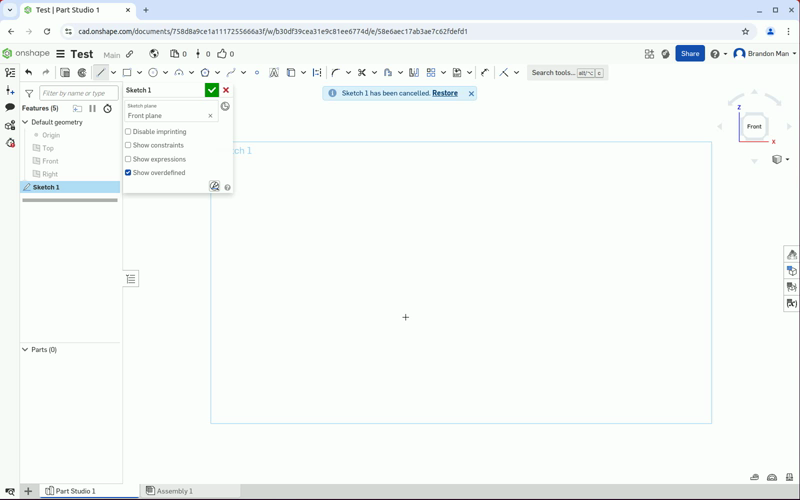
key_down(shift)
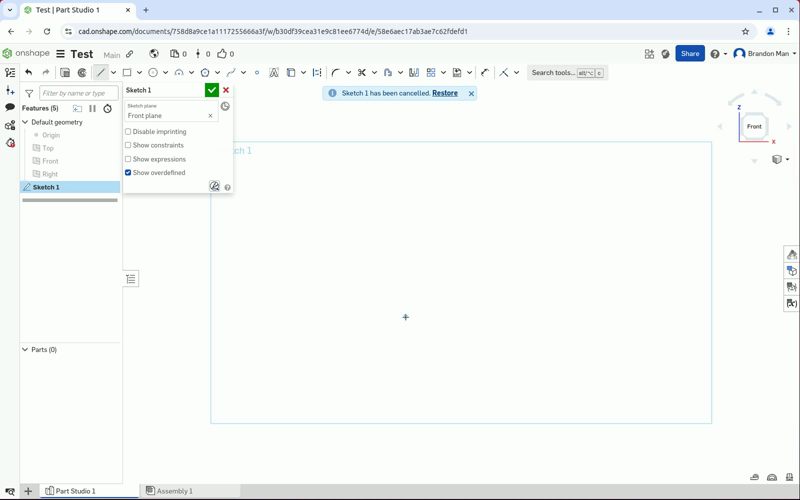
mouse_move(525, 317)
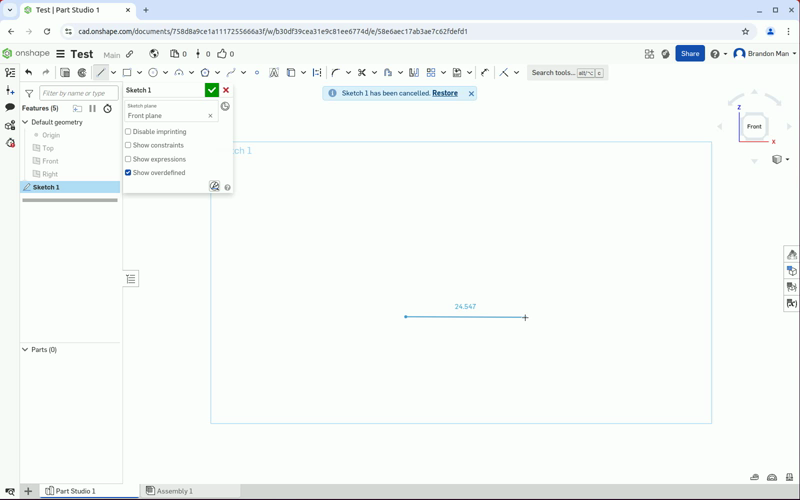
click(525, 317)
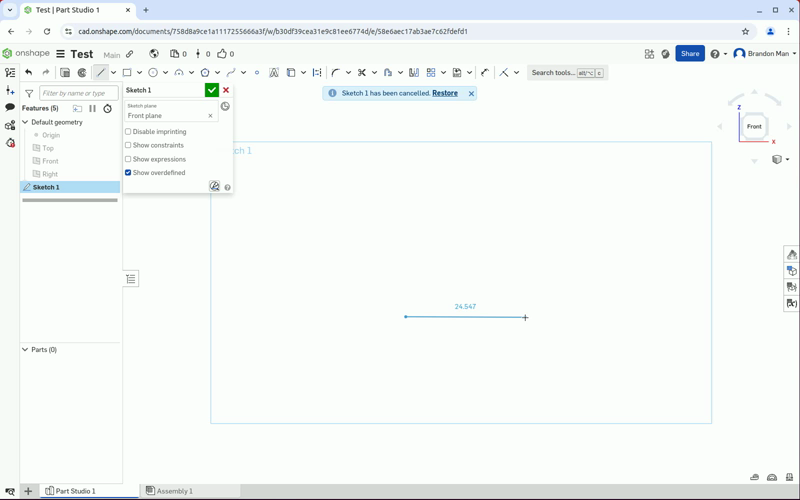
key_up(shift)
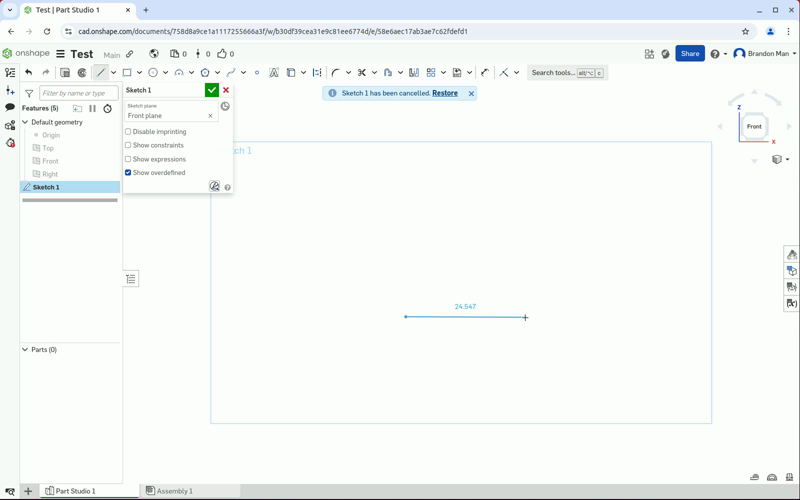
key_down(shift)
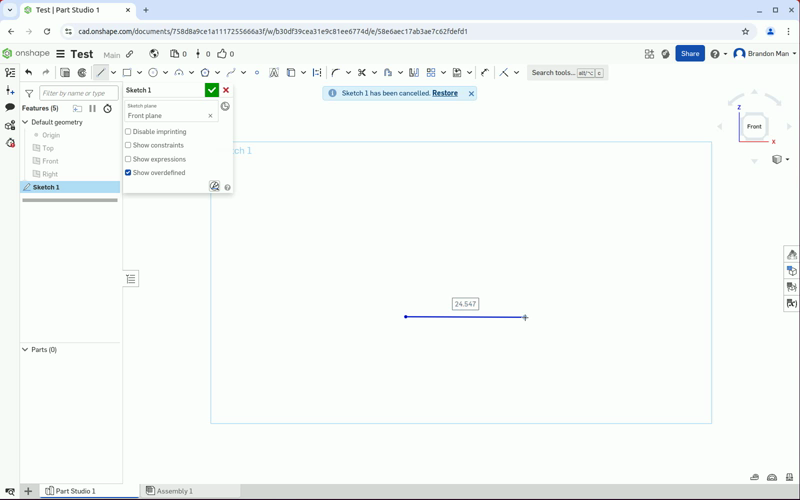
mouse_move(555, 317)
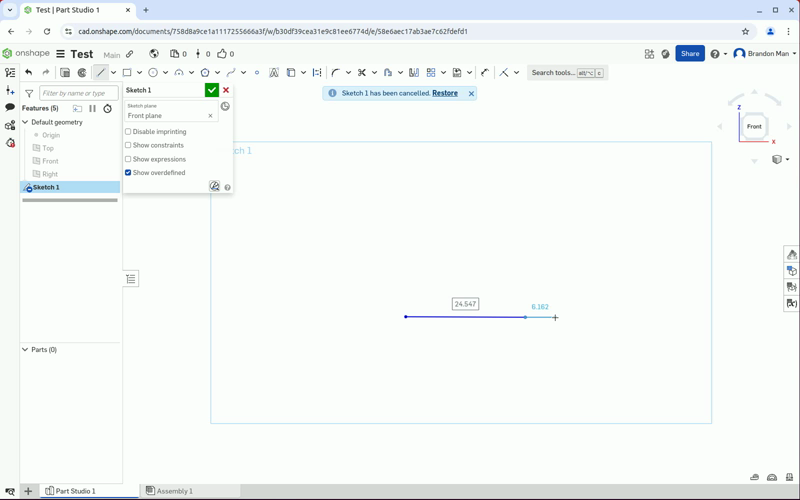
mouse_move(525, 298)
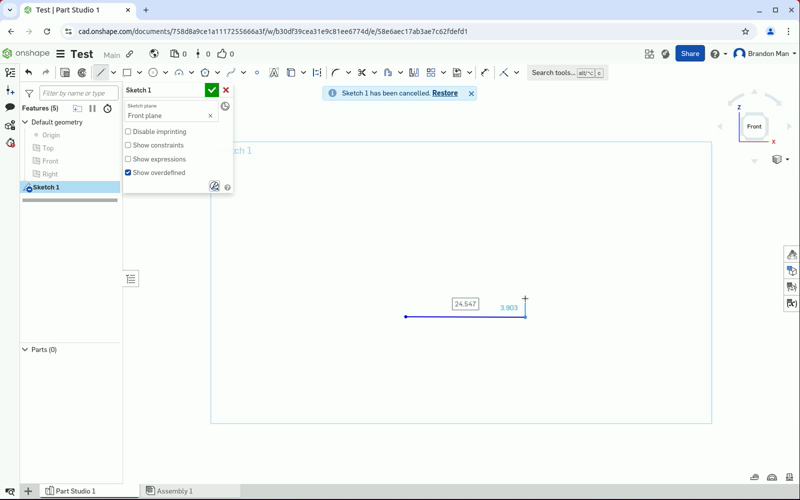
click(525, 298)
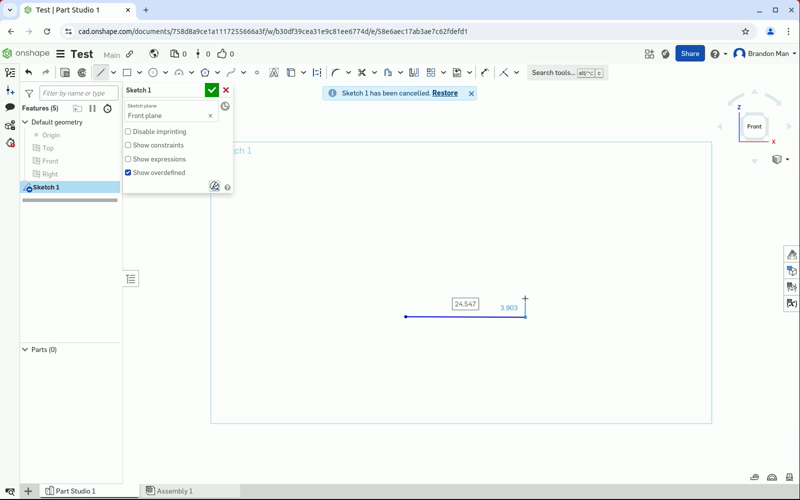
key_up(shift)
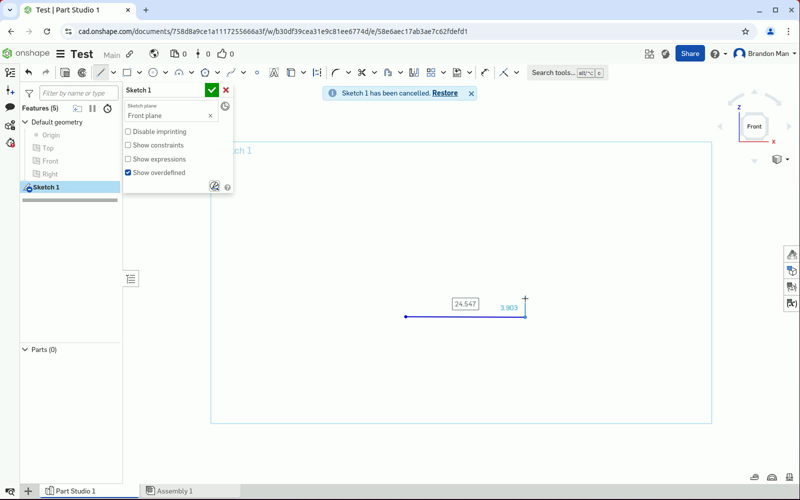
key_down(shift)
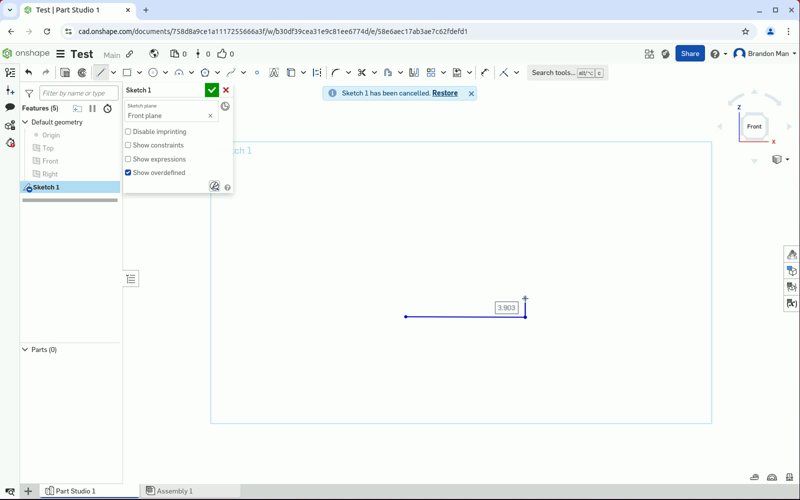
mouse_move(555, 298)
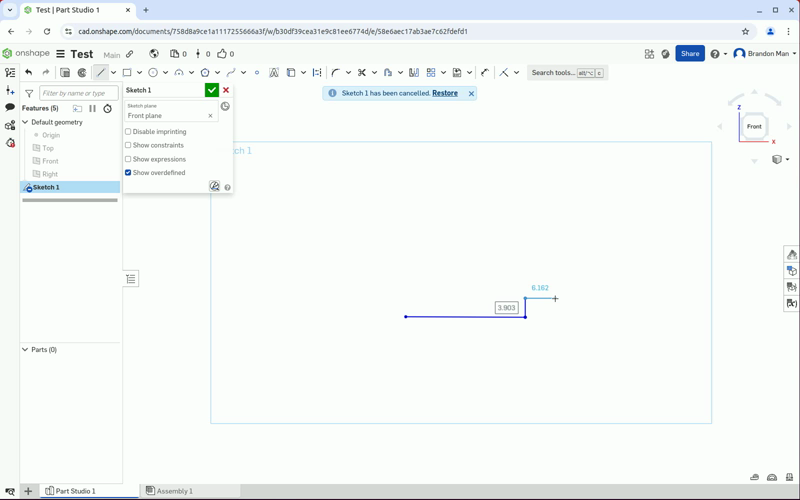
mouse_move(525, 258)
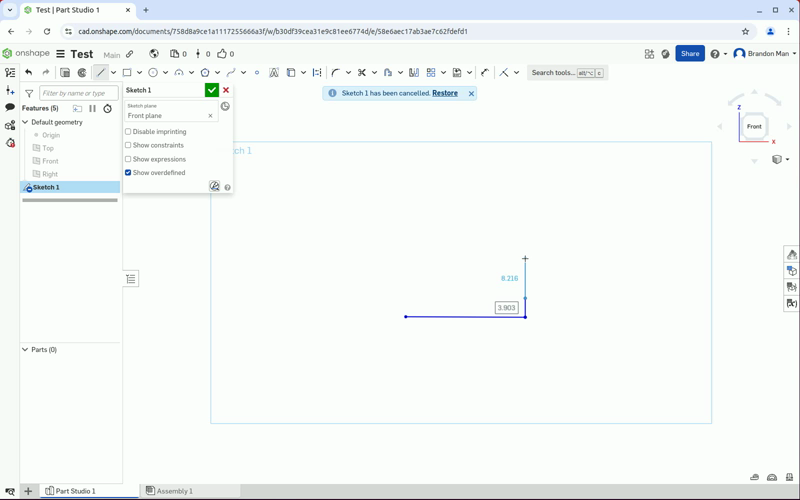
click(525, 258)
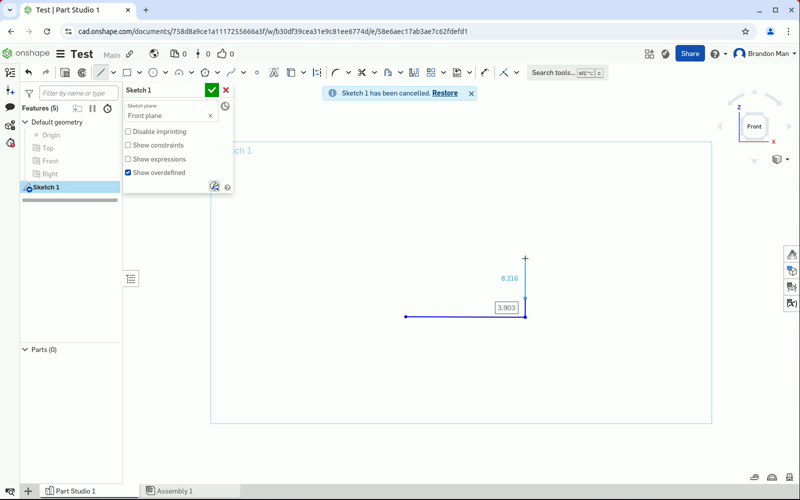
key_up(shift)
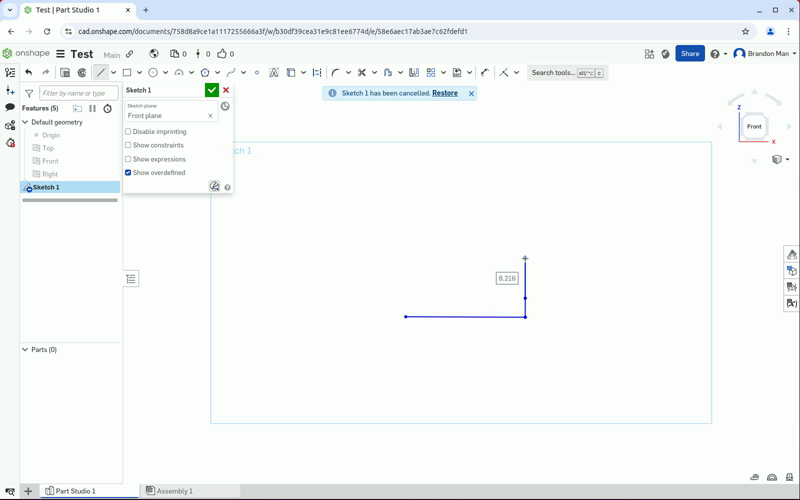
key_down(shift)
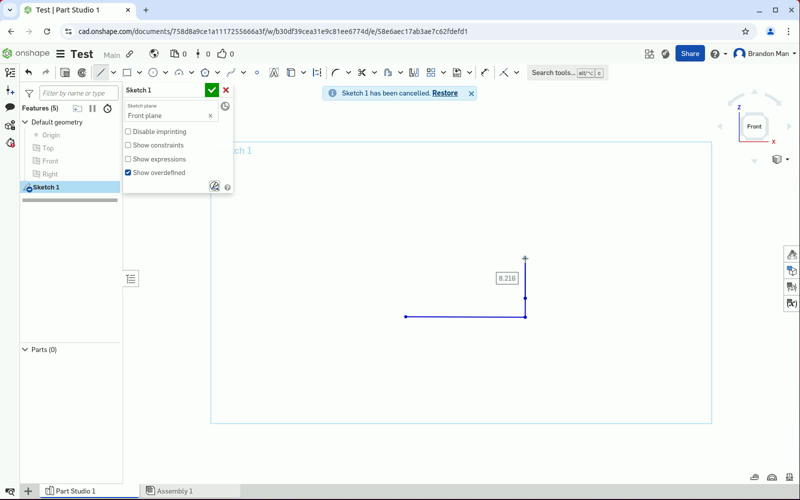
mouse_move(405, 258)
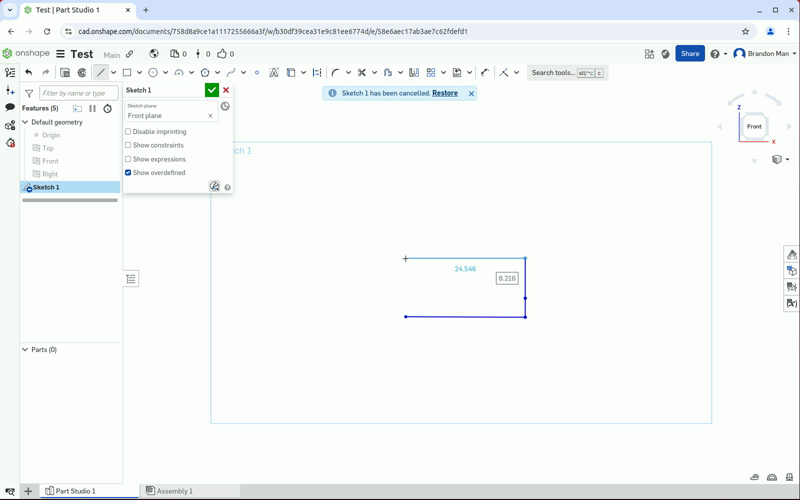
click(405, 258)
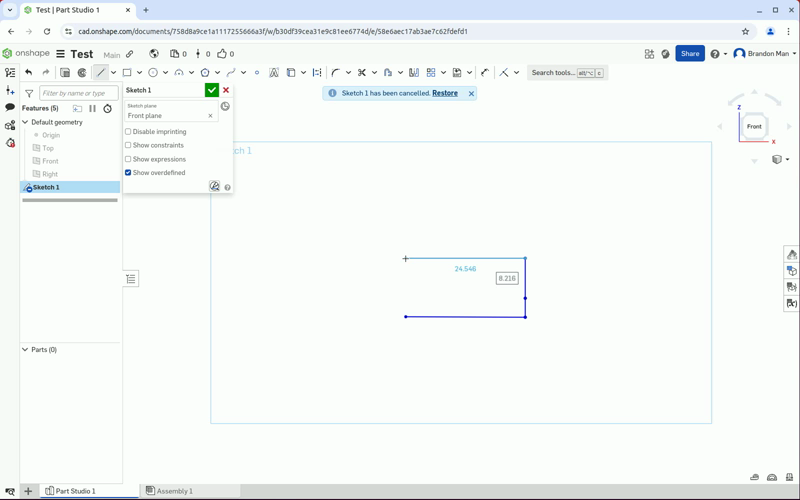
key_up(shift)
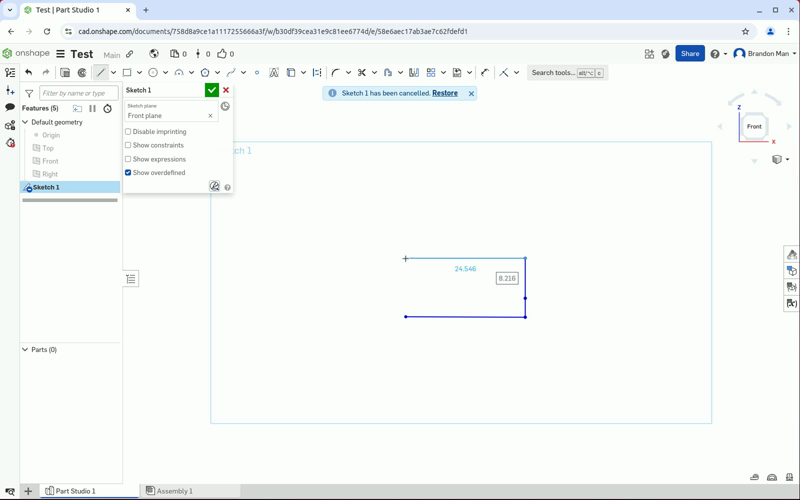
mouse_move(435, 258)
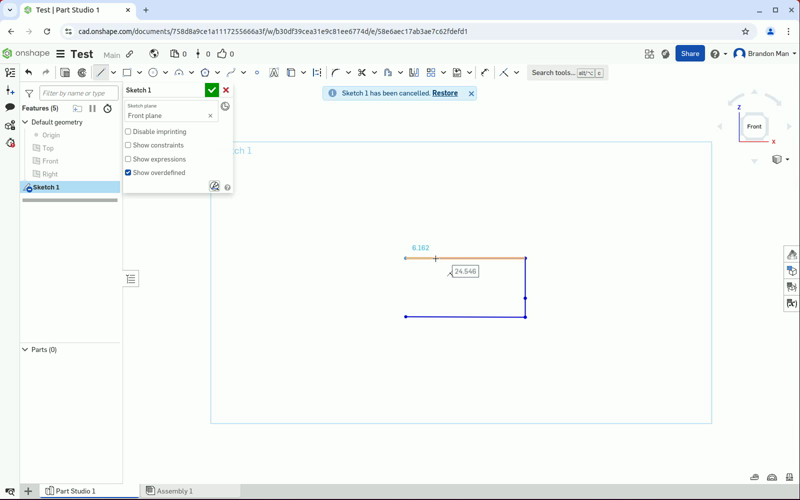
key_down(shift)
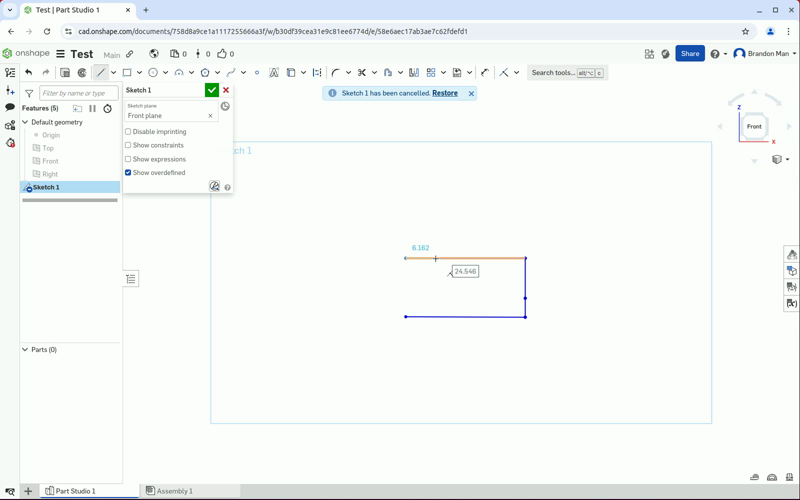
mouse_move(405, 316)
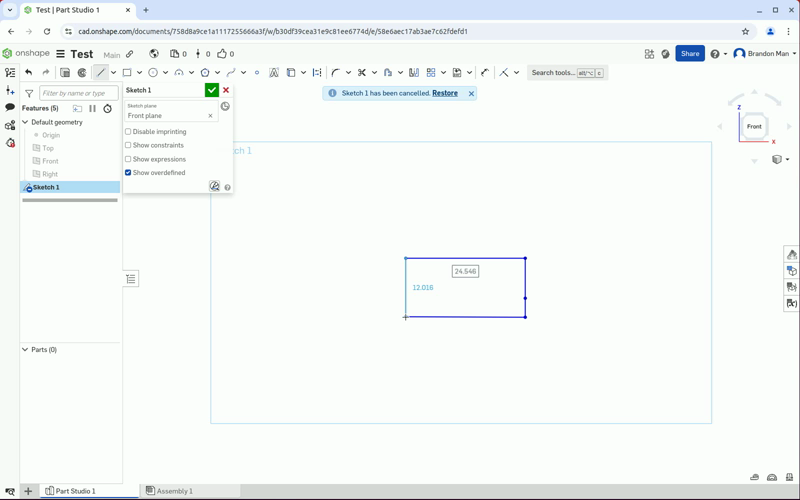
key_up(shift)
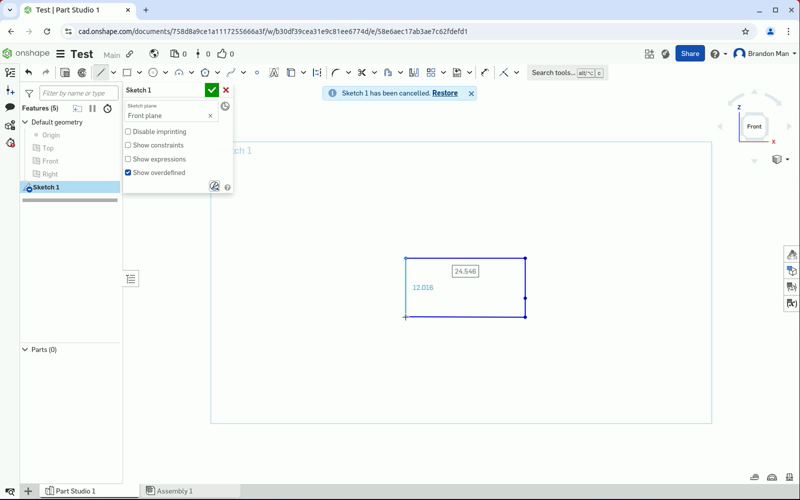
click(405, 316)
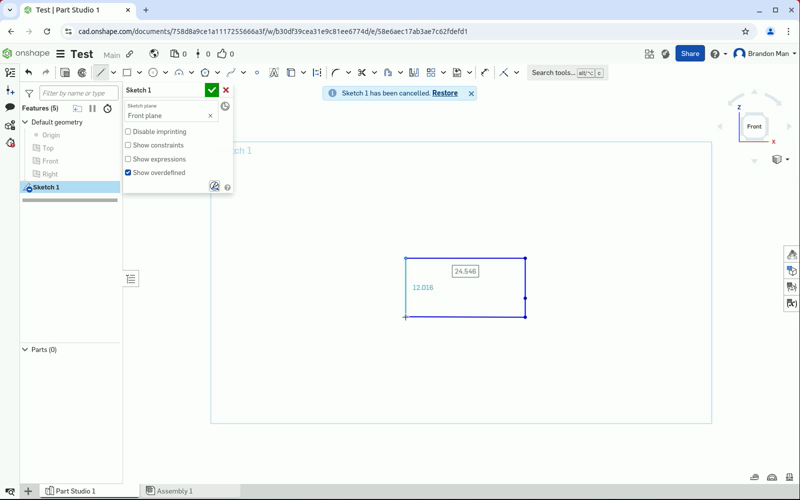
key(esc)
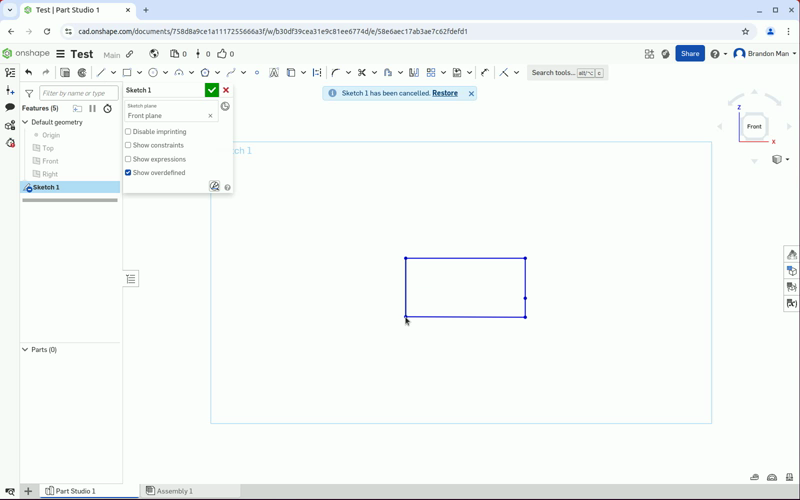
mouse_move(516, 275)
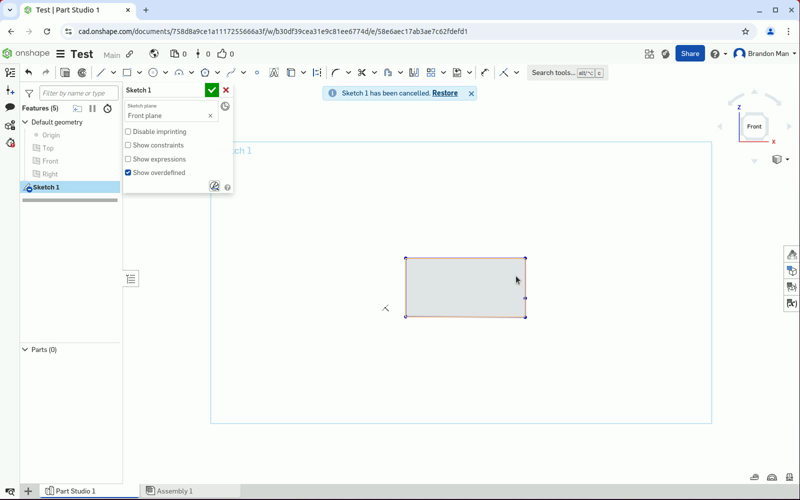
click(516, 275)
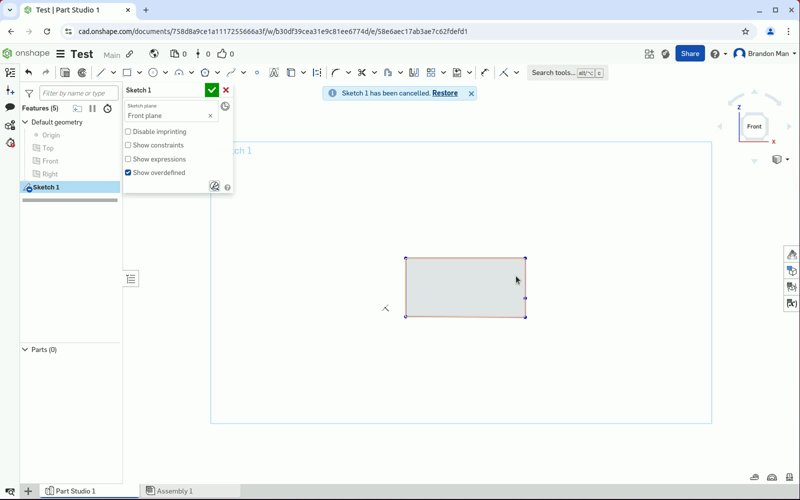
mouse_move(73, 352)
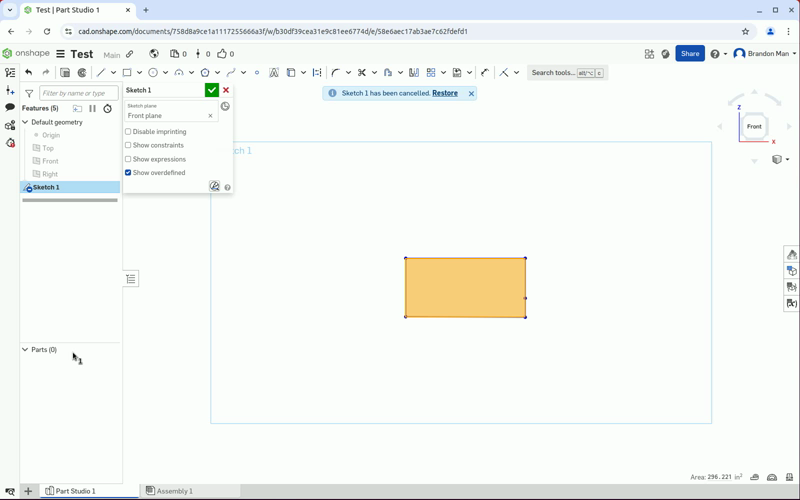
key(shift+y)
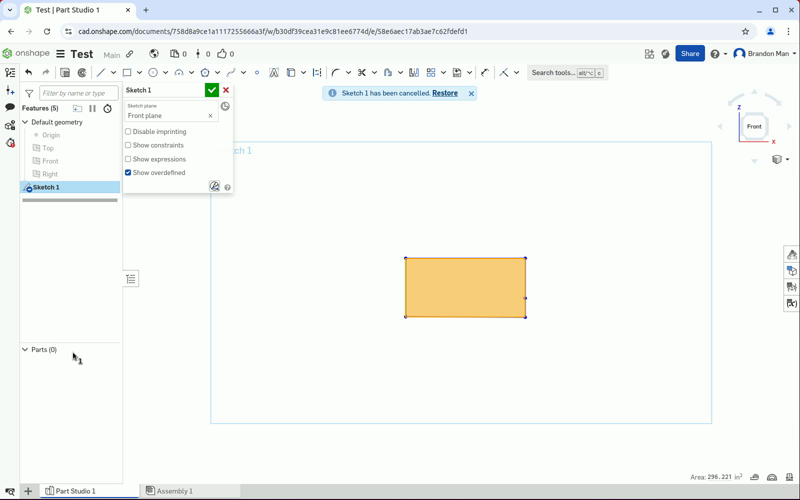
key(shift+e)
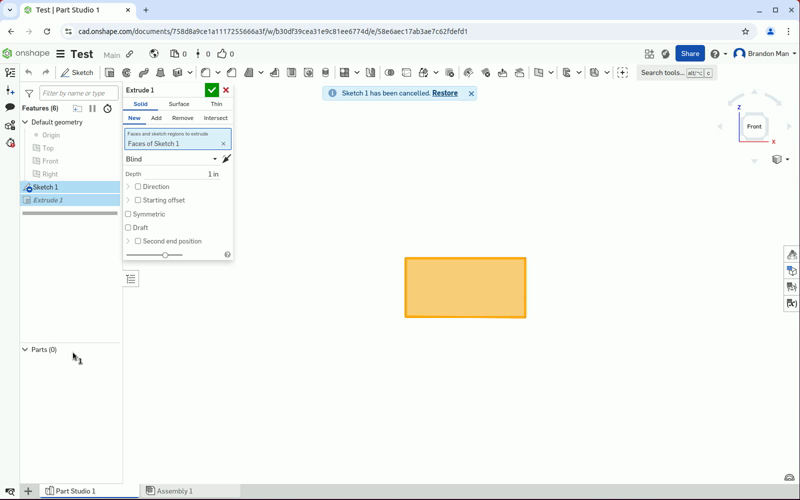
mouse_move(143, 106)
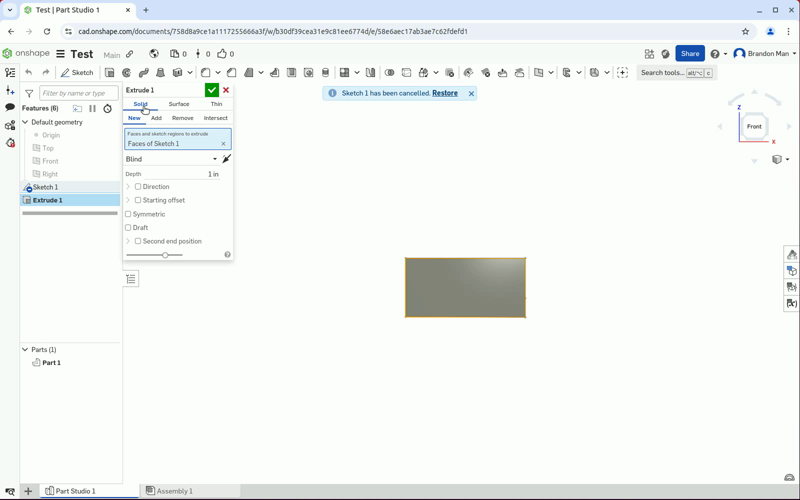
click(143, 106)
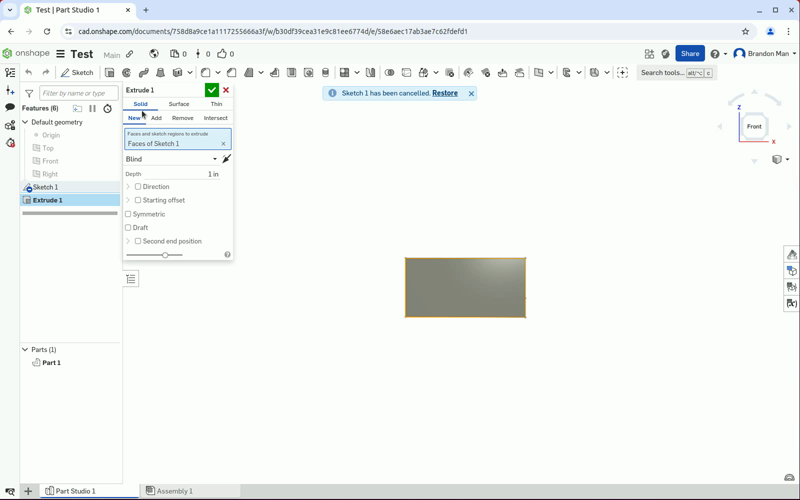
mouse_move(137, 120)
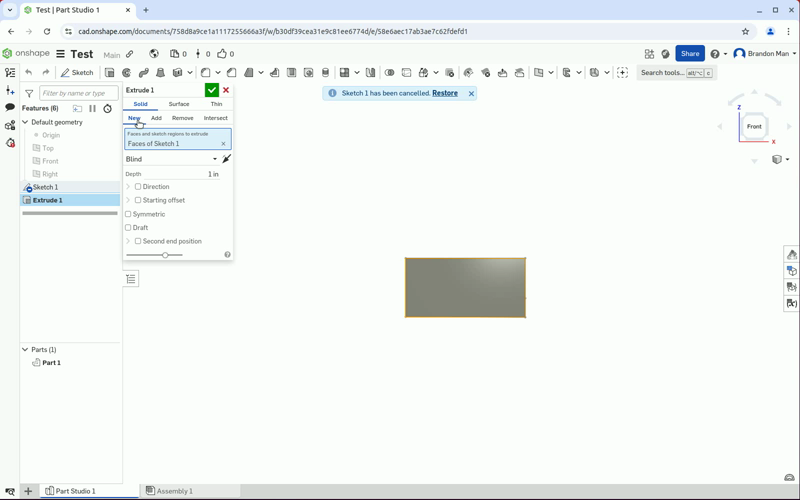
click(137, 120)
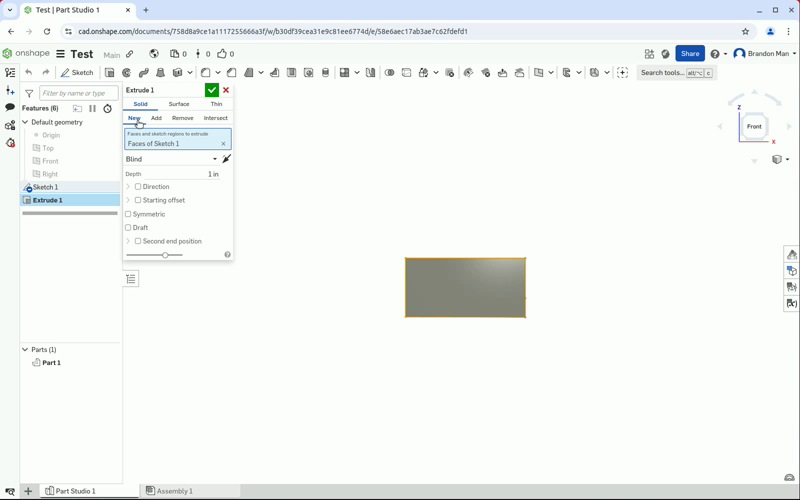
key(tab, 4)
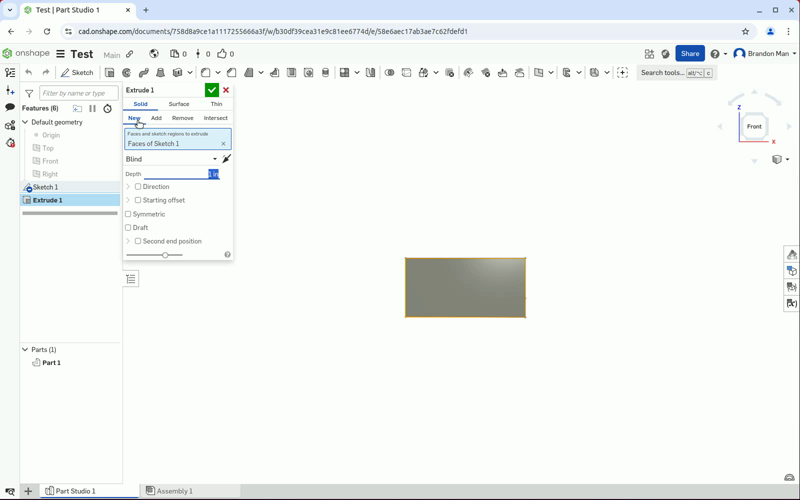
text(7.462)
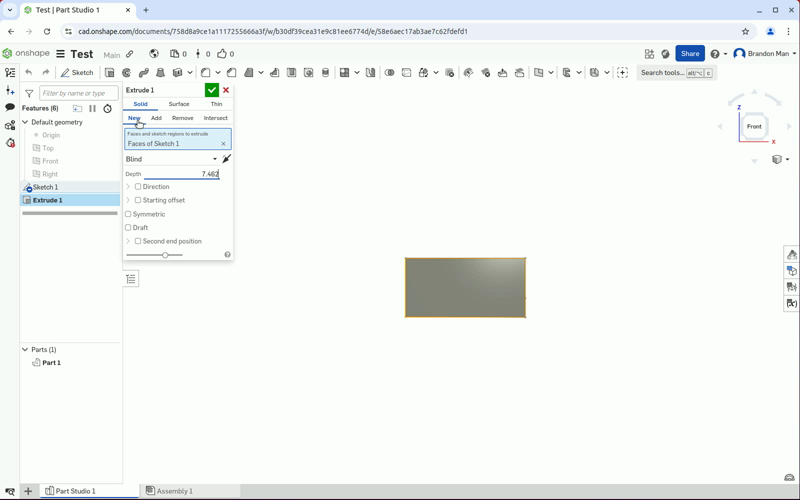
key(enter)
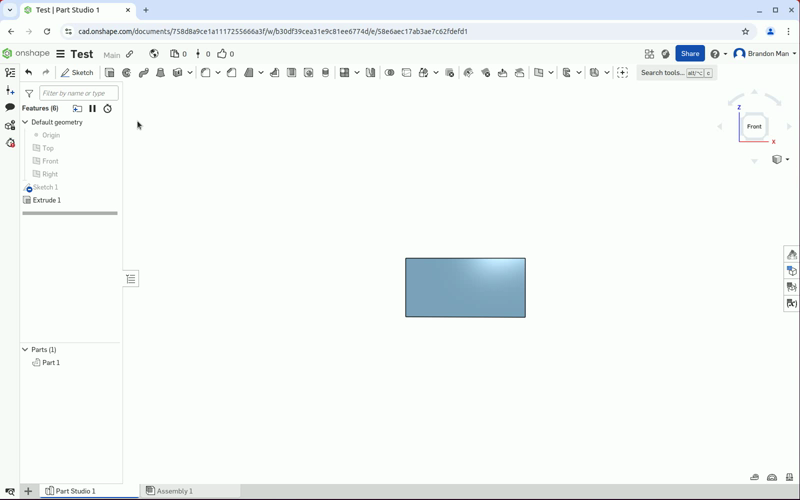
key(shift+h)
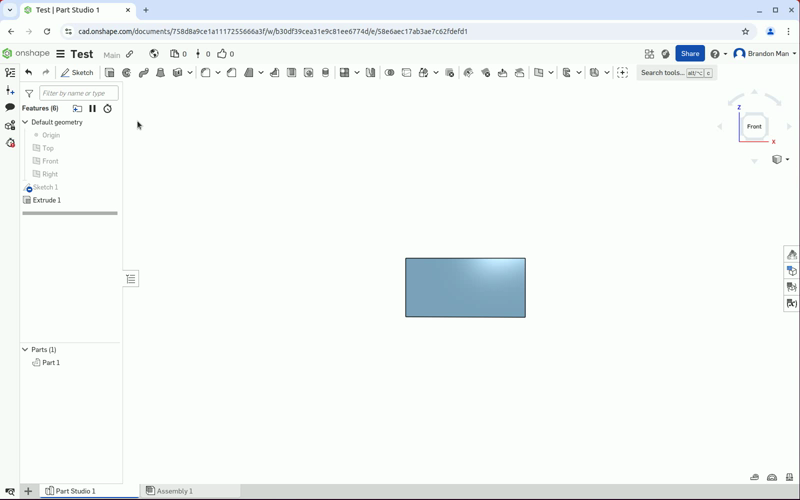
key(shift+h)
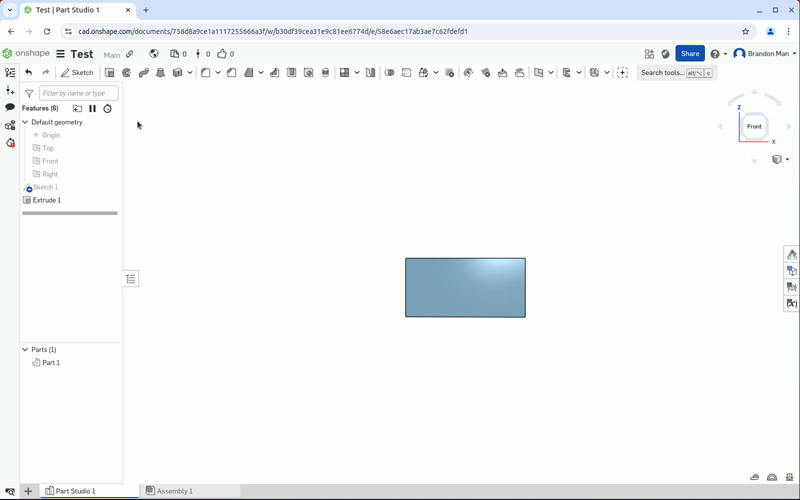
mouse_move(73, 189)
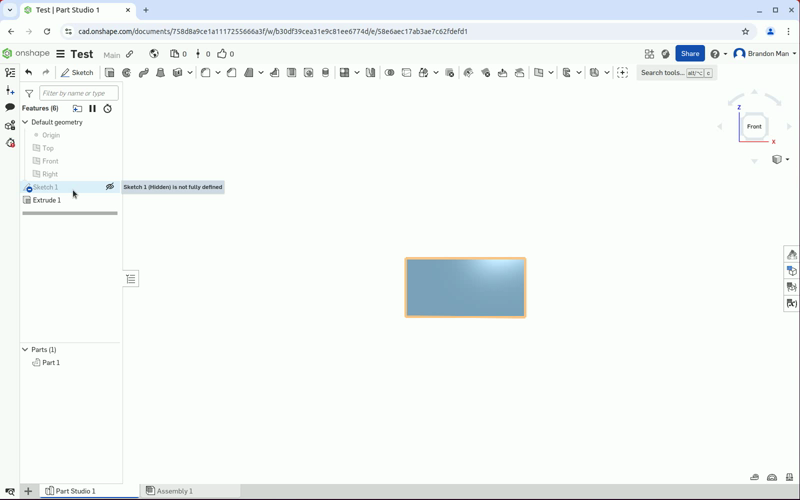
click(73, 189)
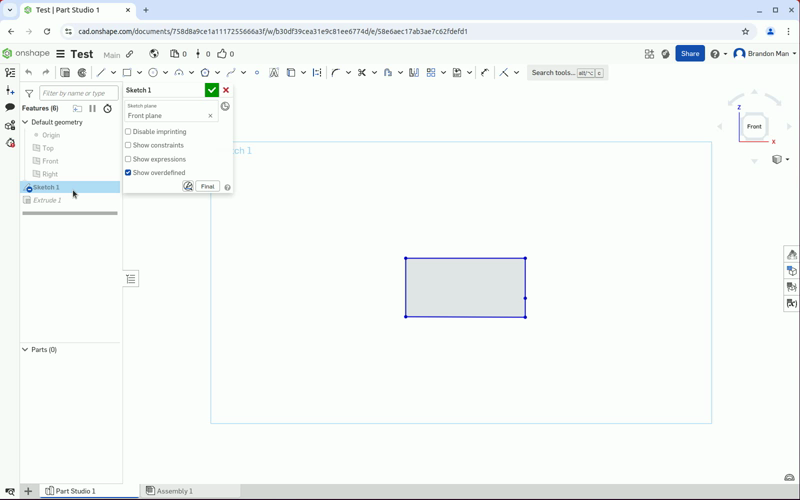
mouse_move(229, 92)
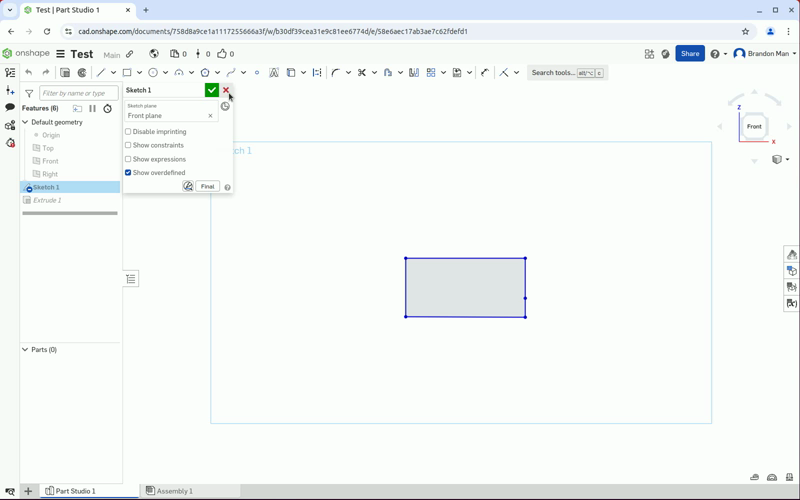
click(229, 92)
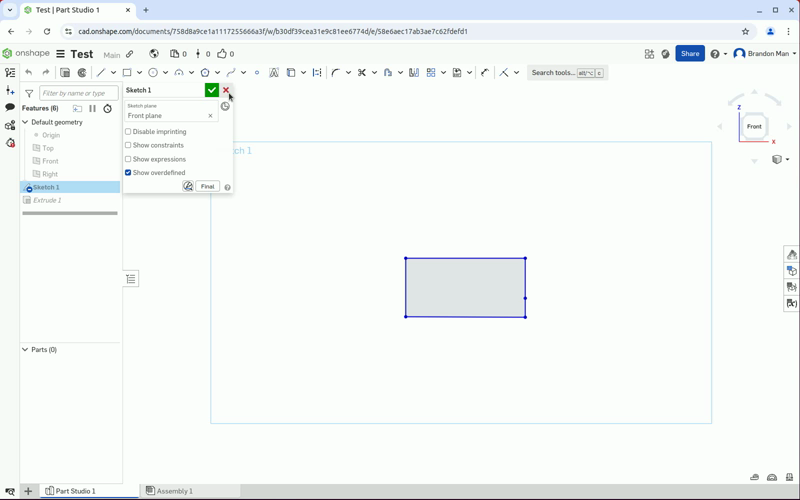
key(shift+s)
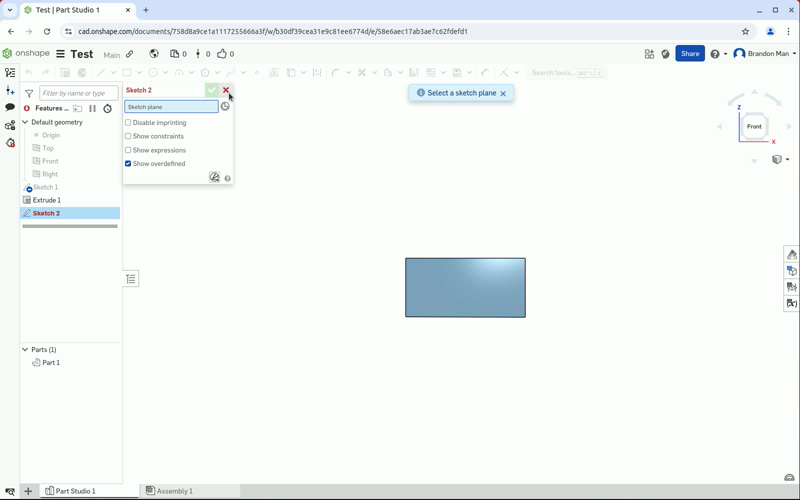
mouse_move(73, 163)
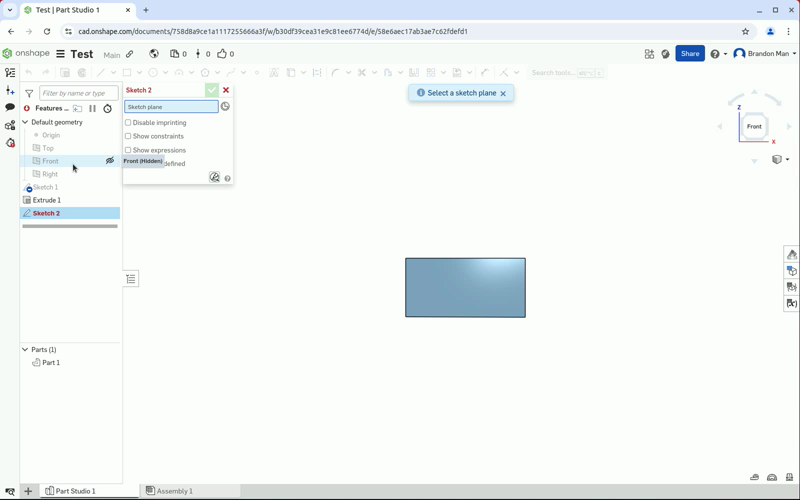
click(73, 163)
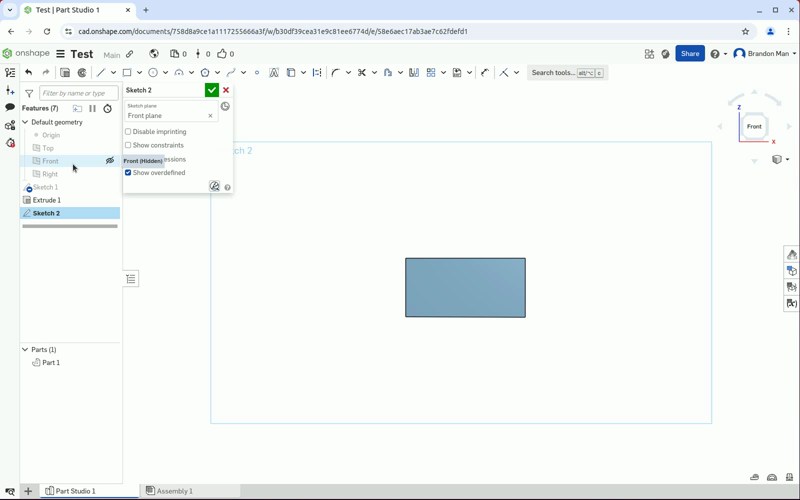
mouse_move(73, 352)
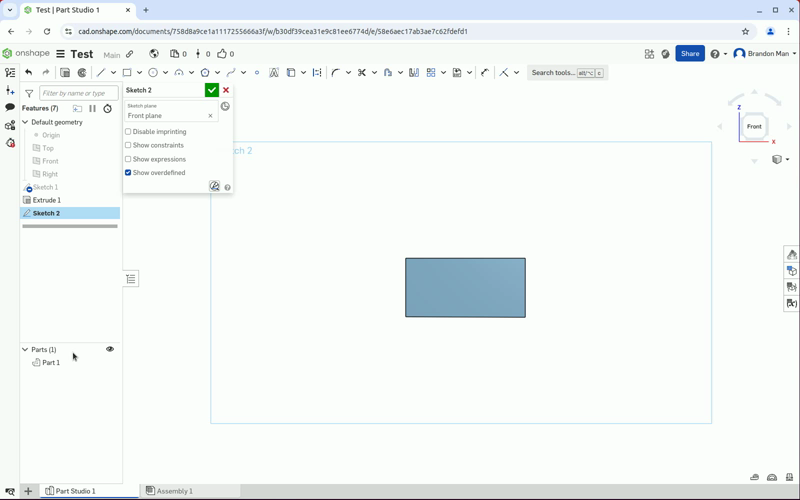
key(y)
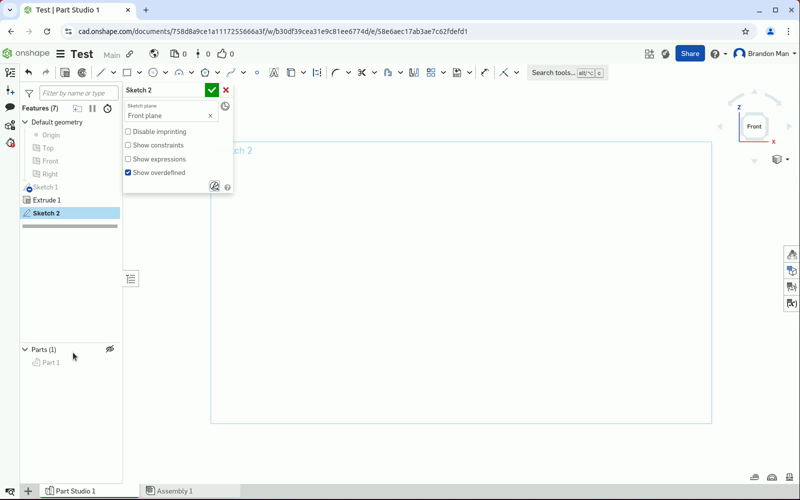
key(l)
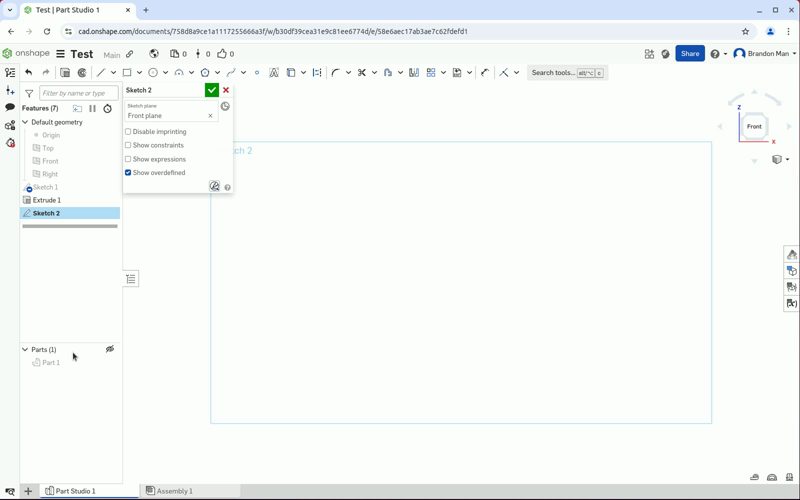
key_down(shift)
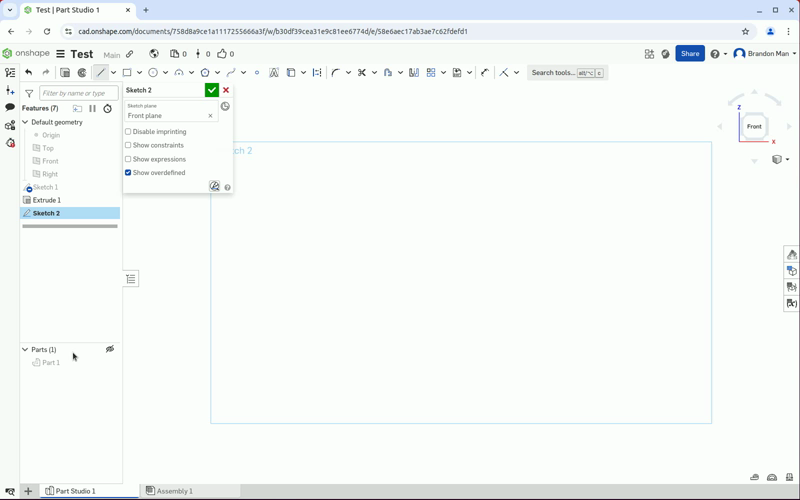
mouse_move(525, 297)
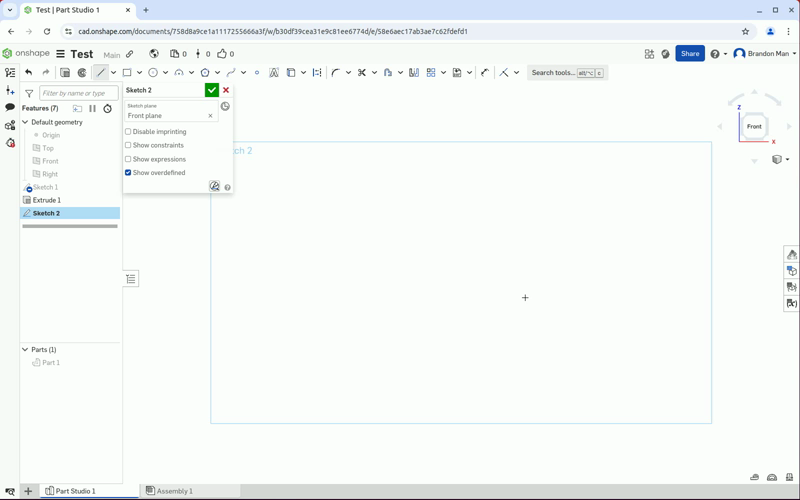
click(525, 297)
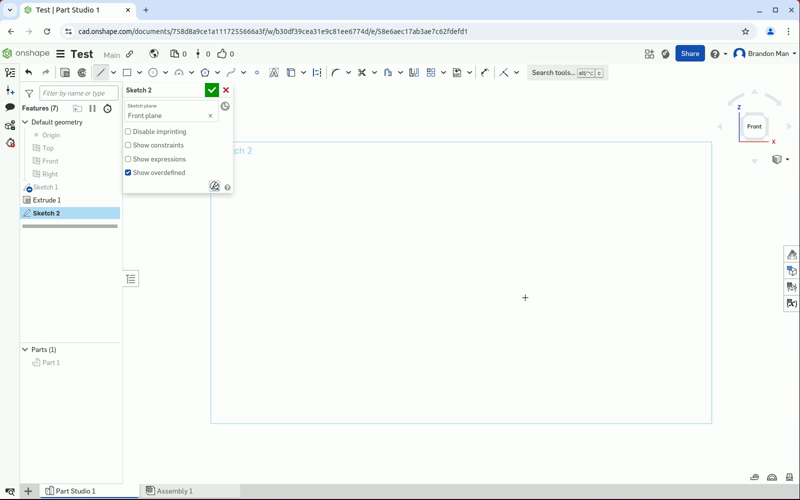
key_up(shift)
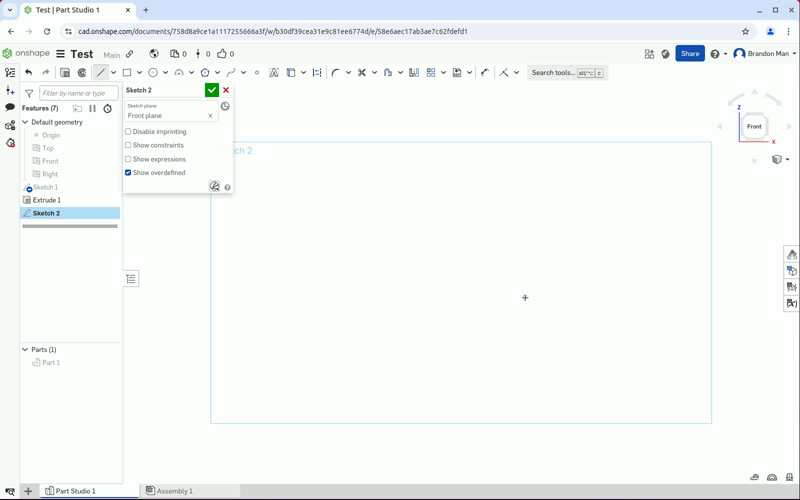
key_down(shift)
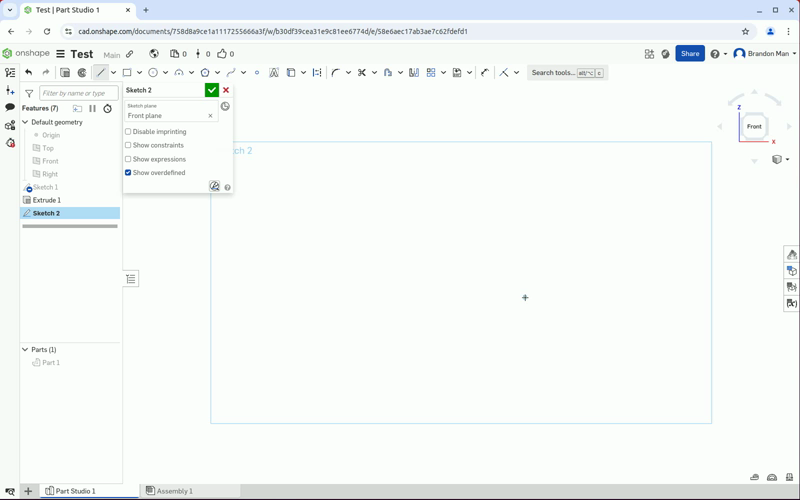
mouse_move(555, 297)
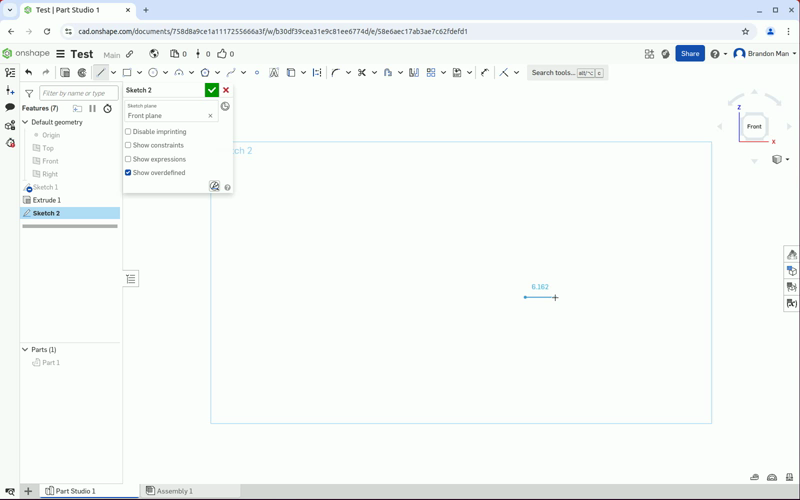
mouse_move(573, 297)
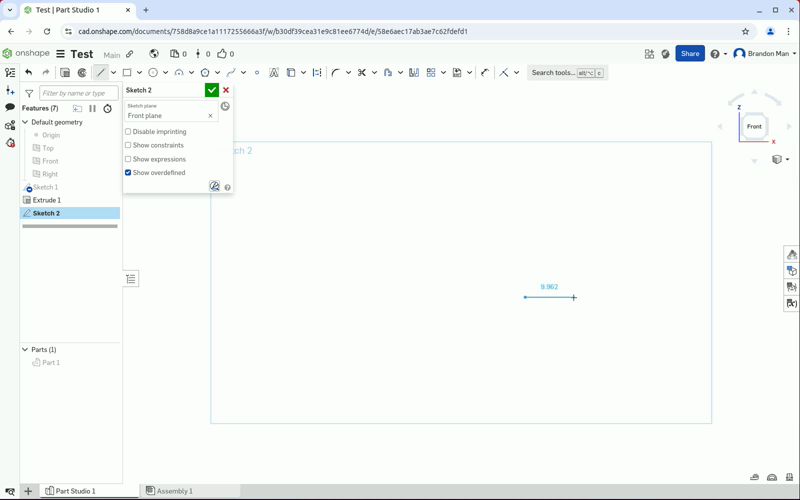
click(573, 297)
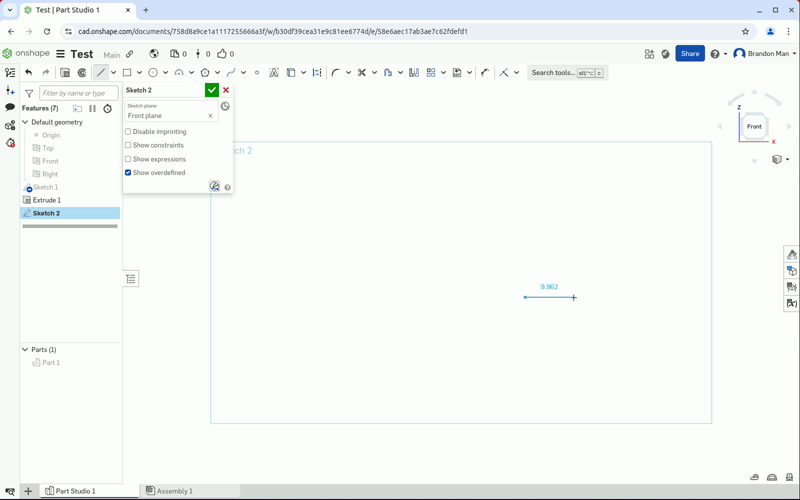
key_up(shift)
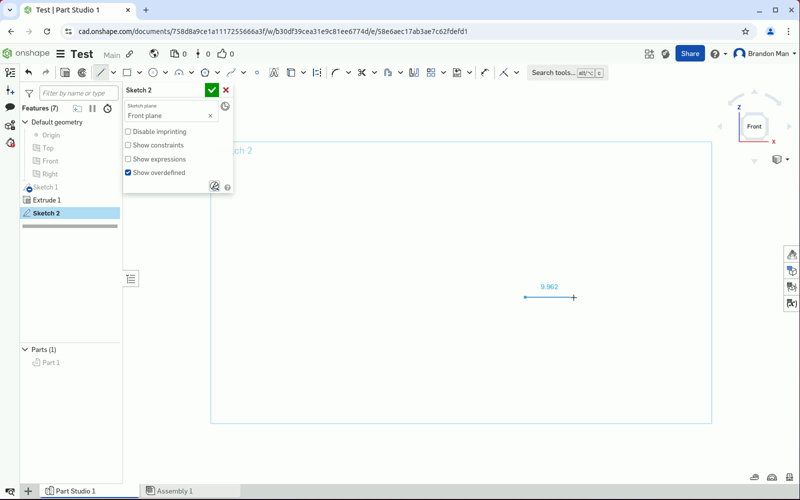
key_down(shift)
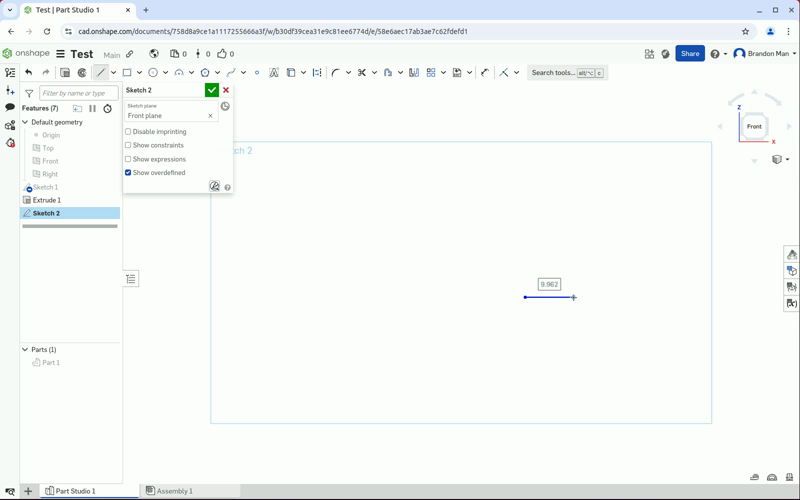
mouse_move(589, 297)
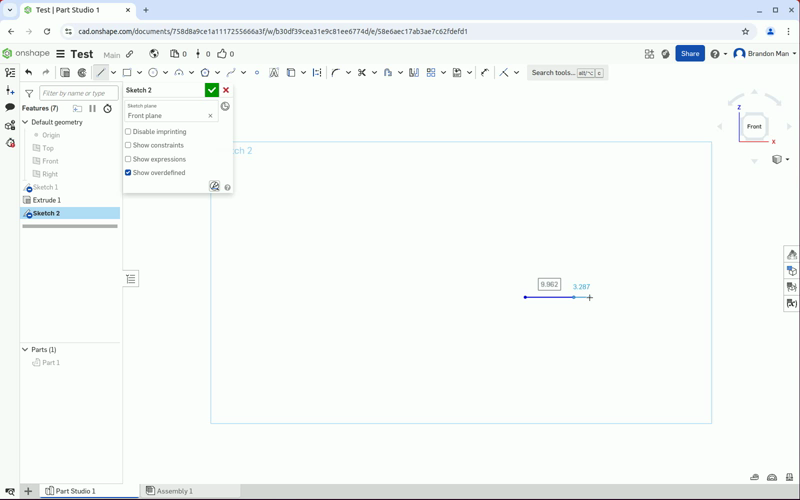
mouse_move(573, 257)
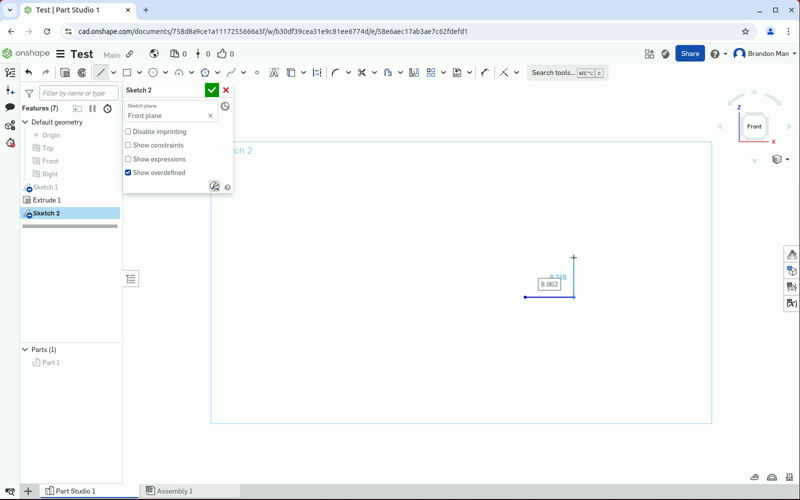
click(573, 257)
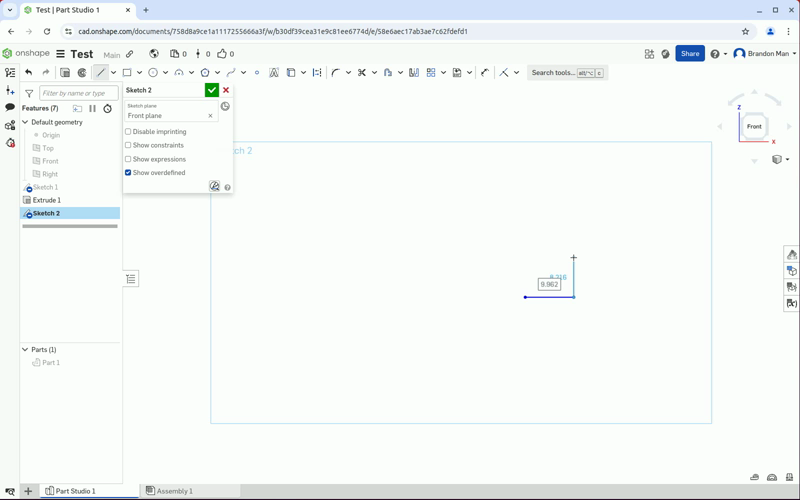
key_up(shift)
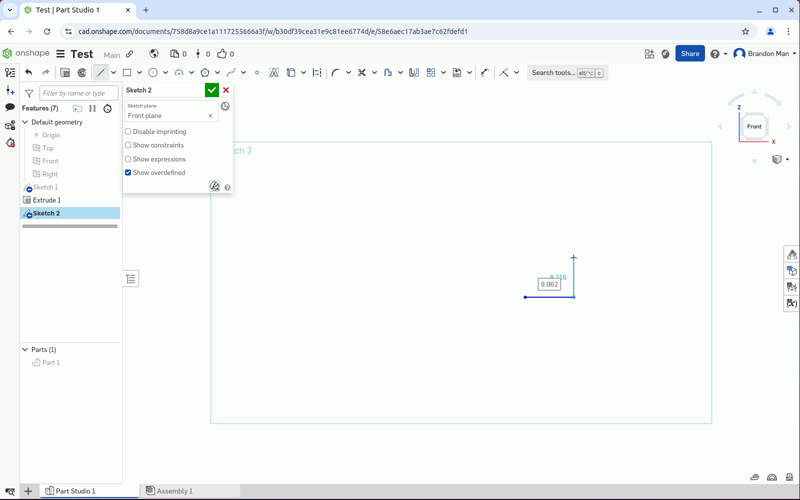
key_down(shift)
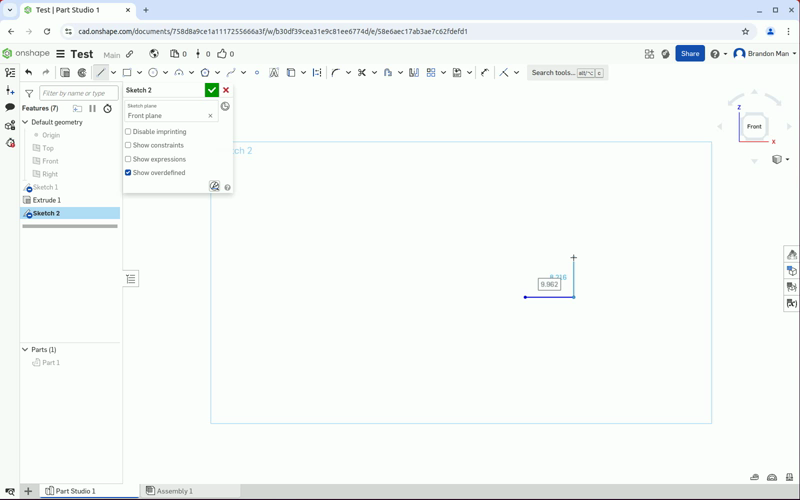
mouse_move(589, 257)
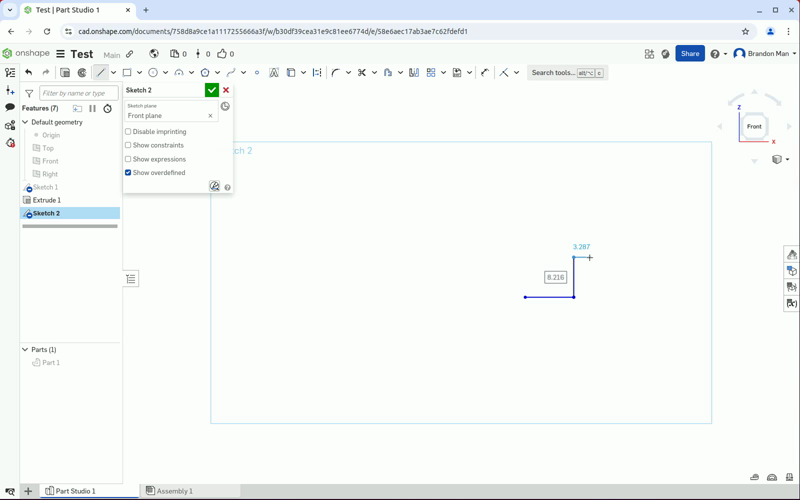
mouse_move(525, 257)
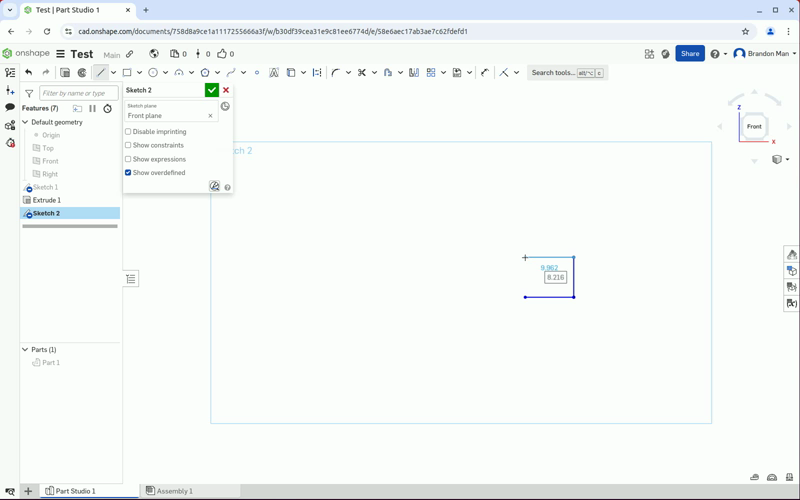
click(525, 257)
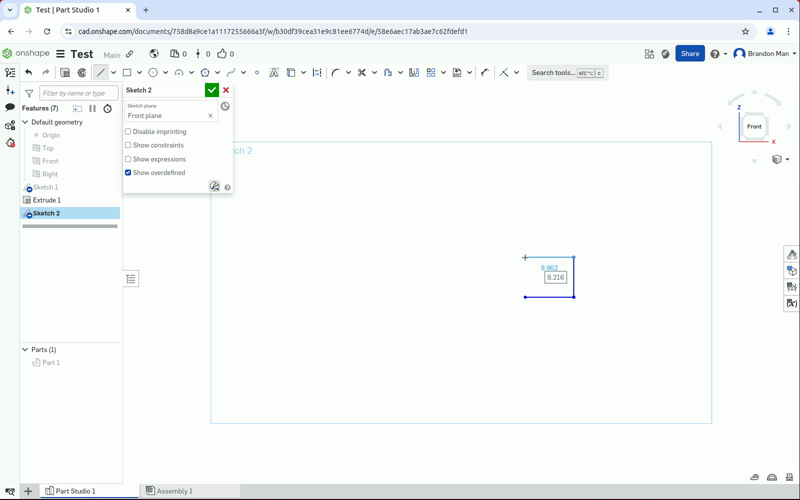
key_up(shift)
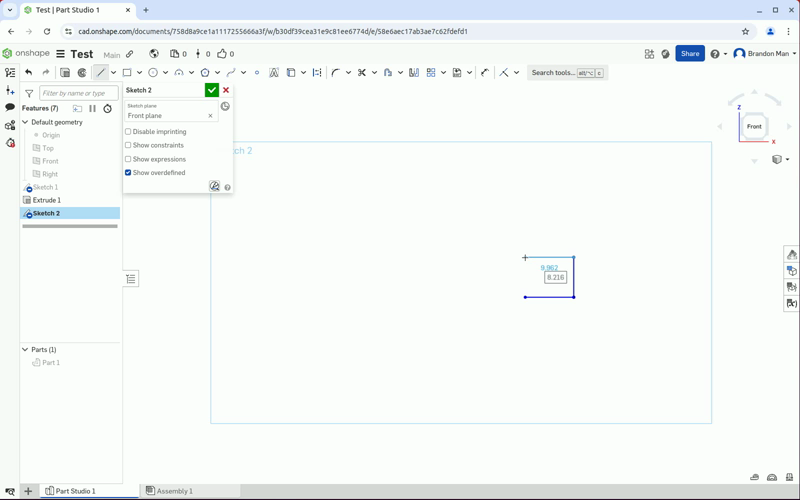
mouse_move(555, 257)
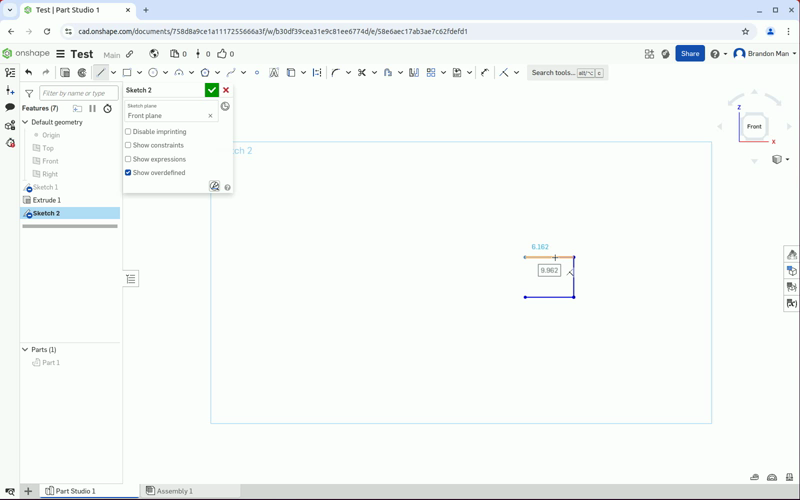
key_down(shift)
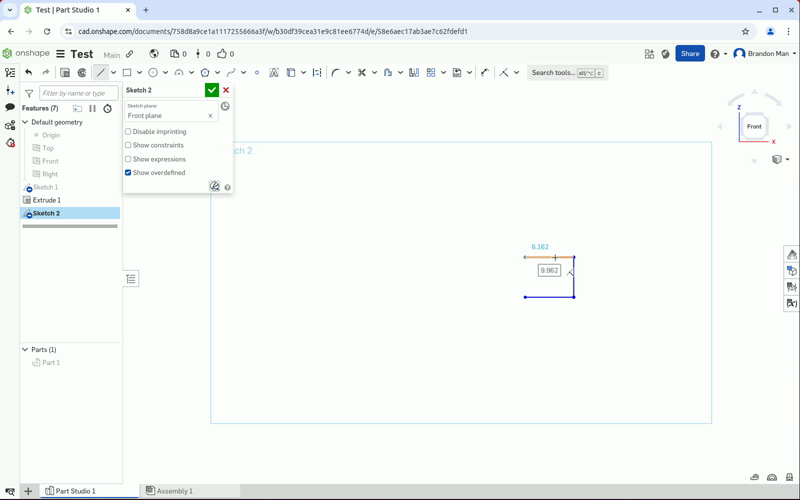
mouse_move(525, 297)
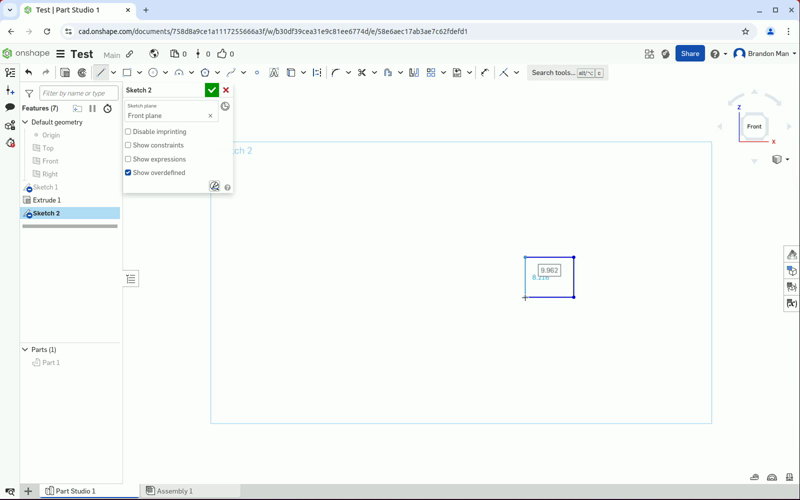
key_up(shift)
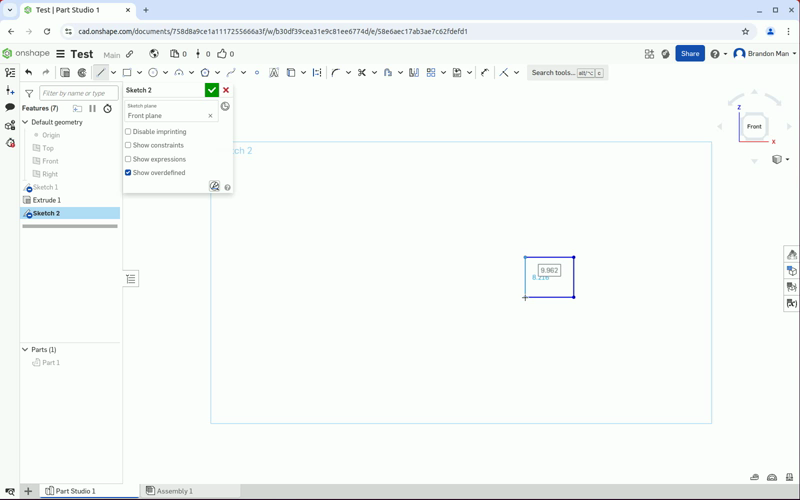
click(525, 297)
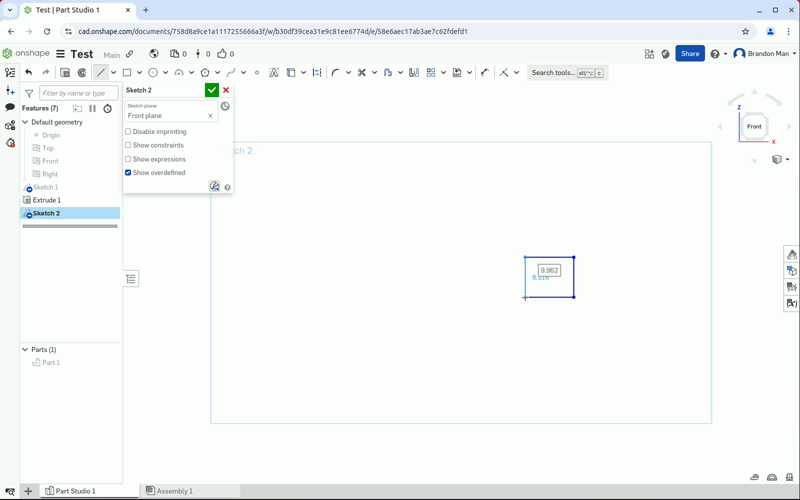
key(esc)
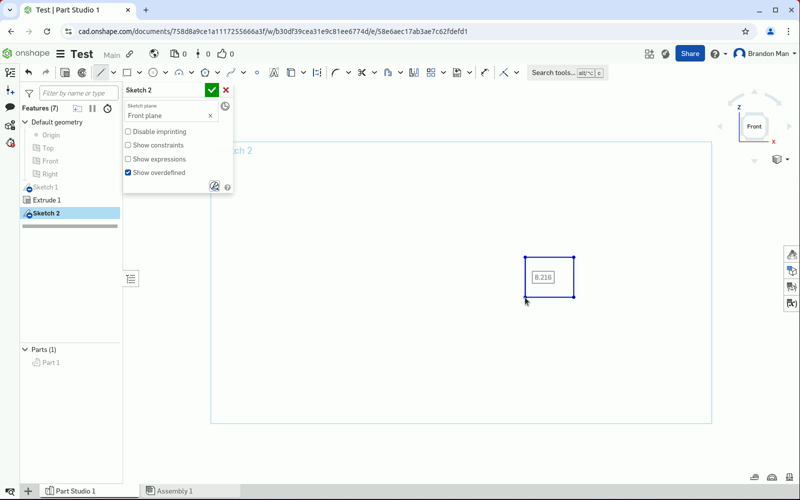
mouse_move(568, 285)
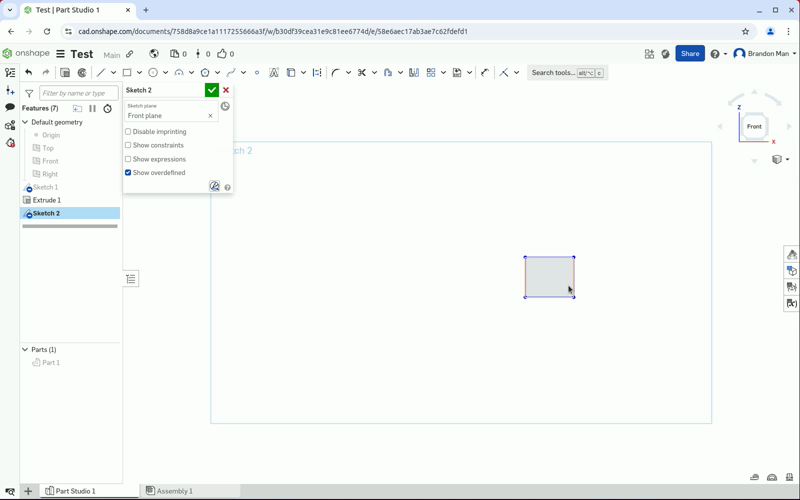
click(568, 285)
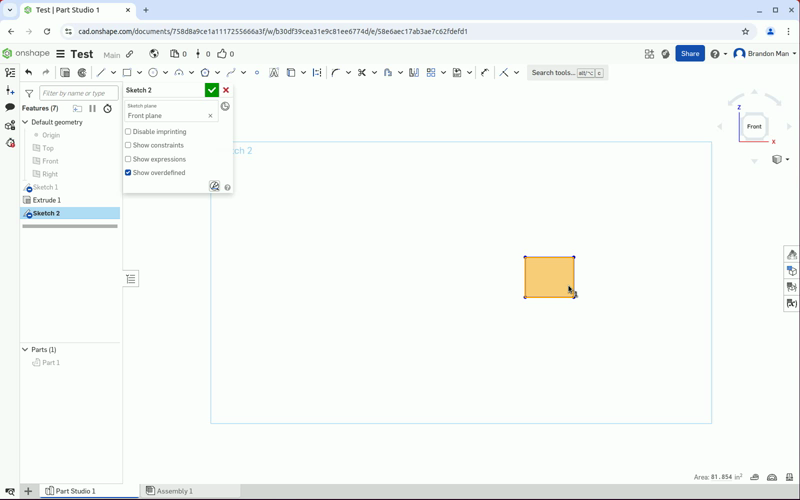
mouse_move(73, 352)
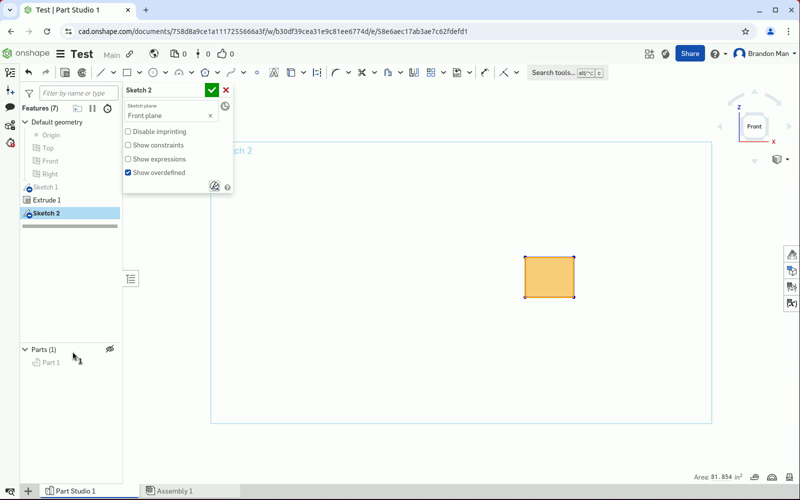
key(shift+y)
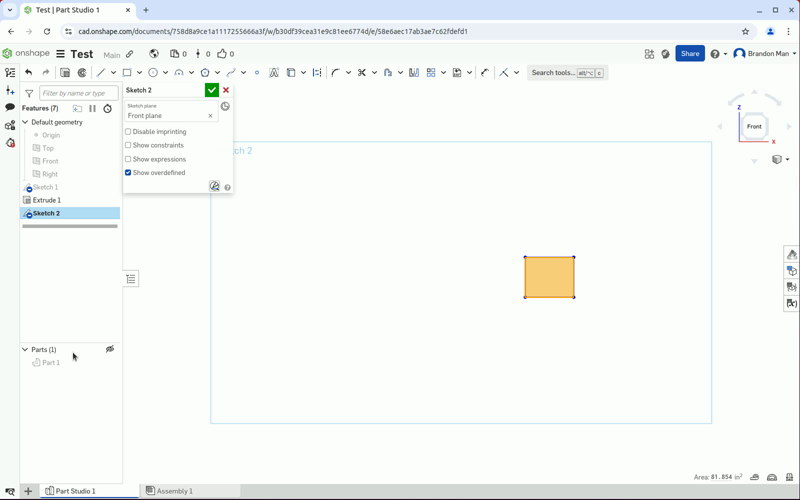
key(shift+e)
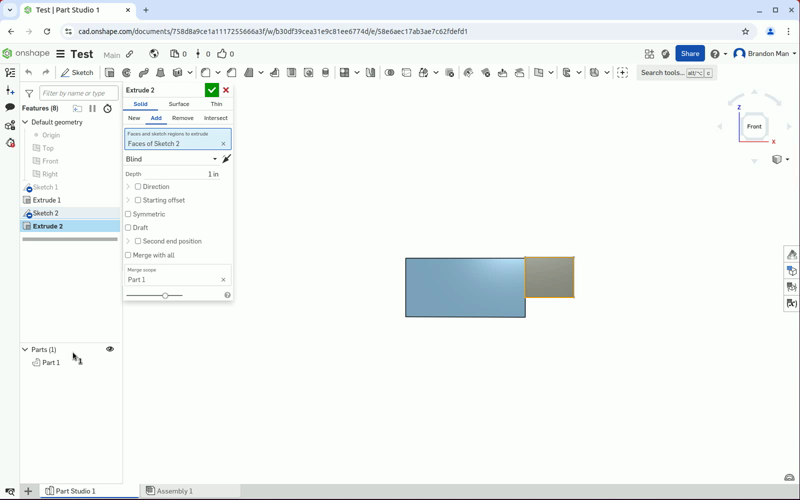
mouse_move(143, 106)
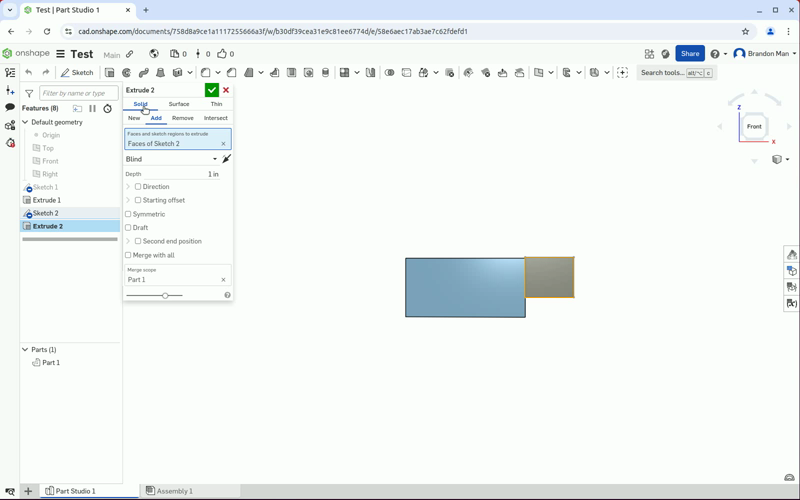
click(143, 106)
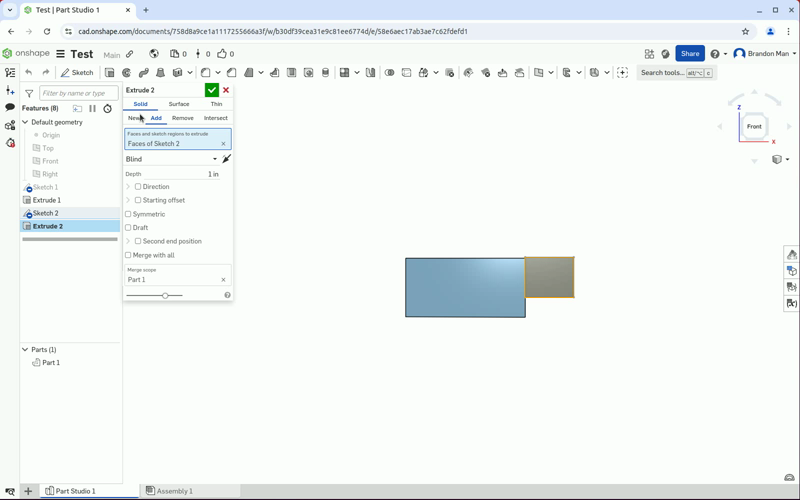
mouse_move(137, 120)
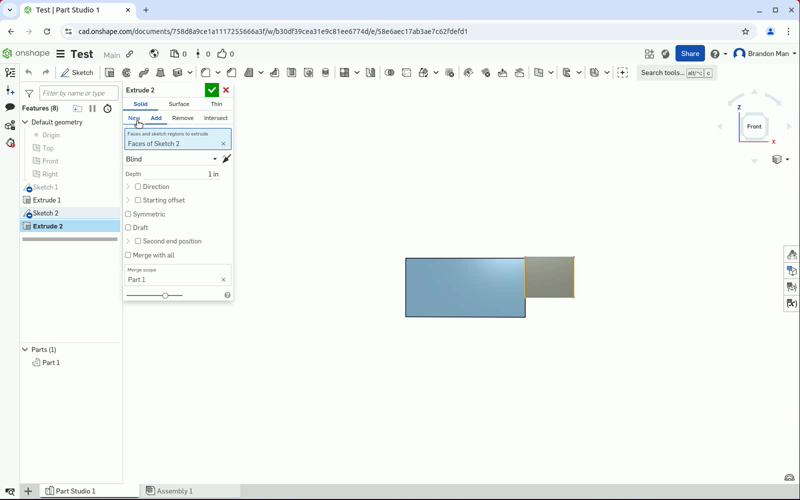
click(137, 120)
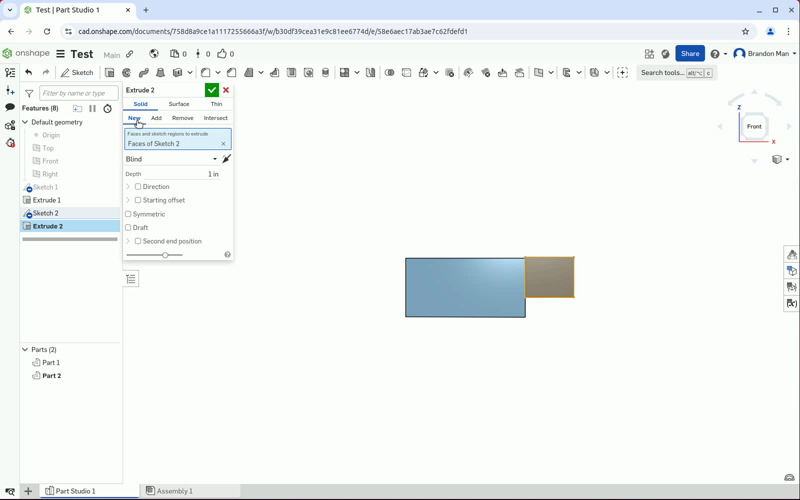
key(tab, 4)
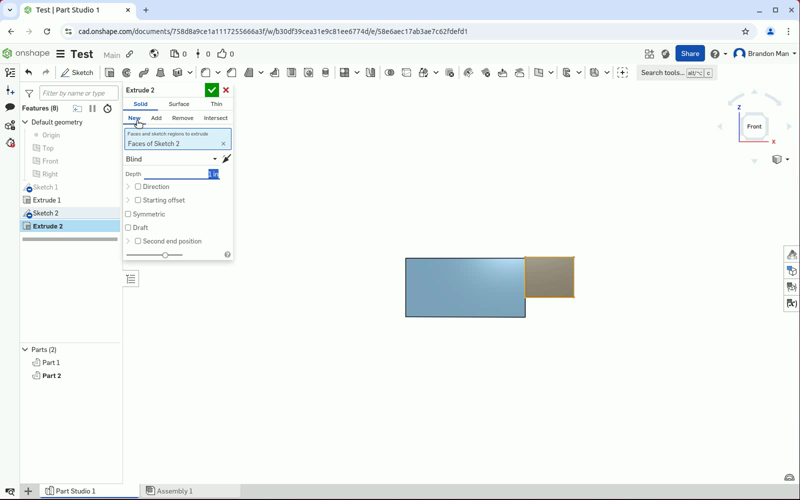
text(7.462)
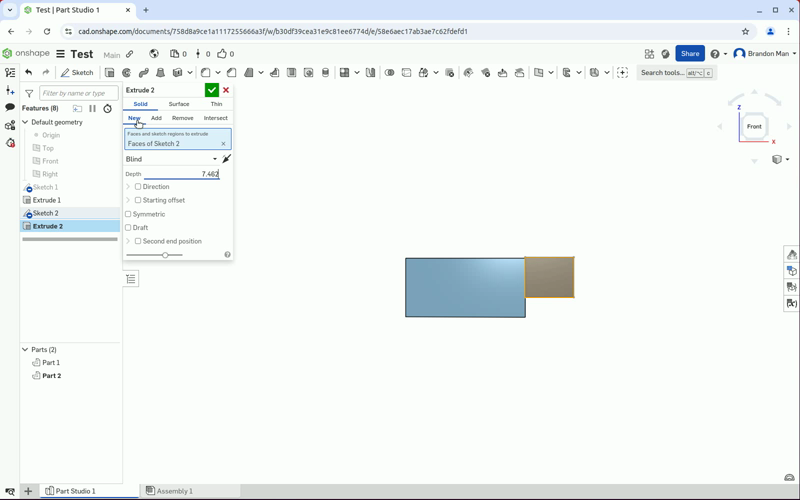
key(enter)
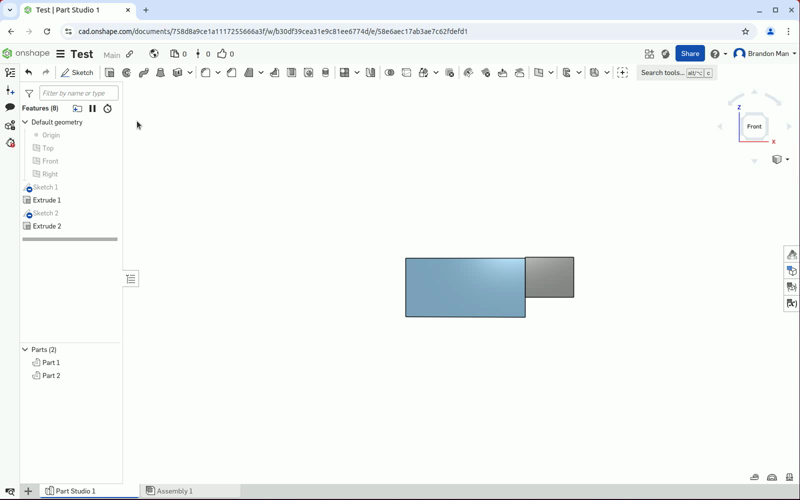
key(shift+h)
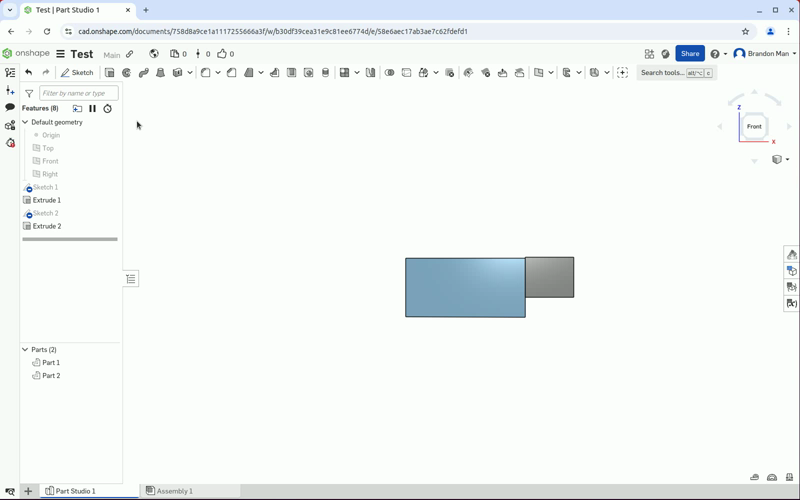
key(shift+h)
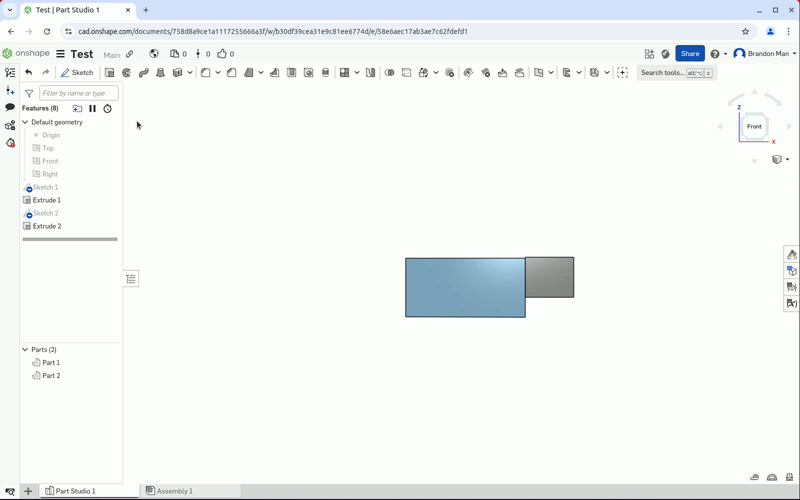
mouse_move(73, 189)
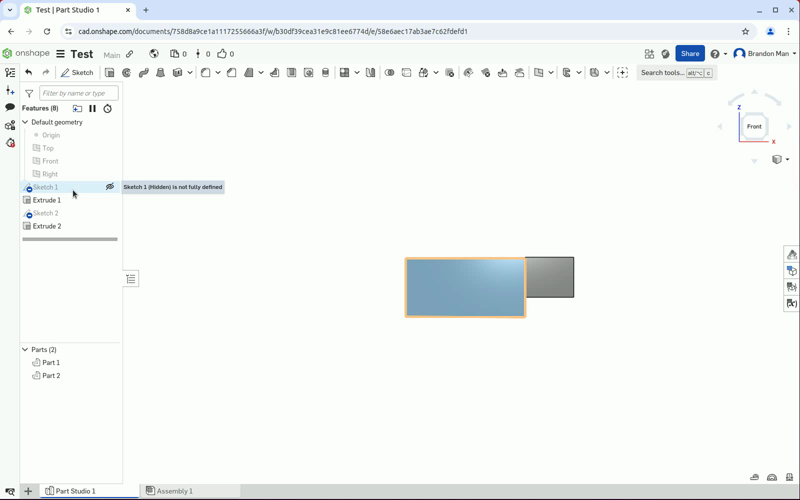
click(73, 189)
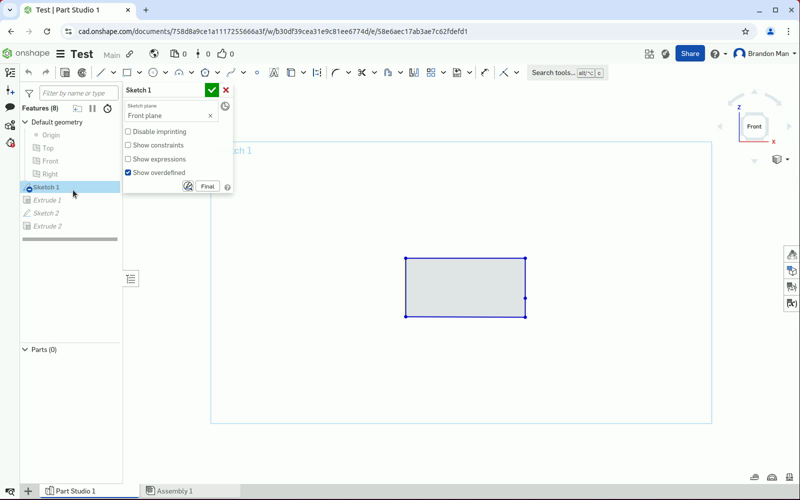
mouse_move(229, 92)
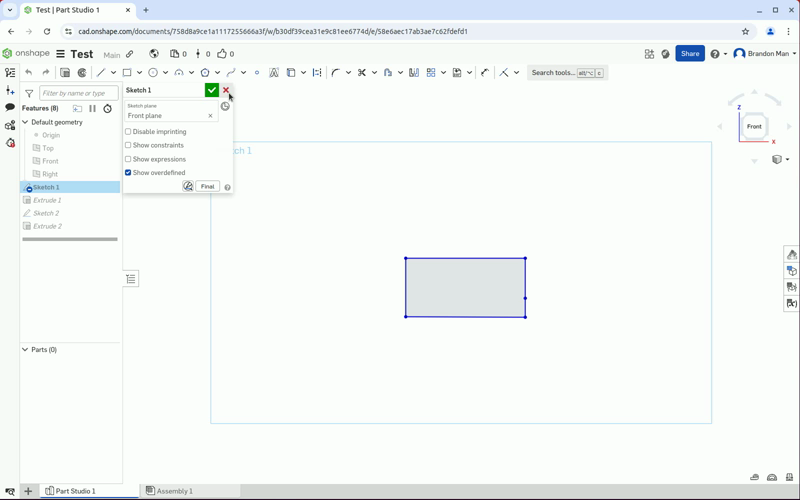
click(229, 92)
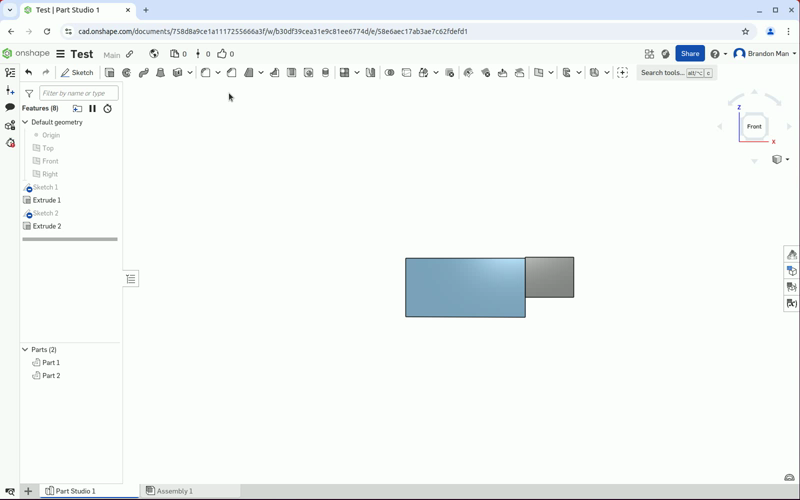
mouse_move(541, 75)
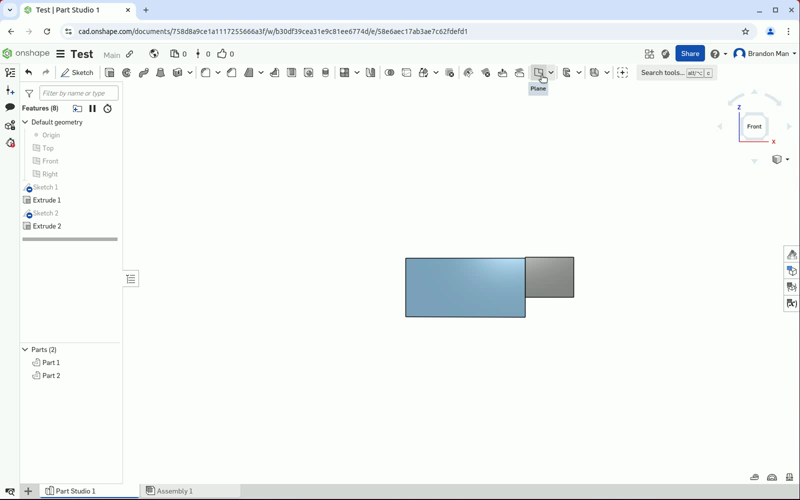
click(541, 75)
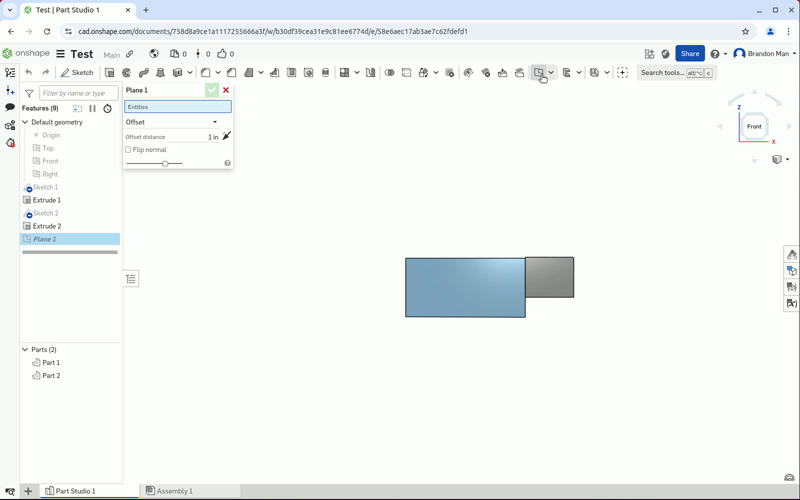
mouse_move(73, 163)
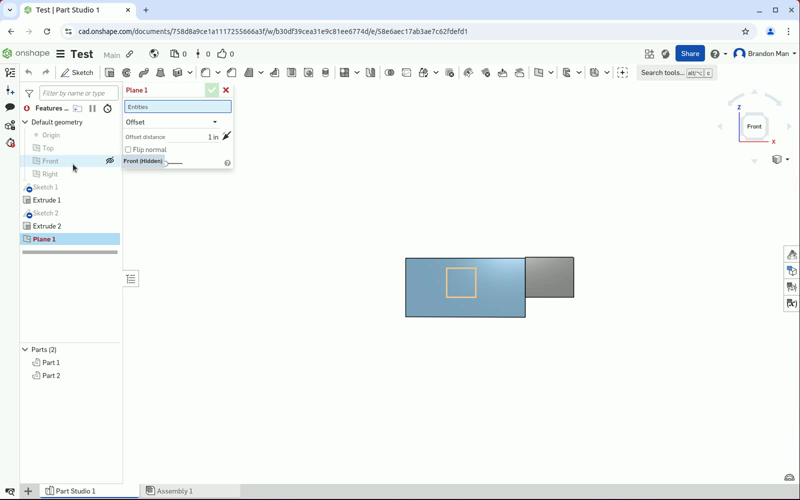
click(73, 163)
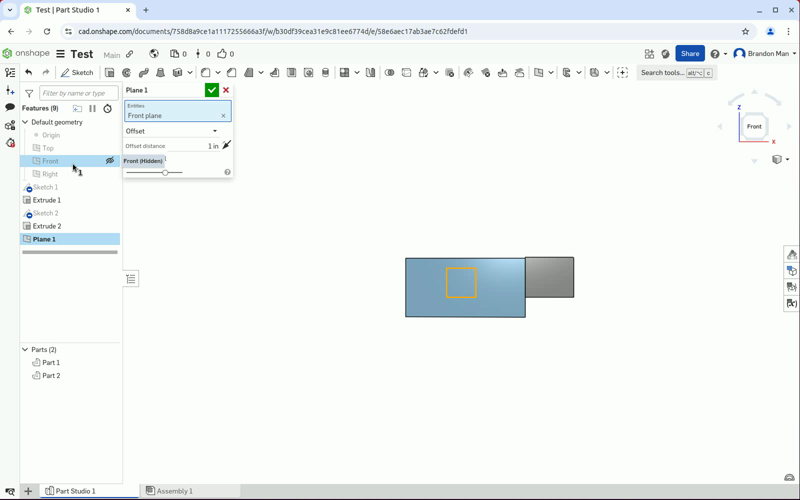
key(tab, 2)
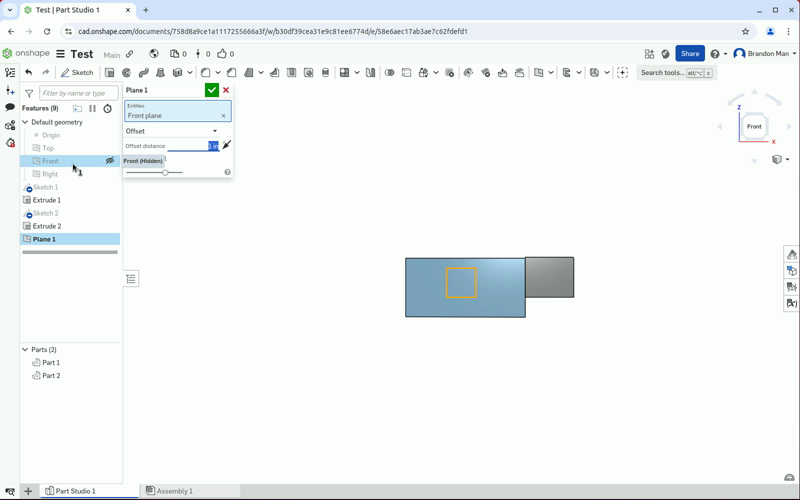
text(7.456)
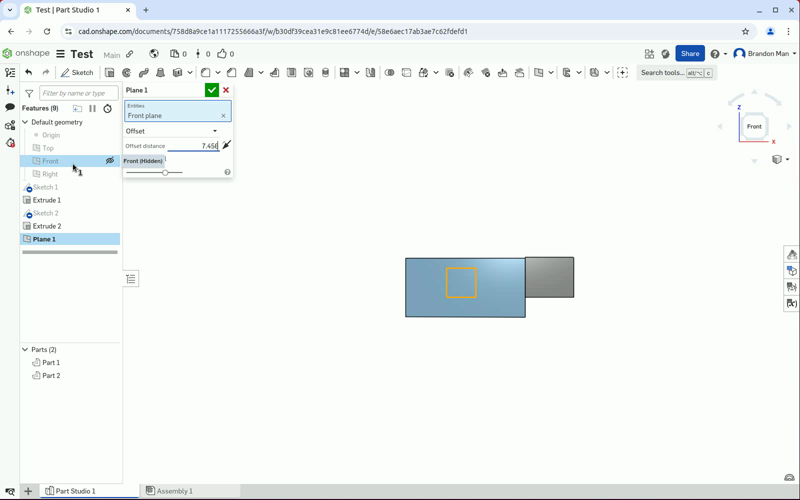
key(enter, 2)
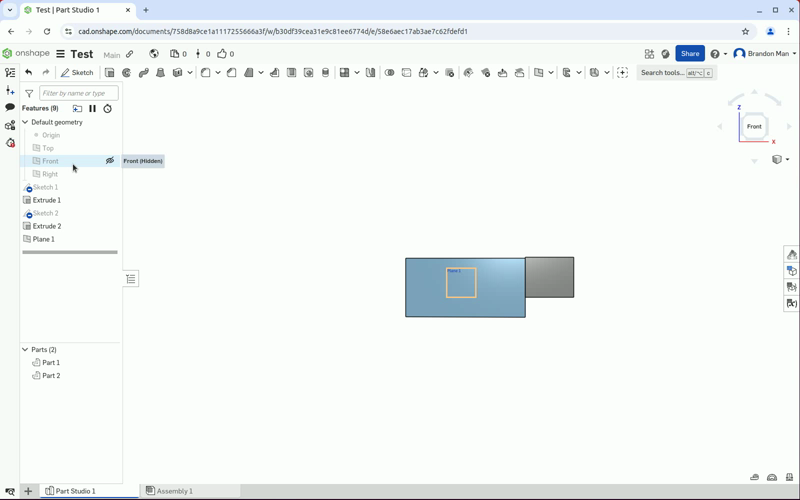
key(shift+s)
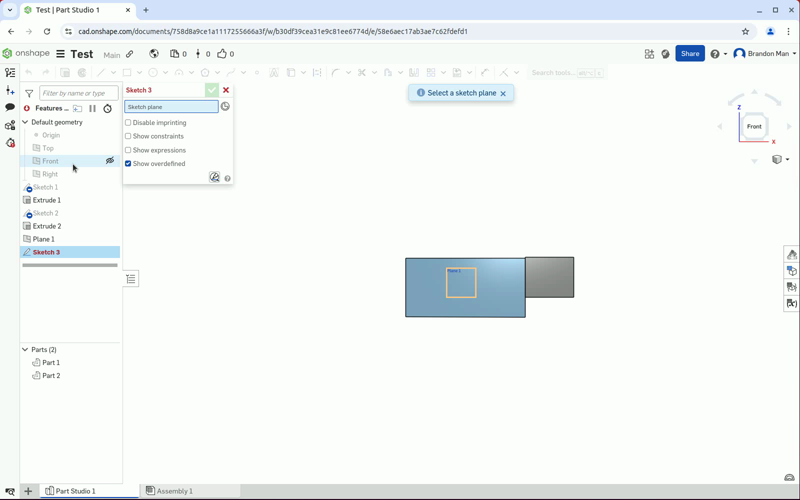
mouse_move(73, 241)
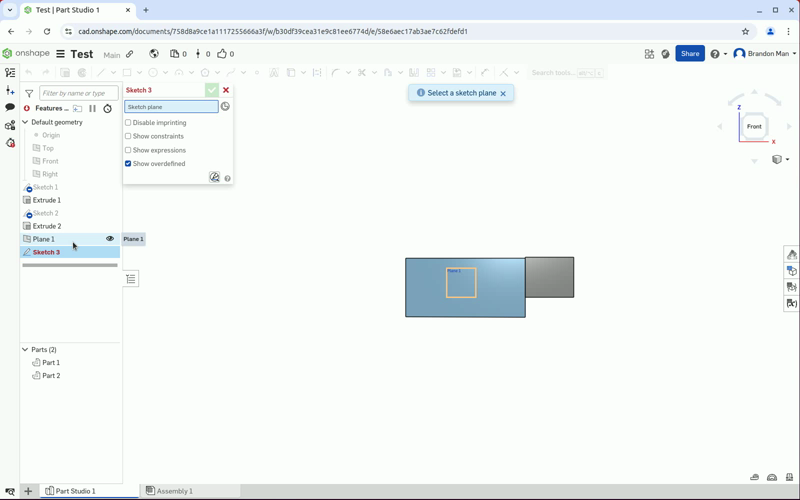
click(73, 241)
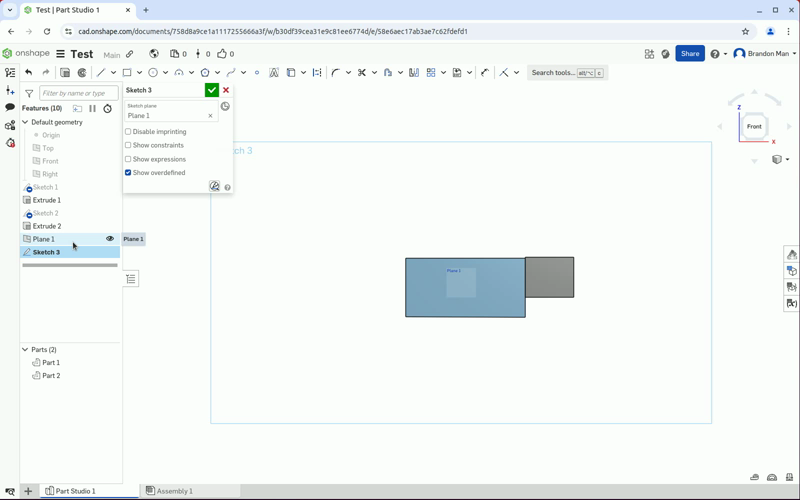
mouse_move(73, 352)
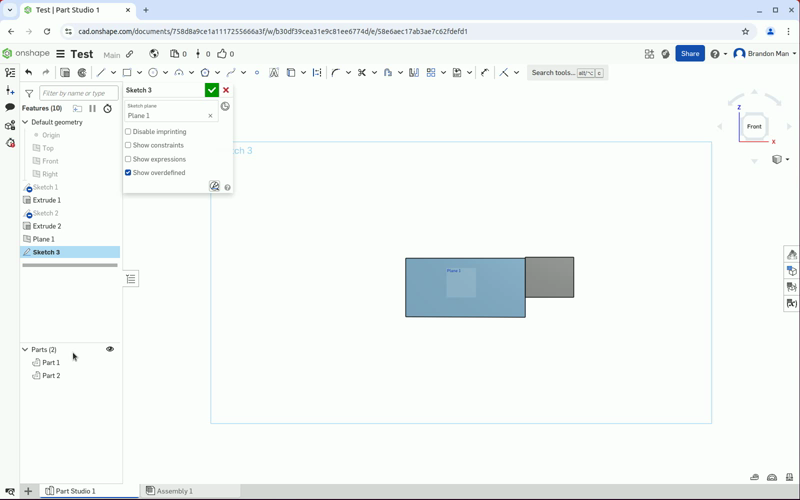
key(y)
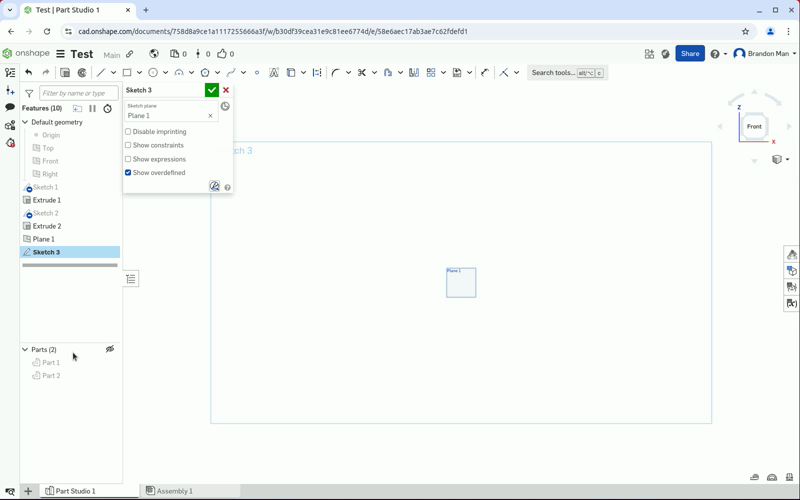
key(l)
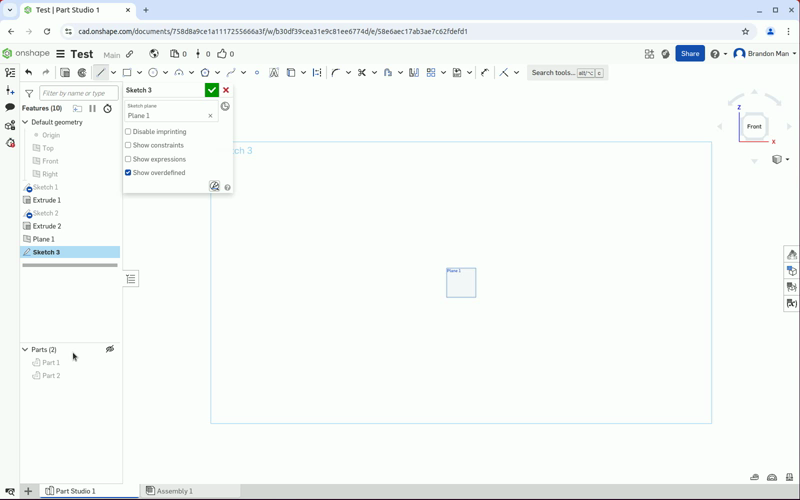
key_down(shift)
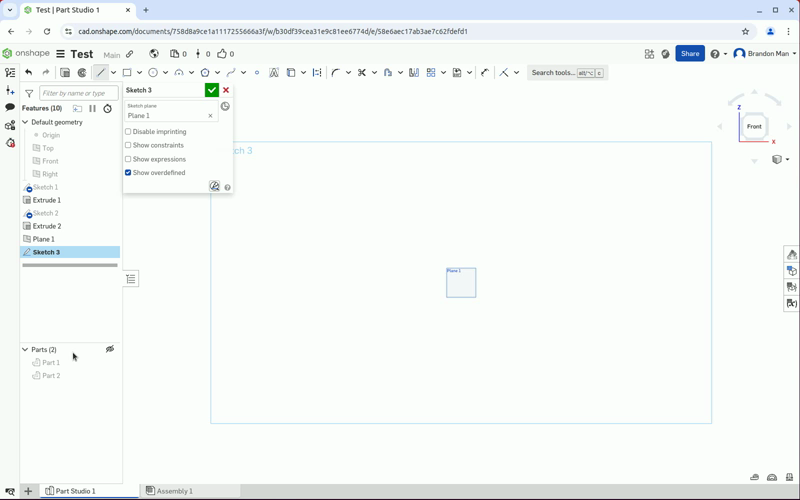
mouse_move(425, 280)
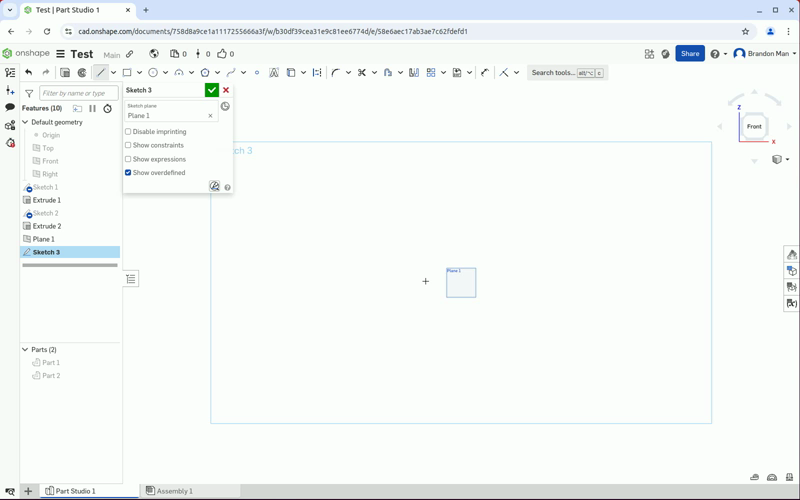
click(425, 280)
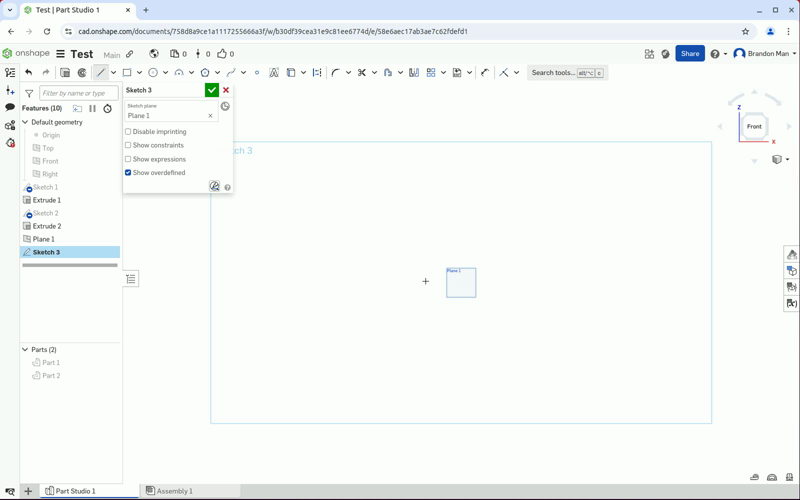
key_up(shift)
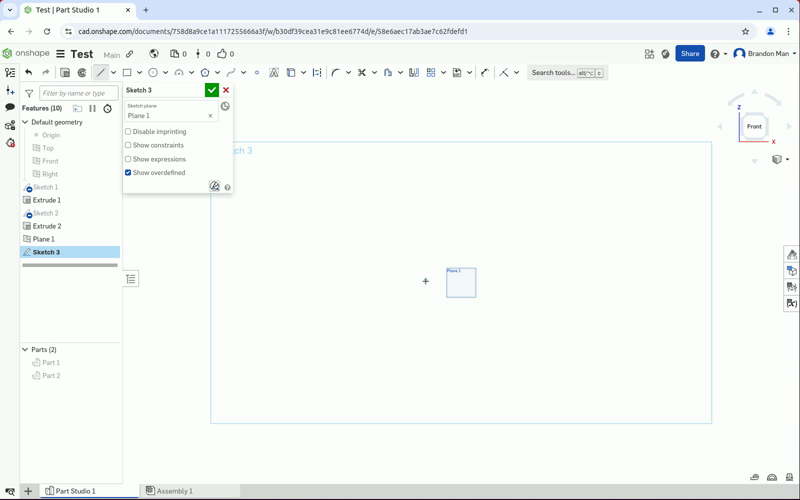
key_down(shift)
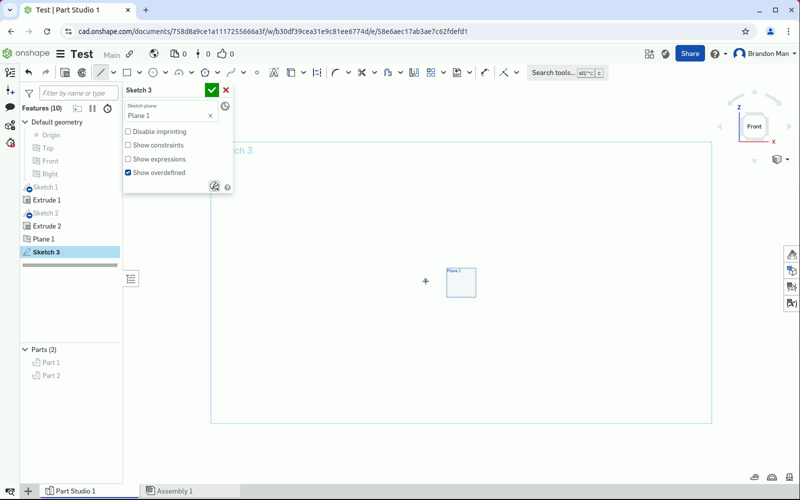
mouse_move(455, 280)
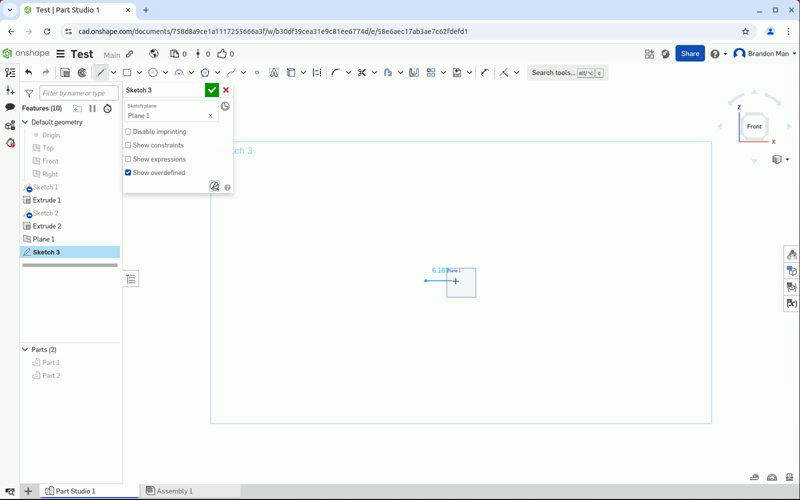
mouse_move(456, 280)
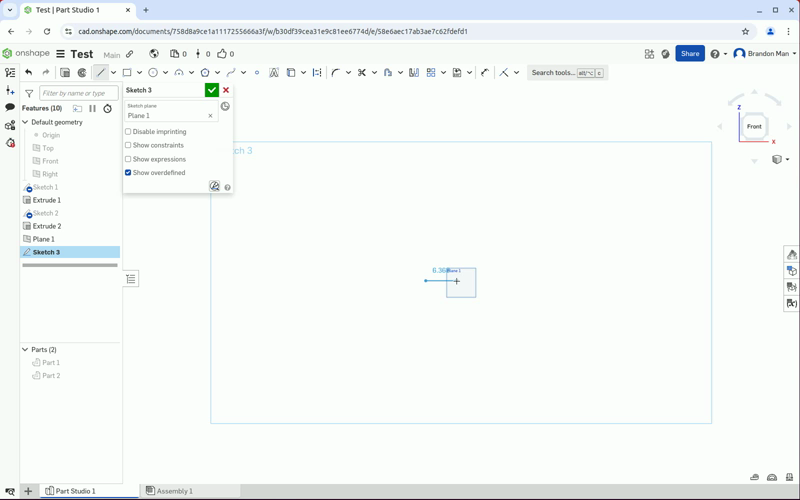
click(456, 280)
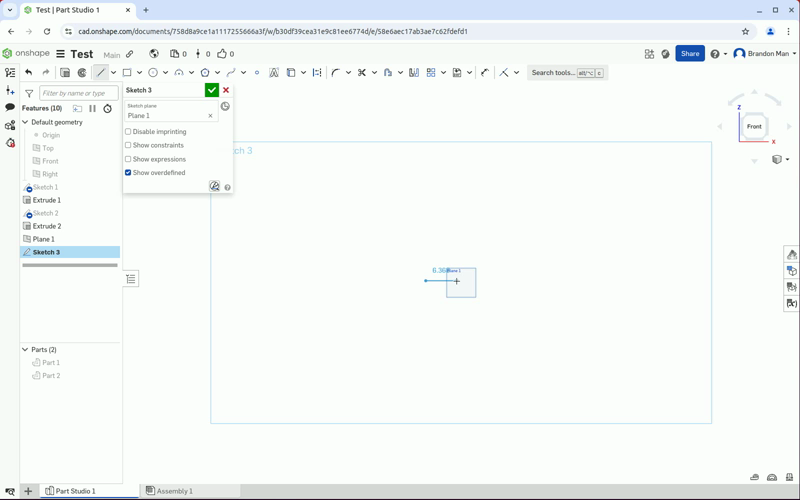
key_up(shift)
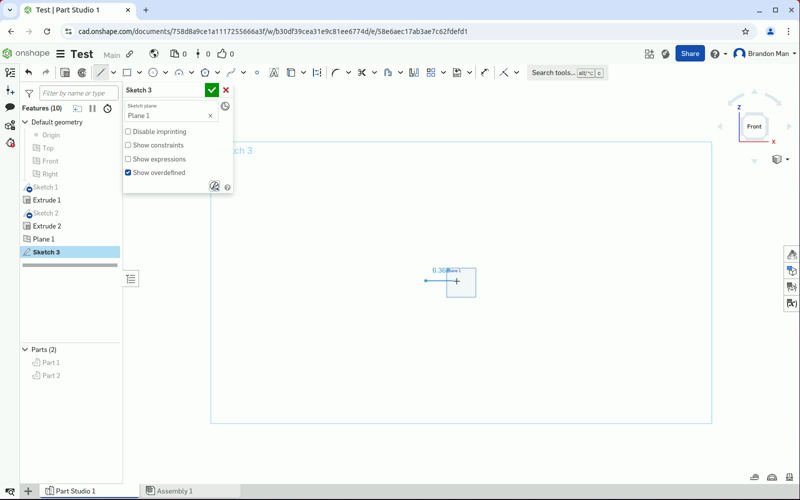
key_down(shift)
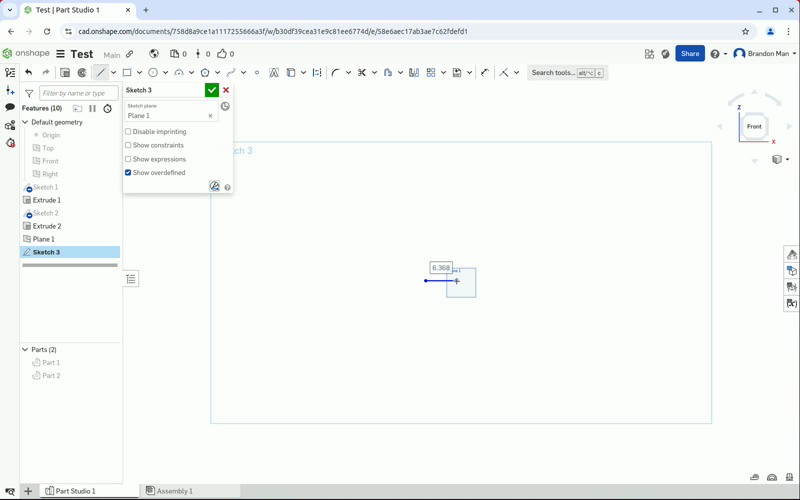
mouse_move(486, 280)
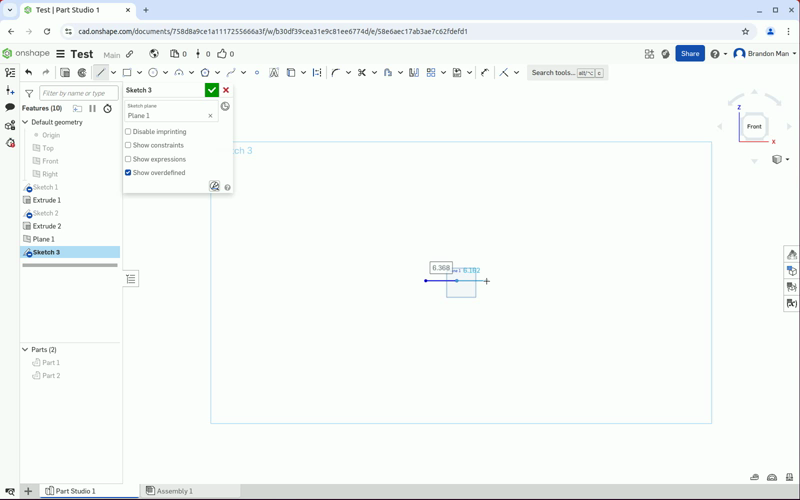
mouse_move(456, 264)
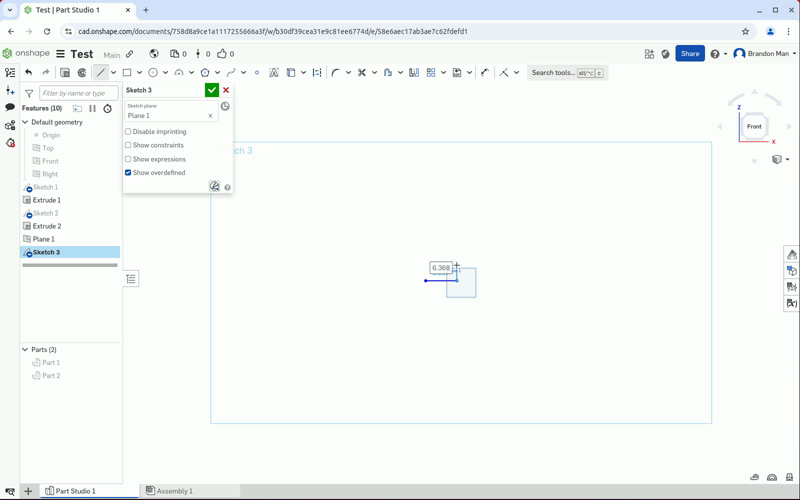
click(456, 264)
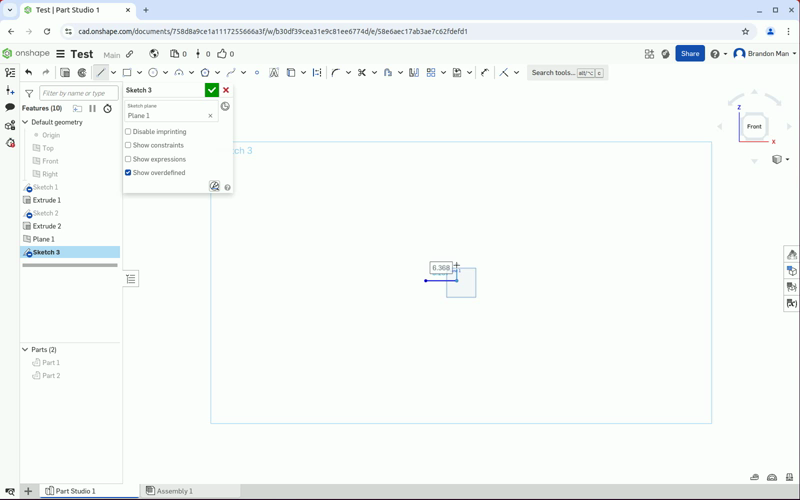
key_up(shift)
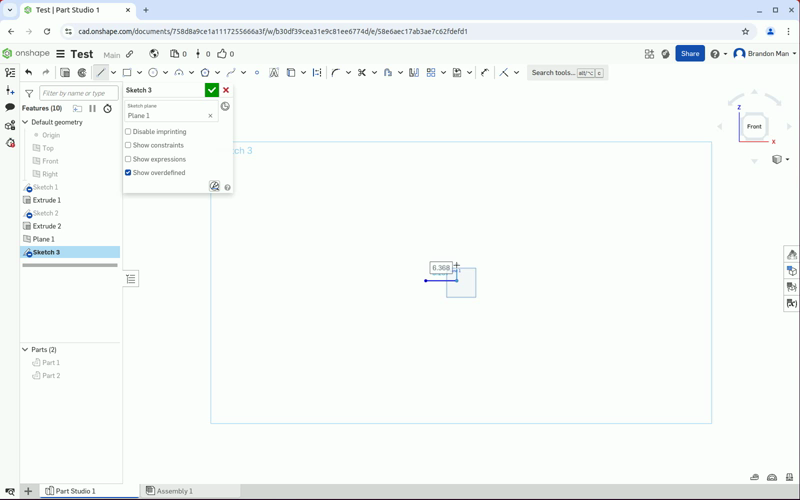
key_down(shift)
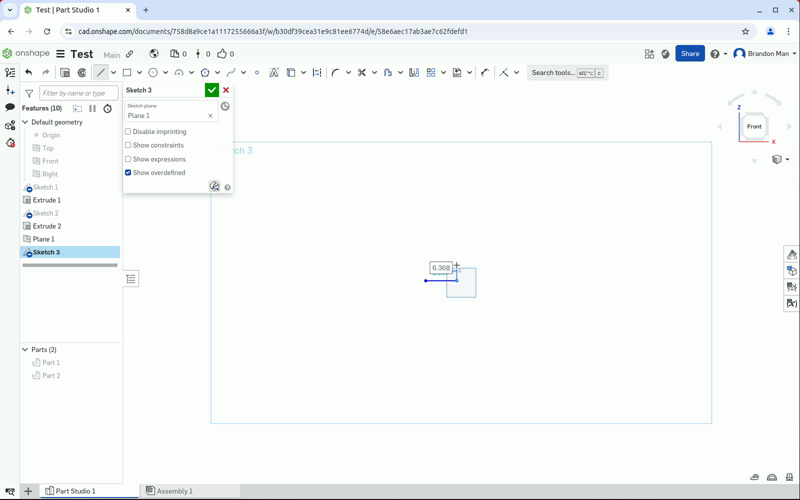
mouse_move(486, 264)
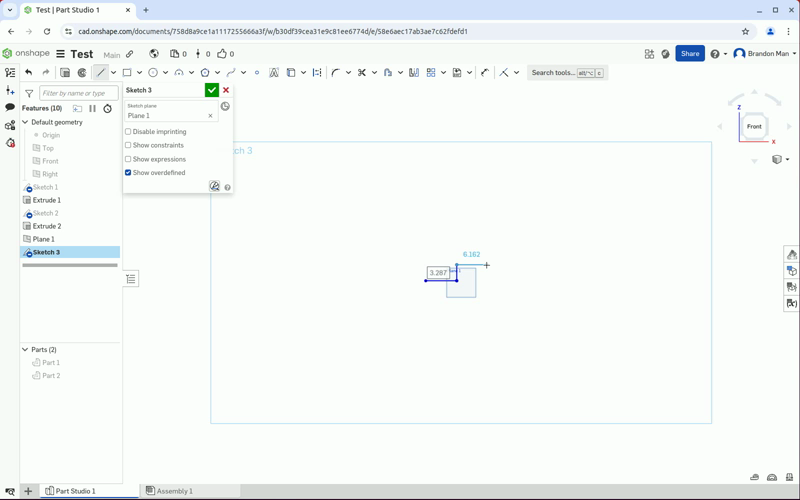
mouse_move(425, 264)
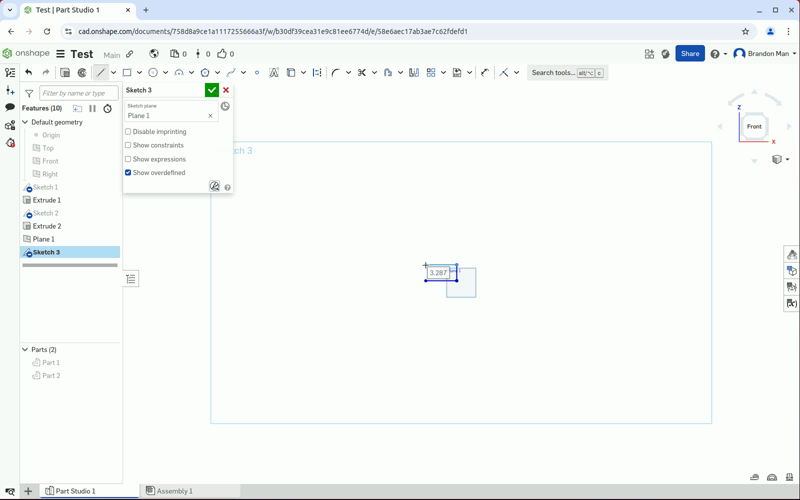
click(425, 264)
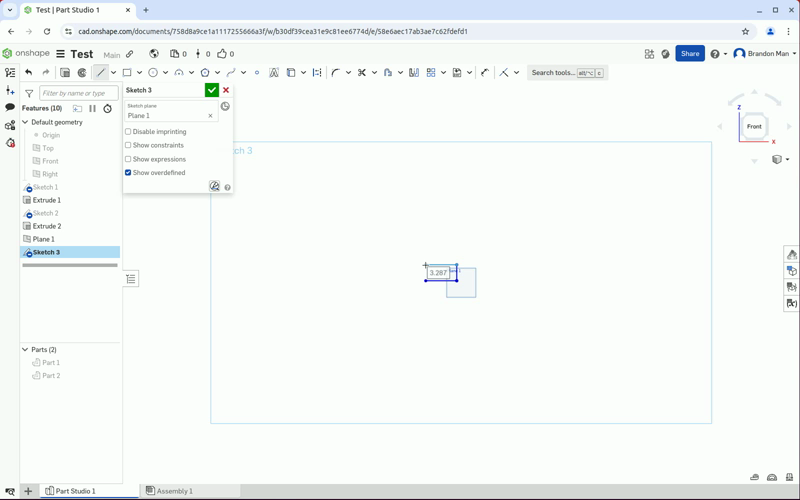
key_up(shift)
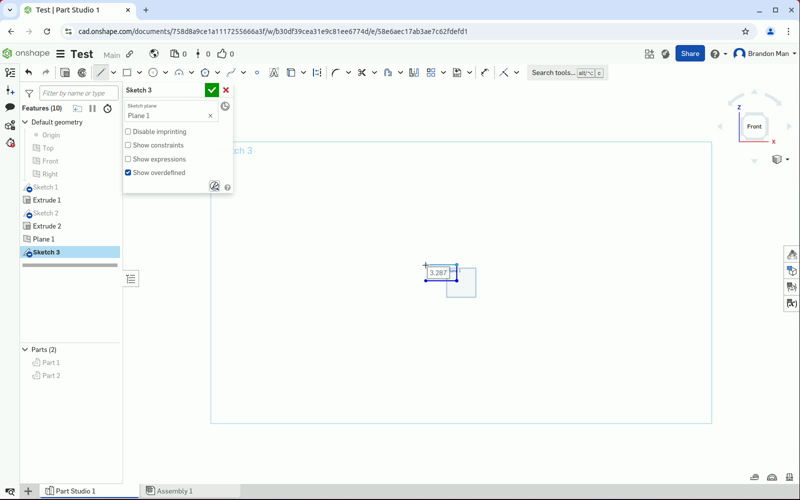
mouse_move(455, 264)
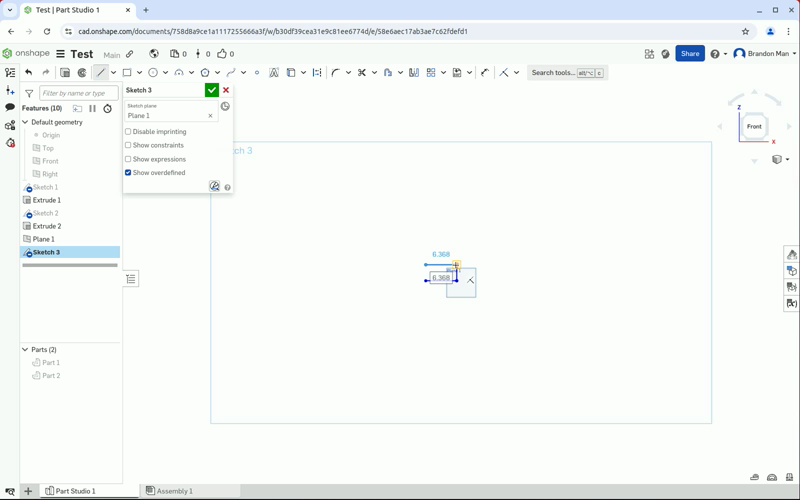
key_down(shift)
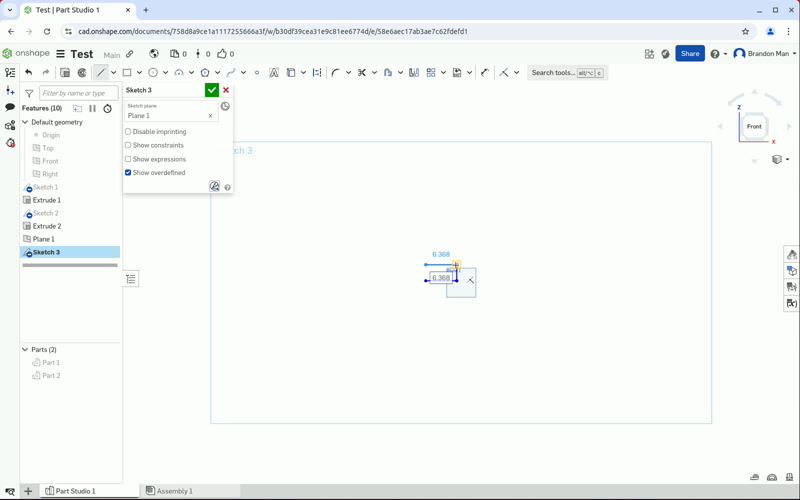
mouse_move(425, 280)
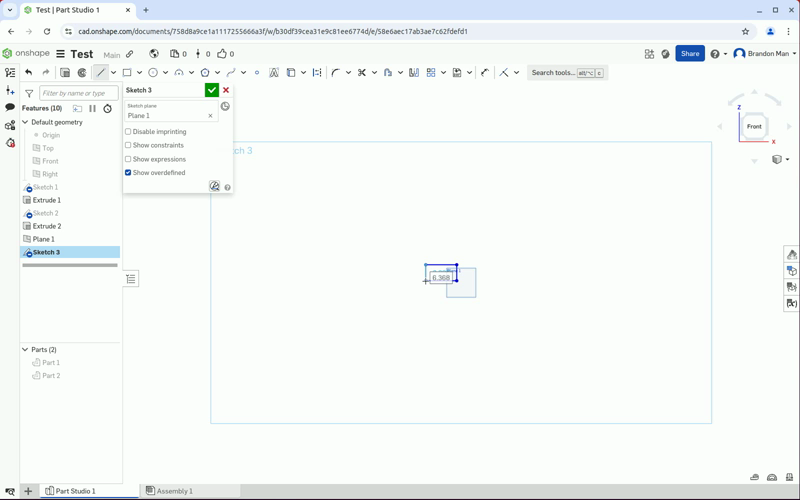
key_up(shift)
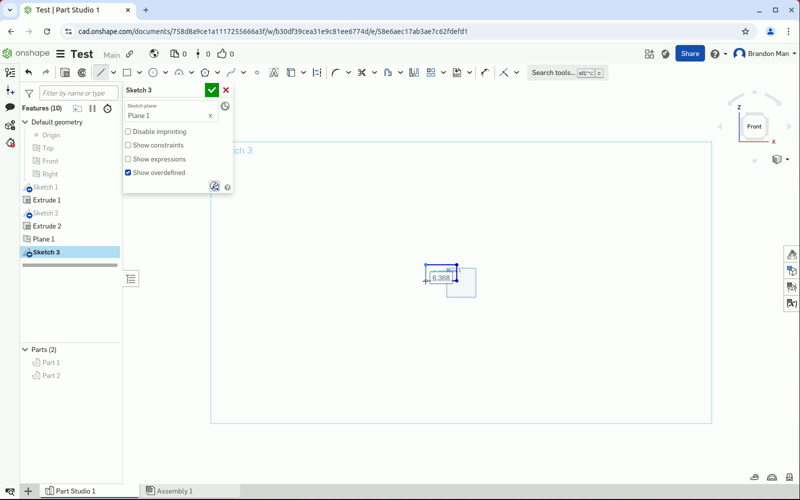
click(425, 280)
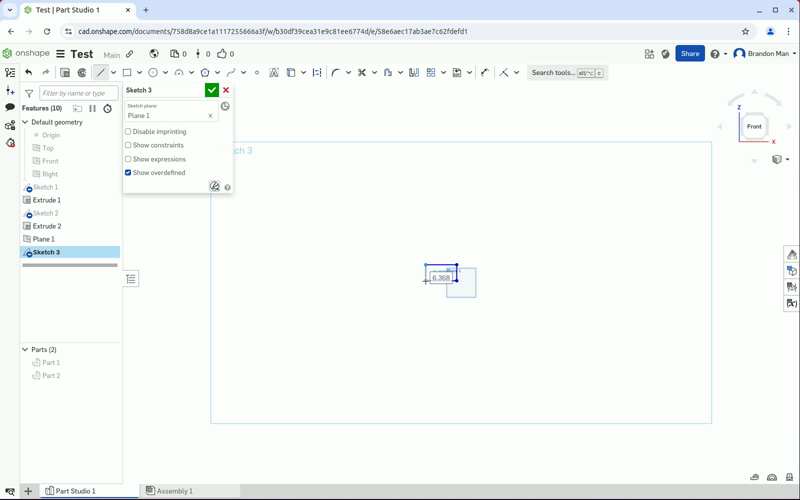
key(esc)
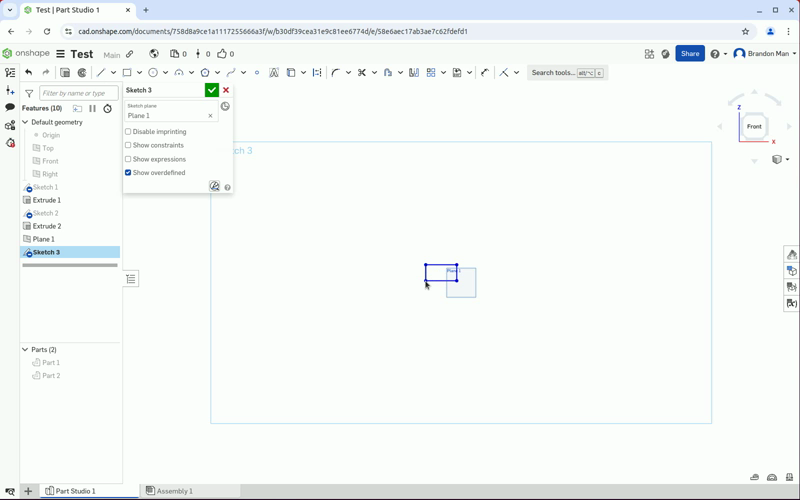
mouse_move(426, 267)
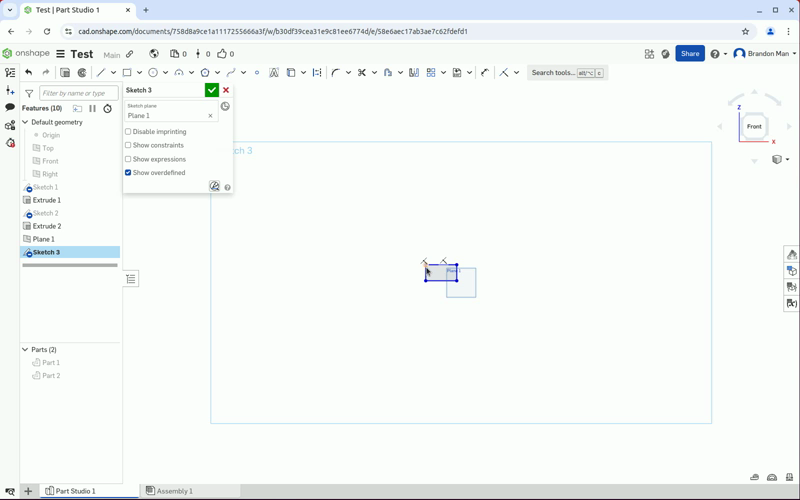
scroll(6)
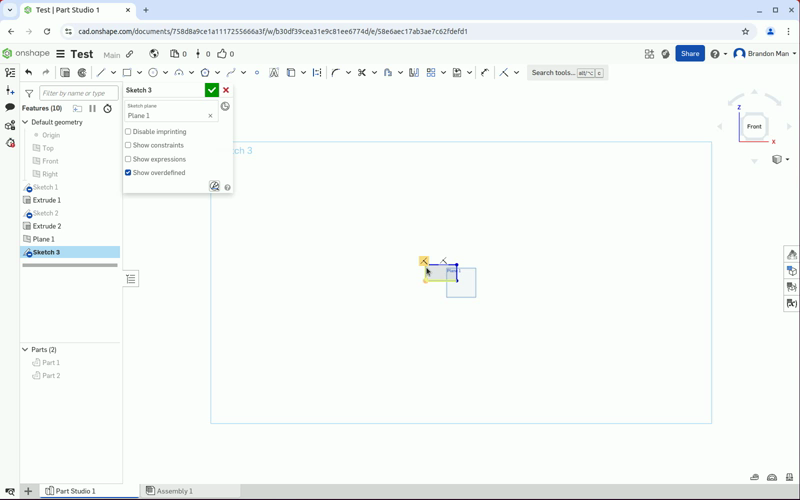
scroll(6)
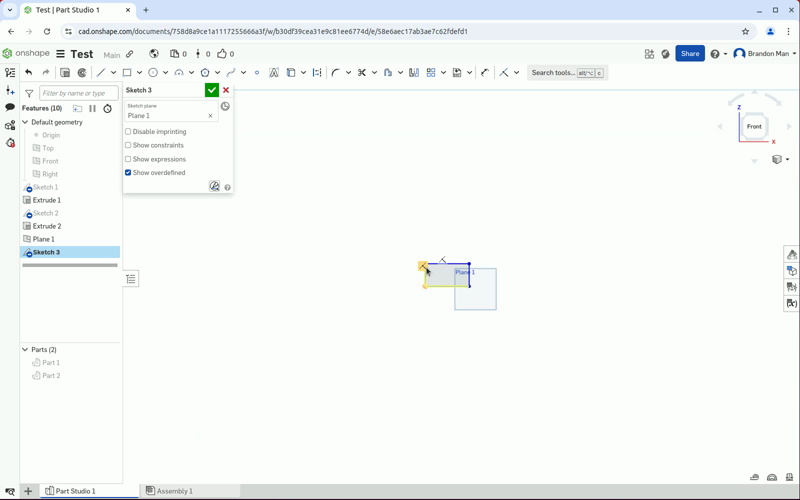
scroll(6)
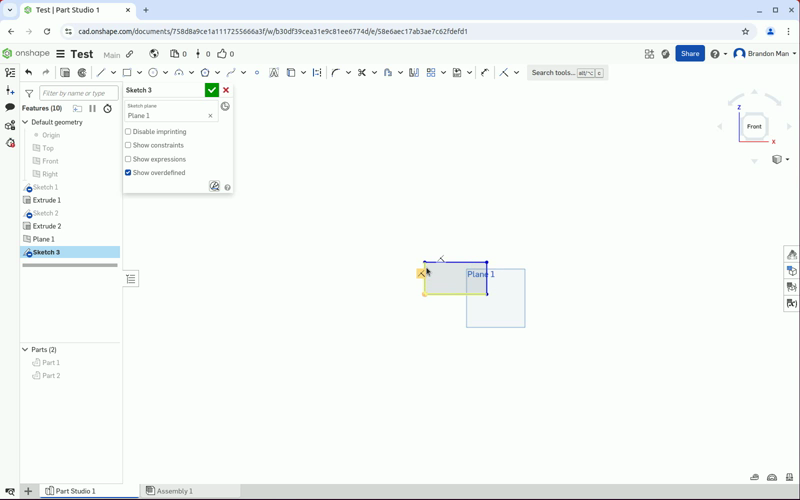
scroll(6)
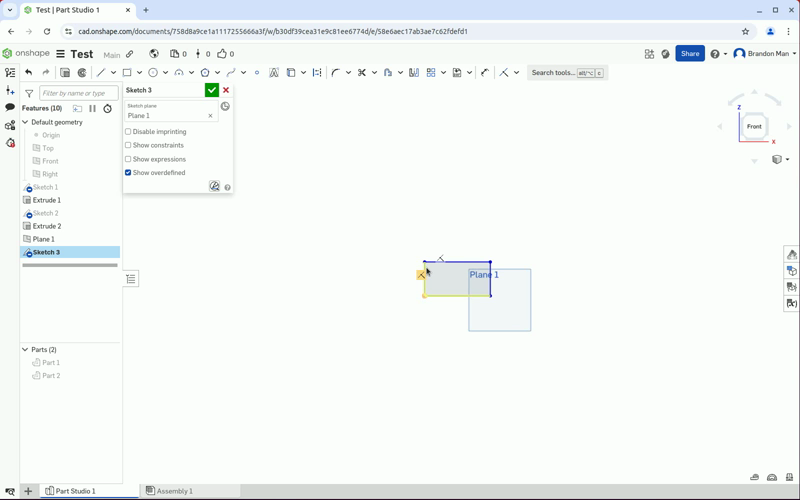
scroll(6)
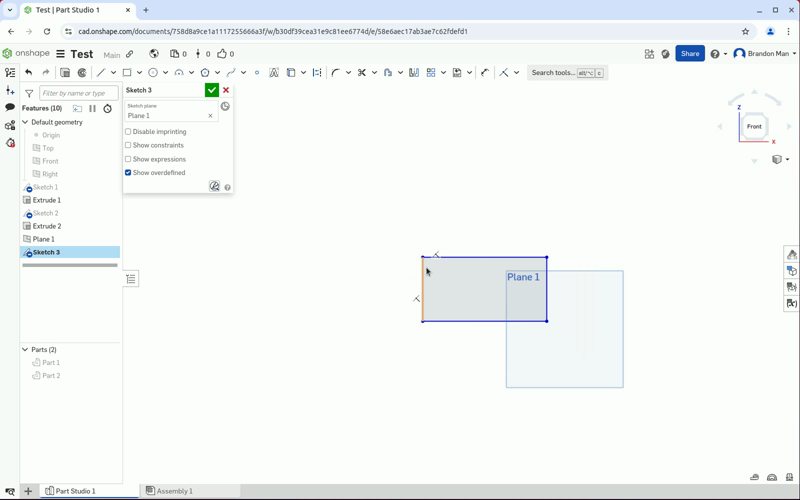
scroll(6)
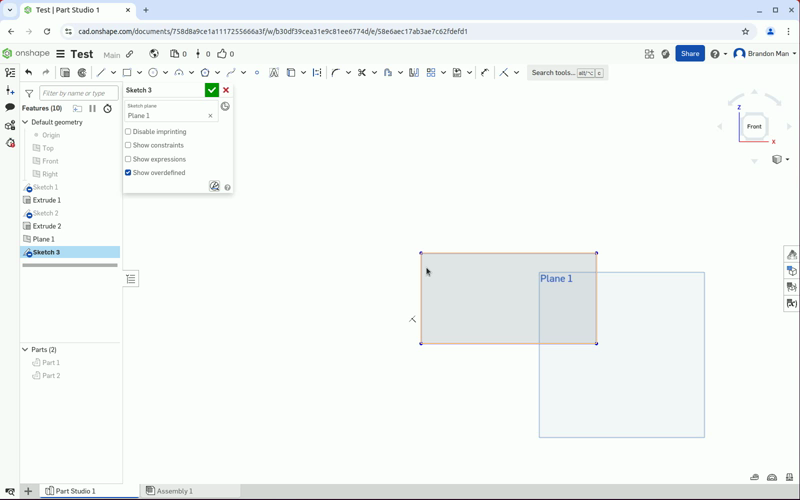
scroll(6)
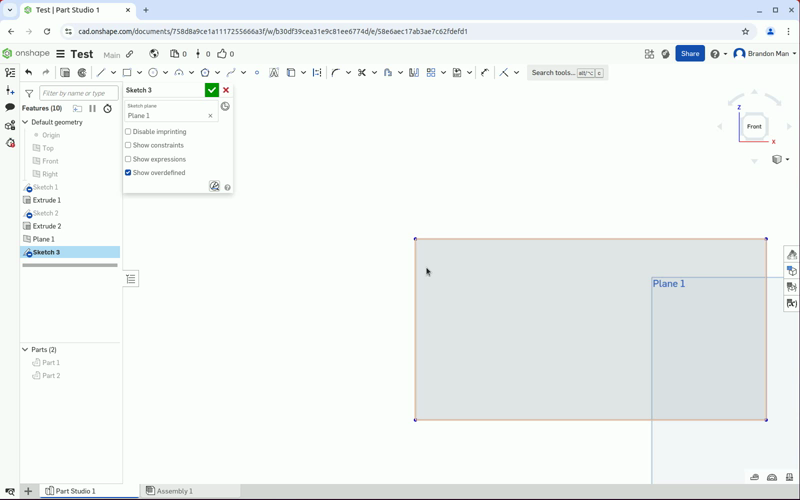
click(426, 267)
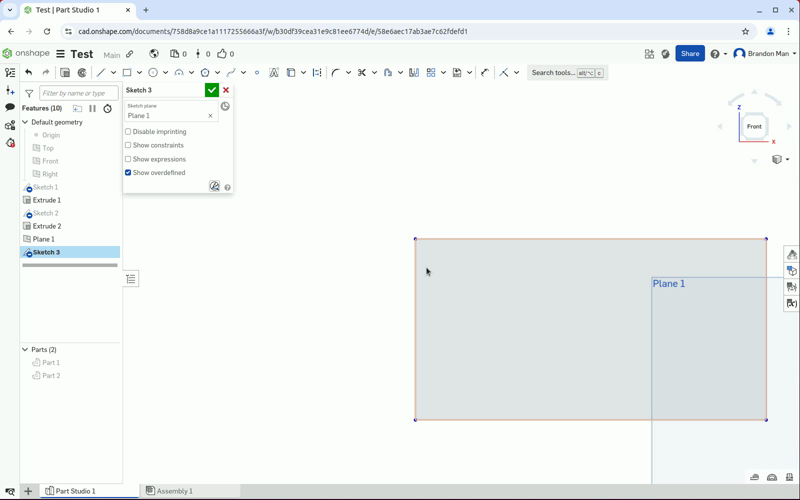
scroll(-6)
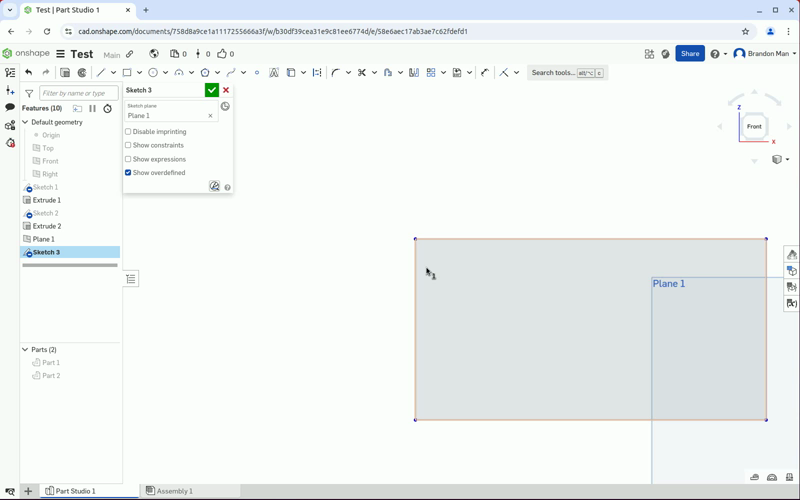
scroll(-6)
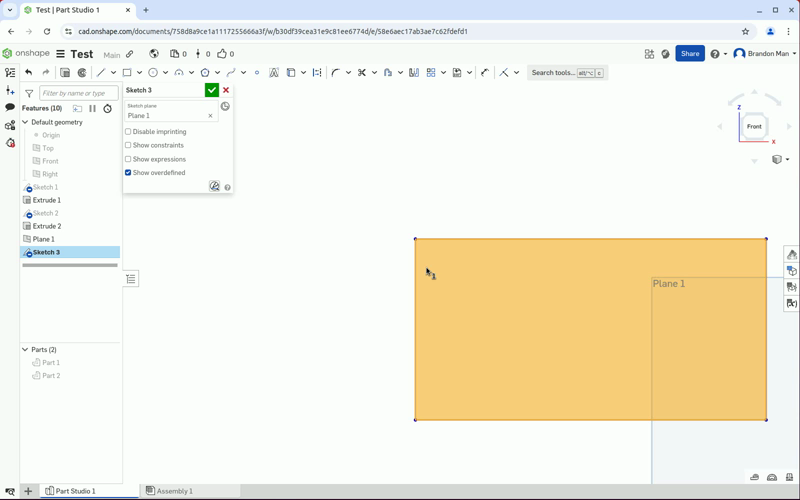
scroll(-6)
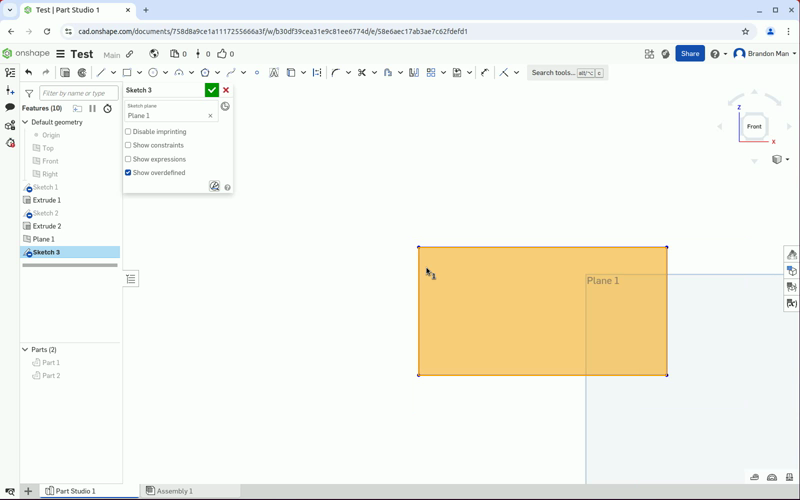
scroll(-6)
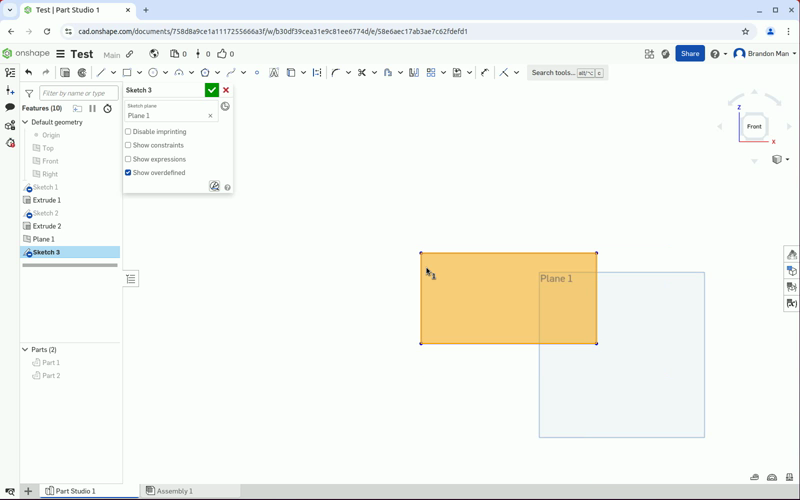
scroll(-6)
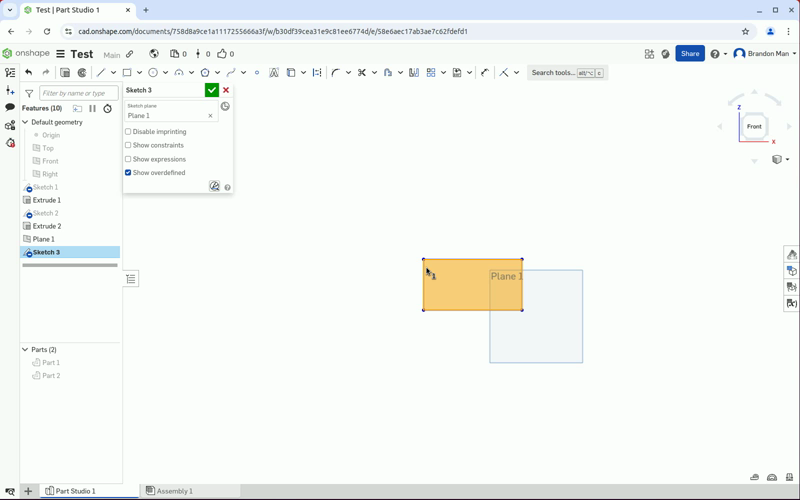
scroll(-6)
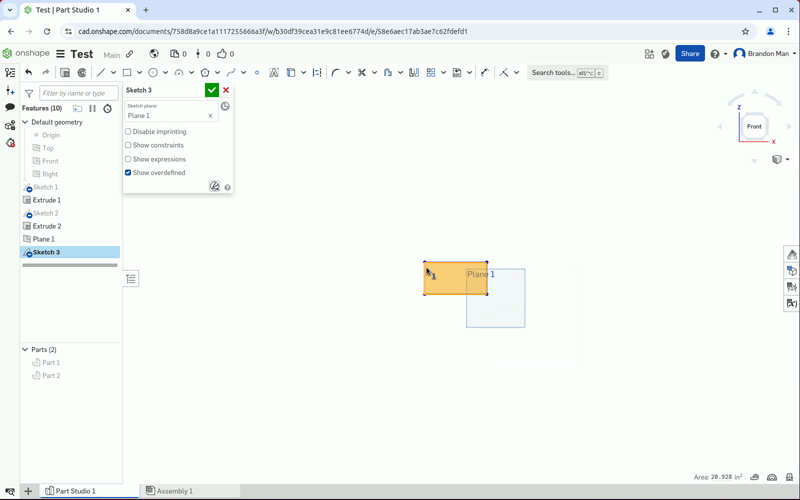
scroll(-6)
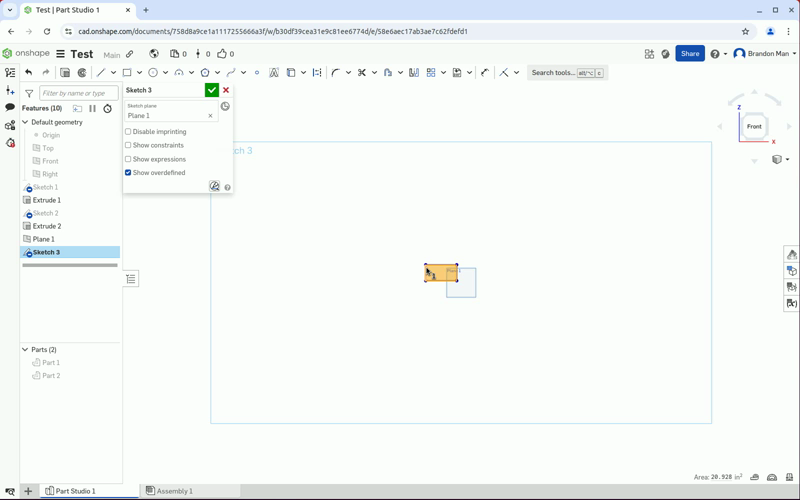
mouse_move(73, 352)
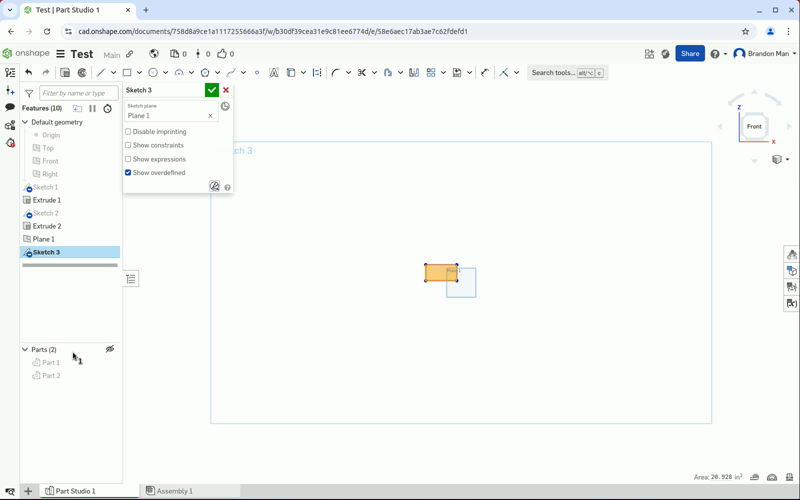
key(shift+y)
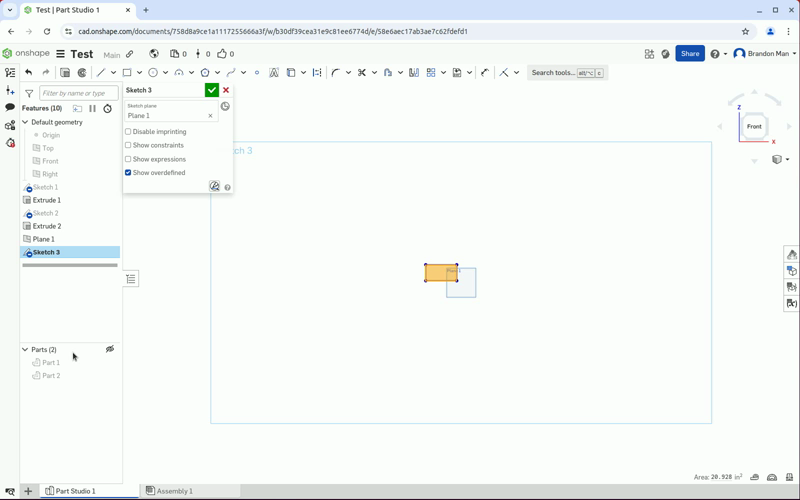
key(shift+e)
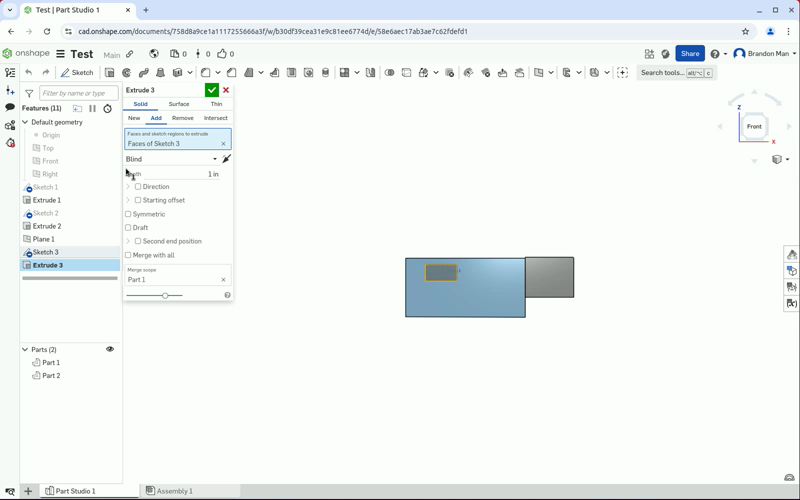
mouse_move(143, 106)
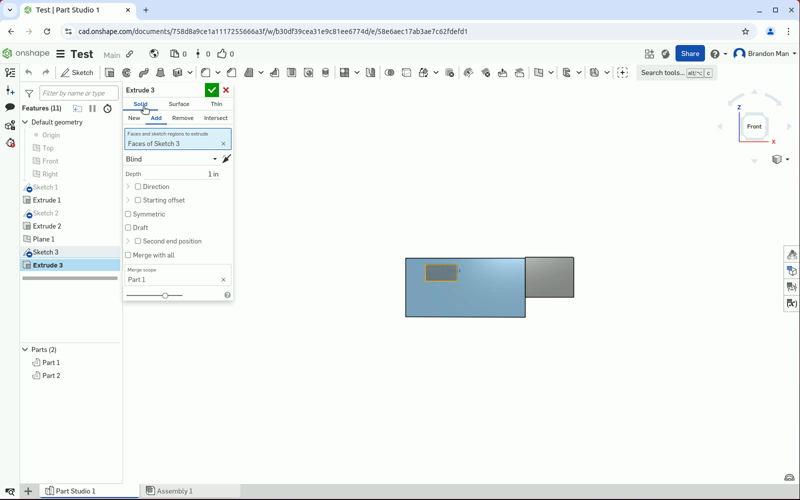
click(143, 106)
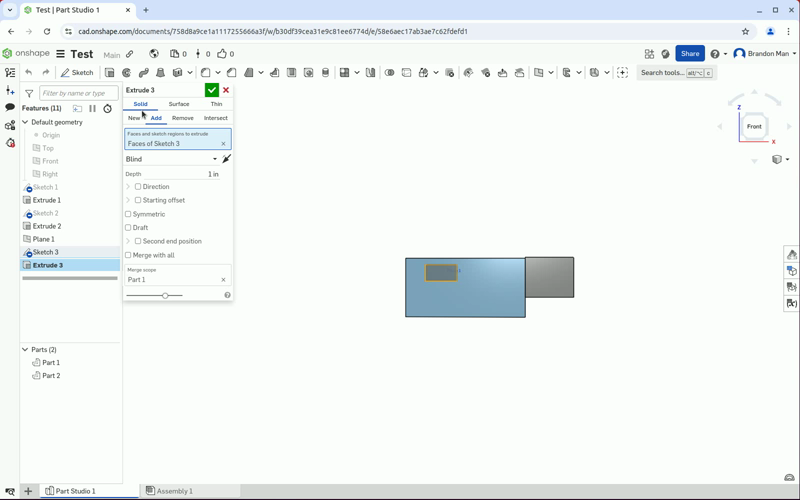
mouse_move(137, 120)
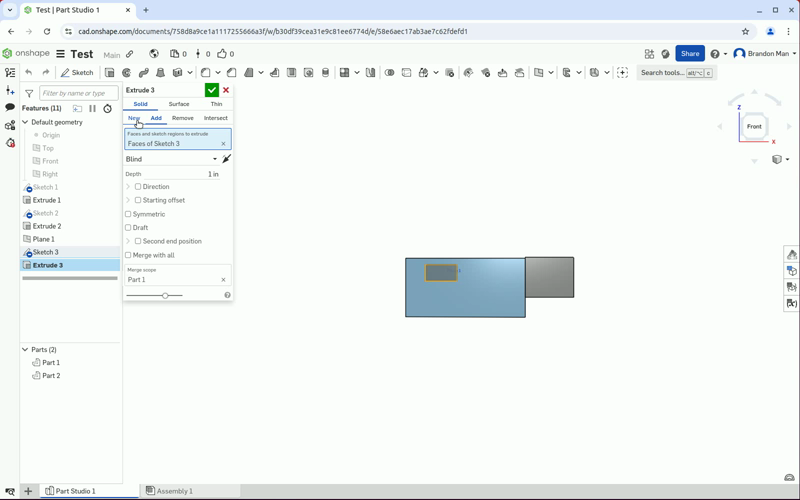
click(137, 120)
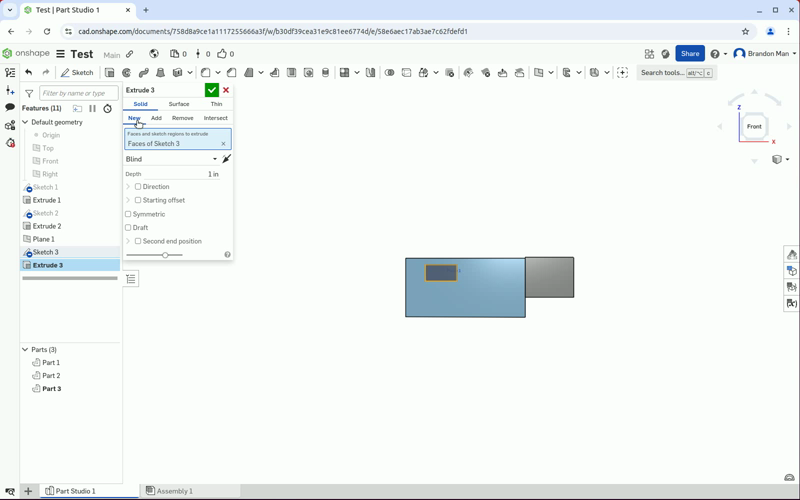
key(tab, 4)
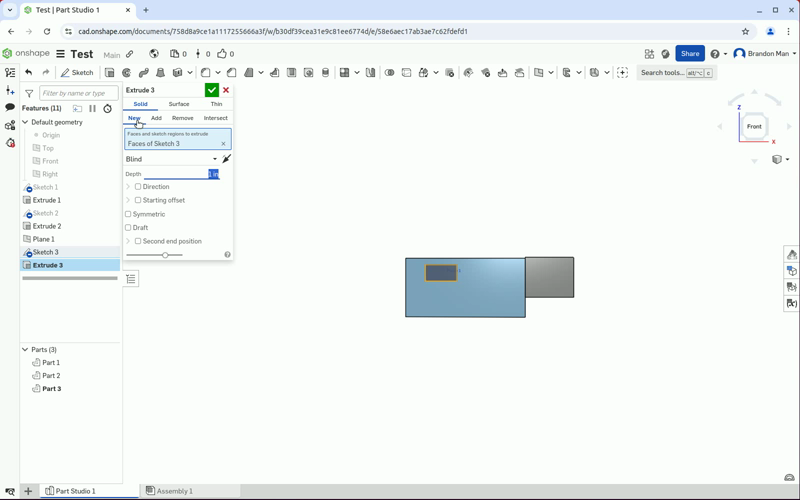
text(1.444)
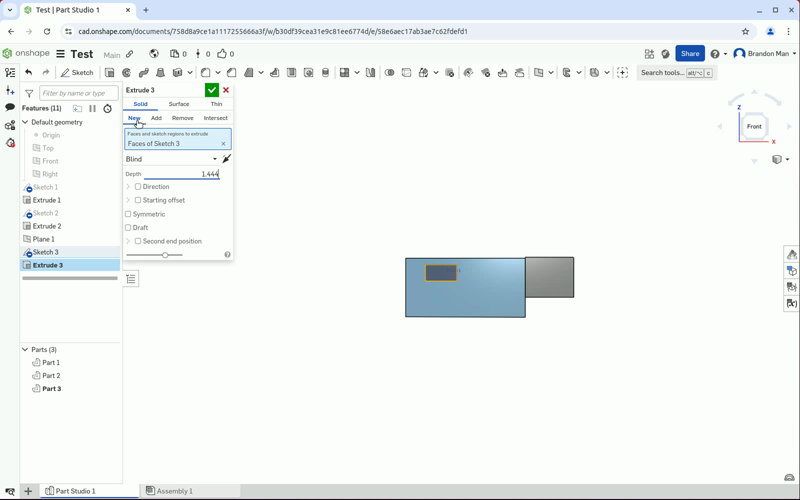
key(enter)
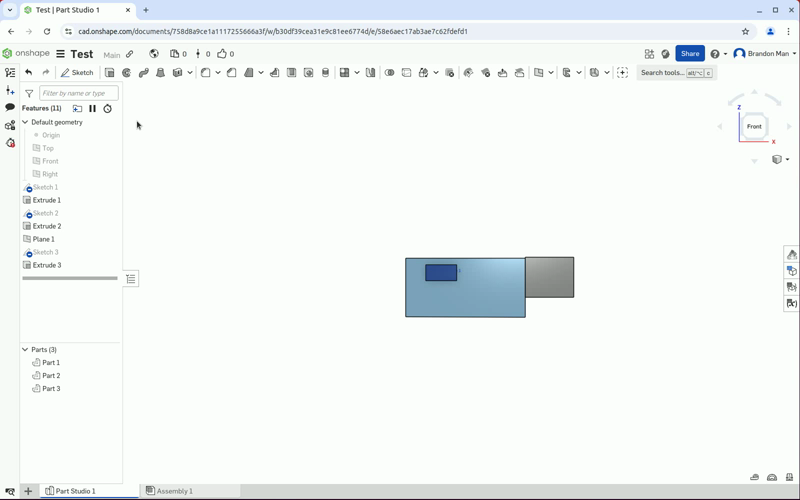
key(shift+h)
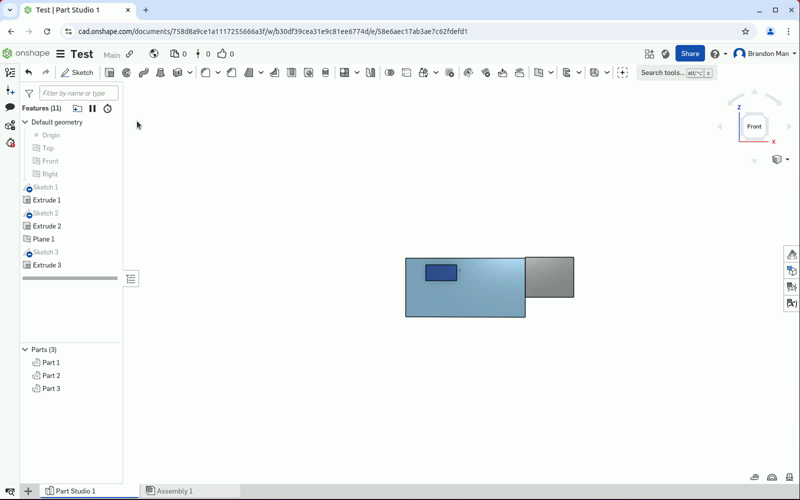
key(shift+h)
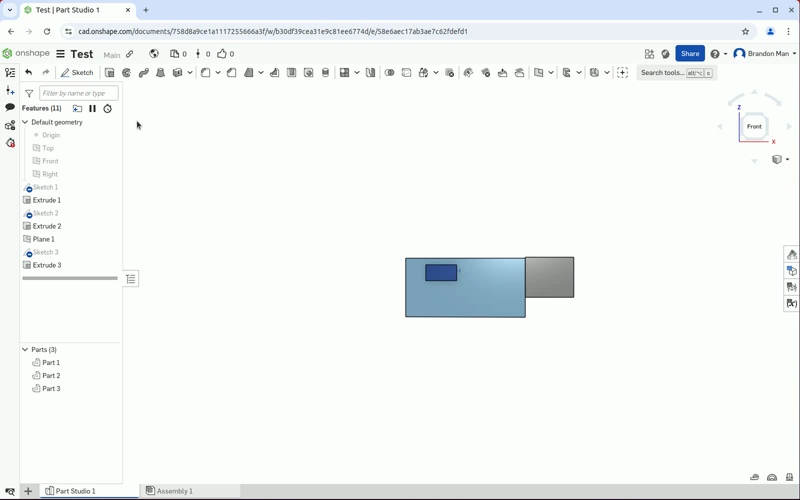
mouse_move(73, 189)
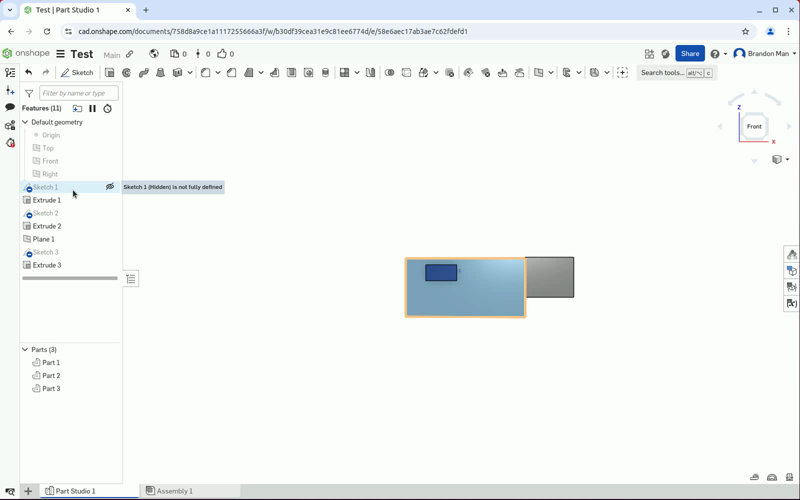
click(73, 189)
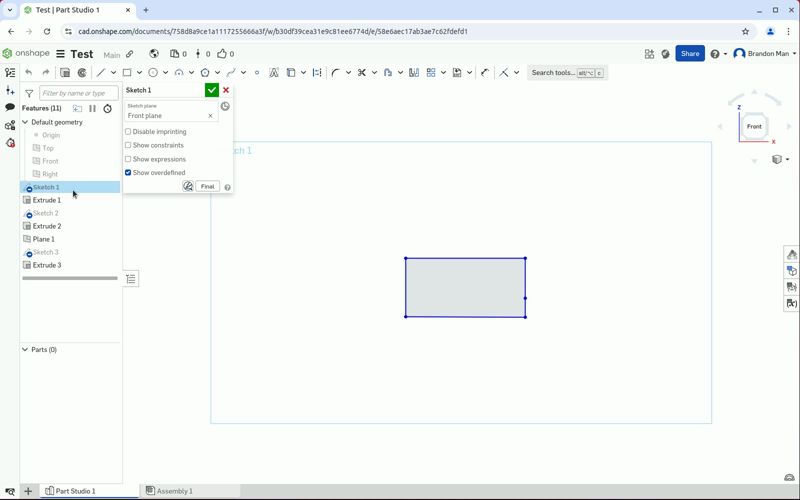
mouse_move(229, 92)
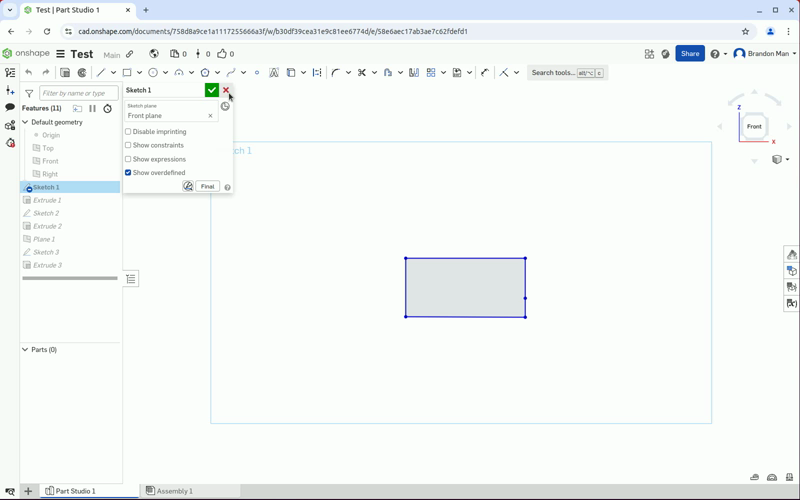
click(229, 92)
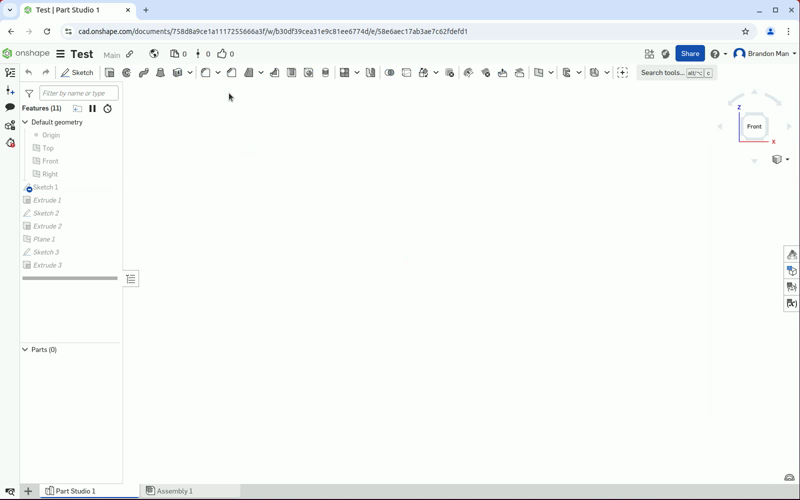
key(shift+s)
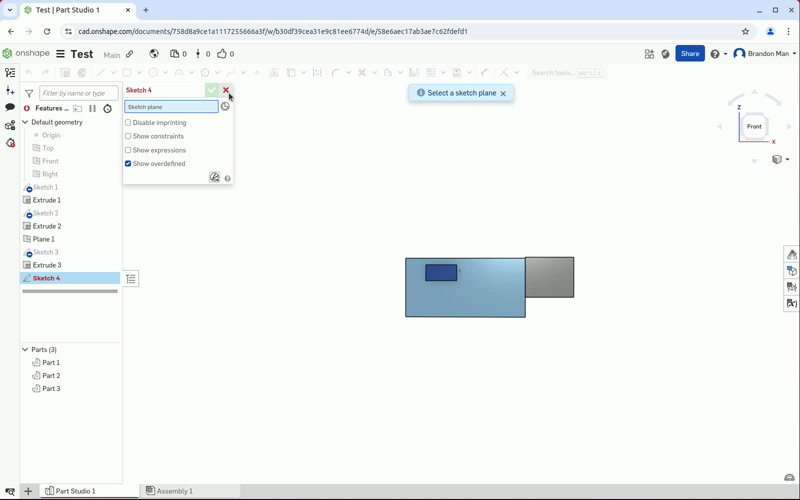
mouse_move(73, 241)
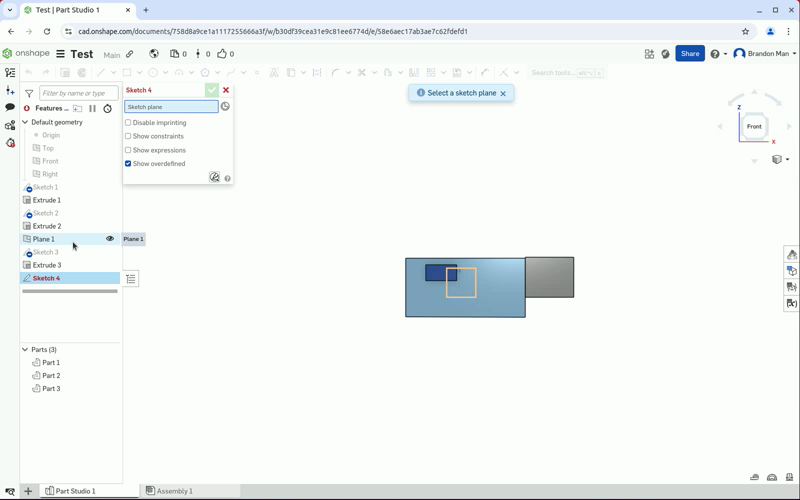
click(73, 241)
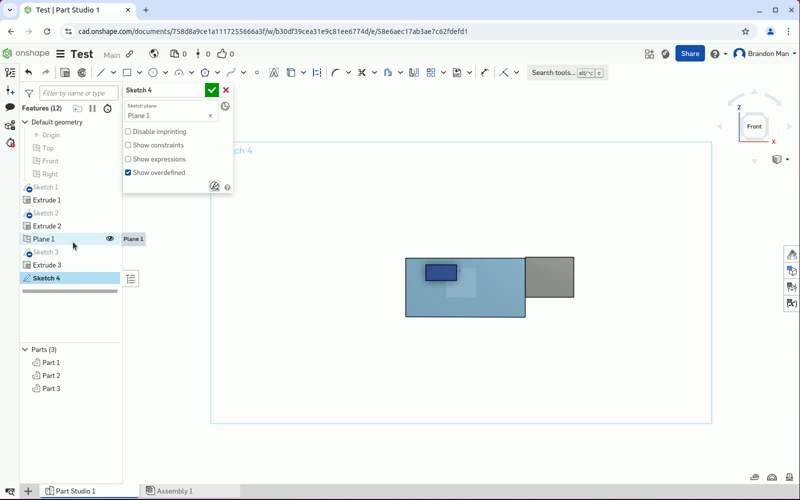
mouse_move(73, 352)
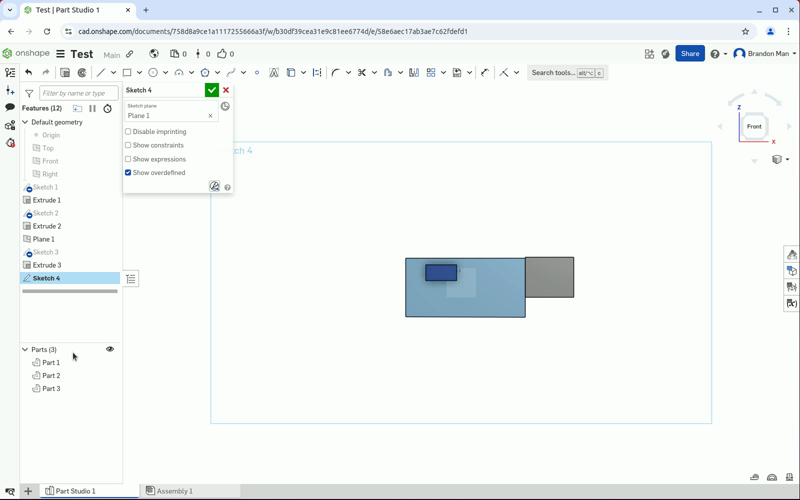
key(y)
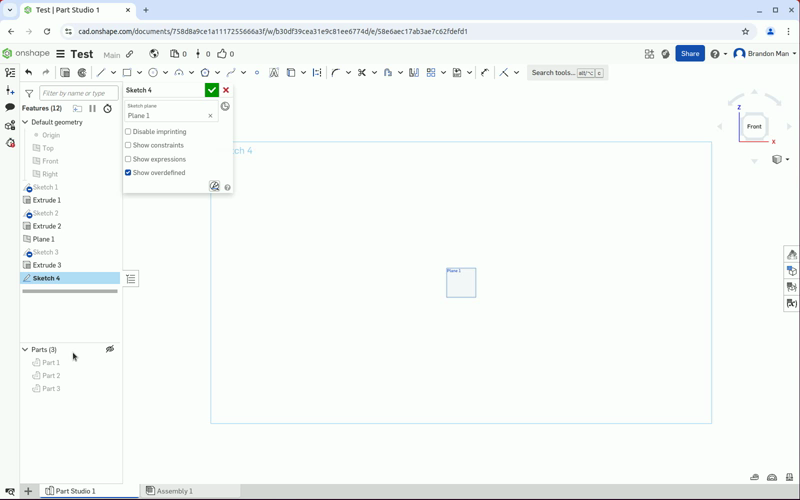
key(l)
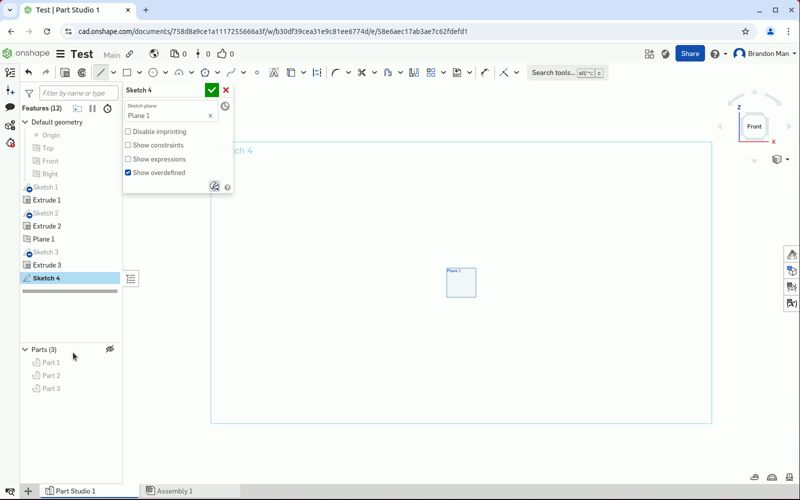
key_down(shift)
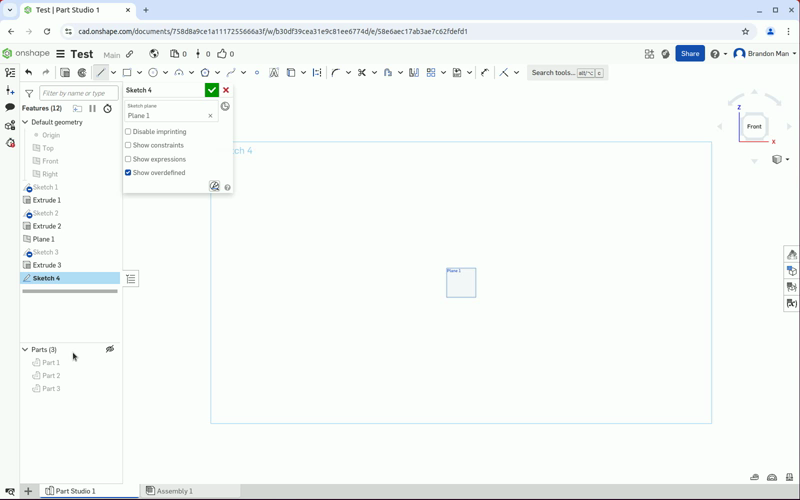
mouse_move(526, 295)
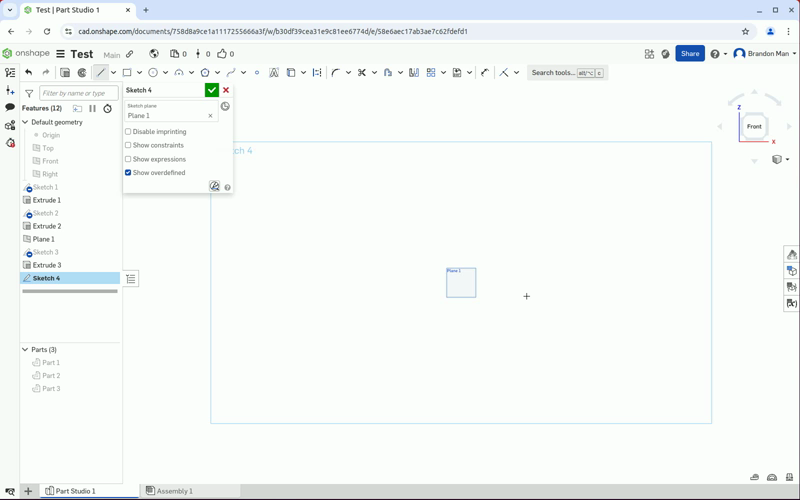
click(526, 295)
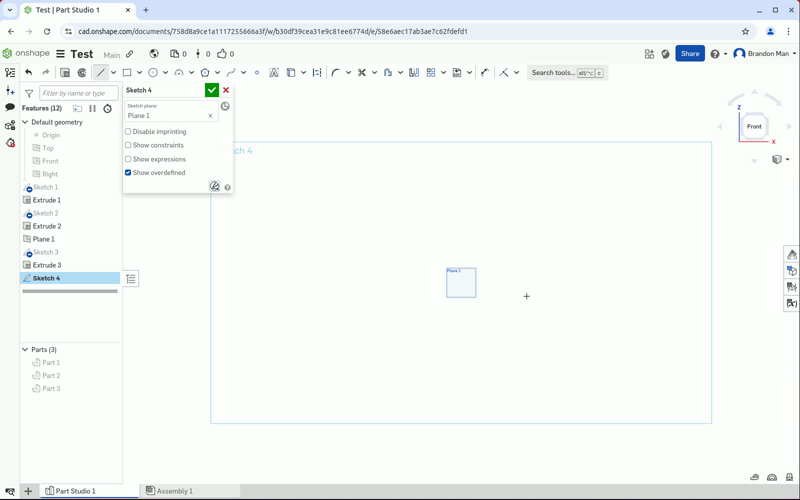
key_up(shift)
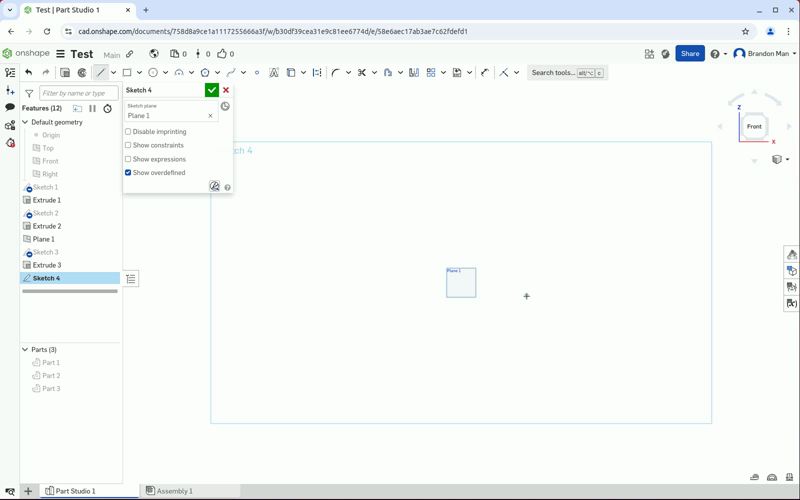
key_down(shift)
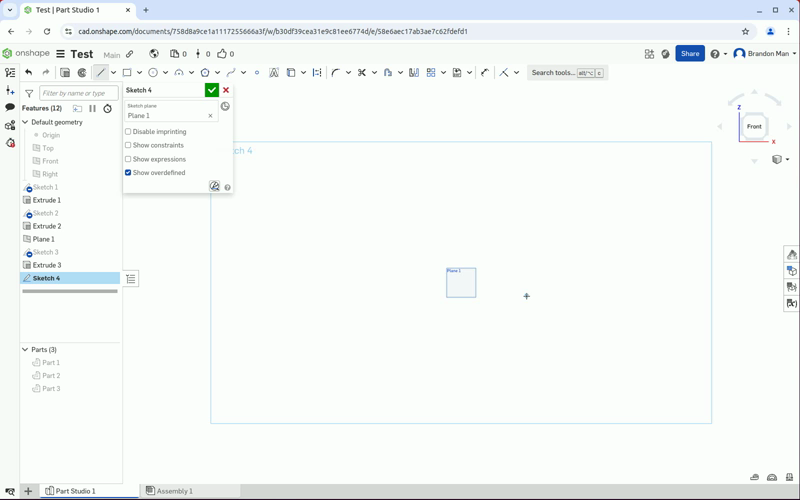
mouse_move(556, 295)
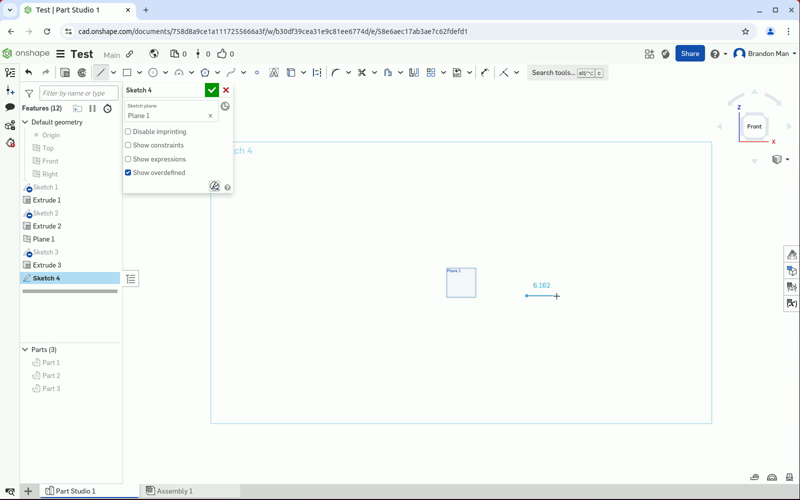
mouse_move(573, 295)
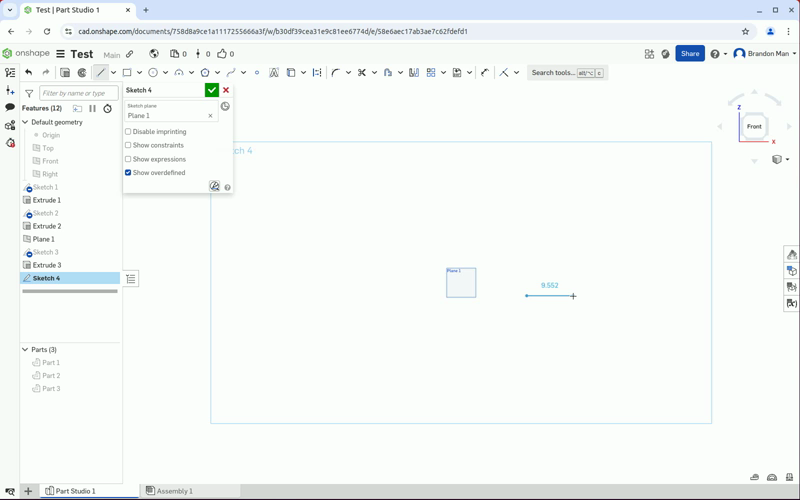
click(573, 295)
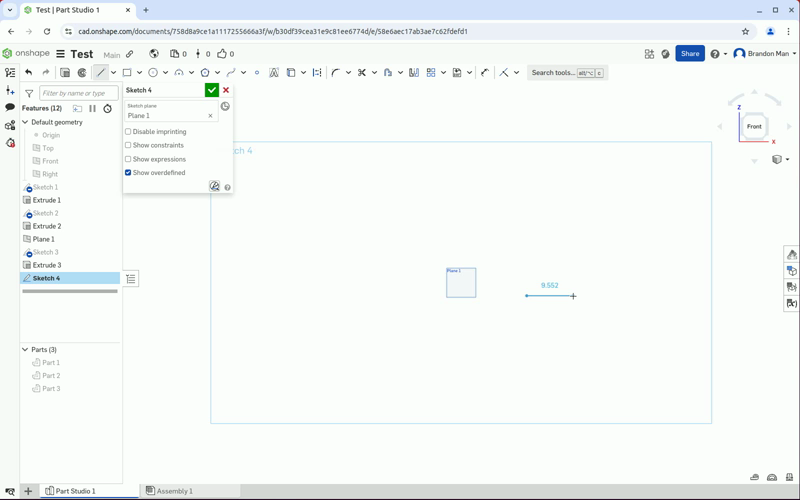
key_up(shift)
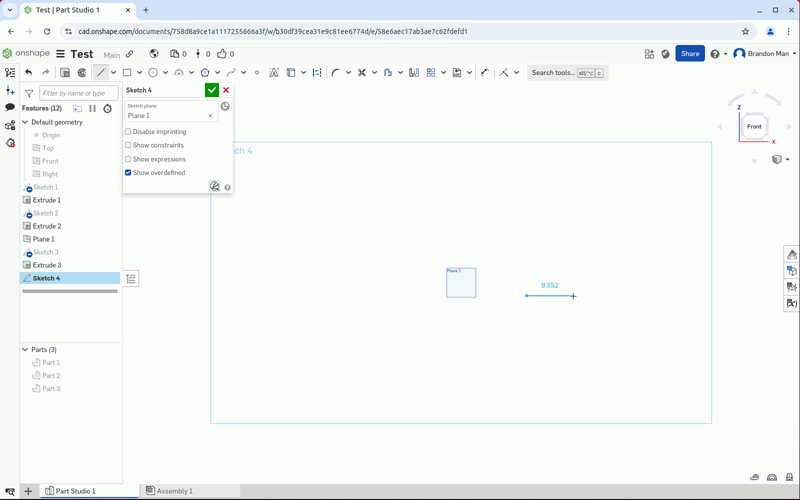
key_down(shift)
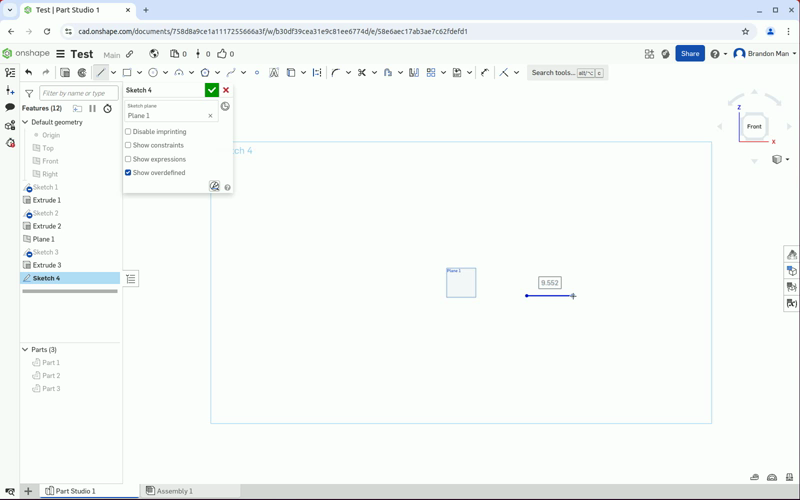
mouse_move(589, 295)
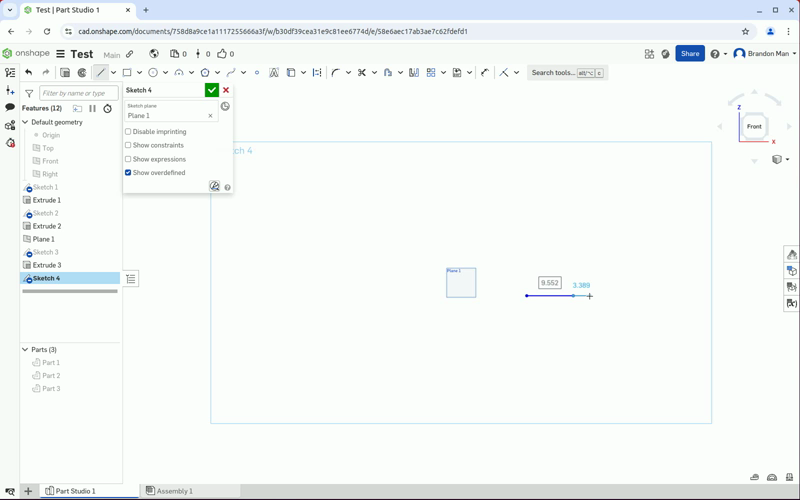
mouse_move(573, 259)
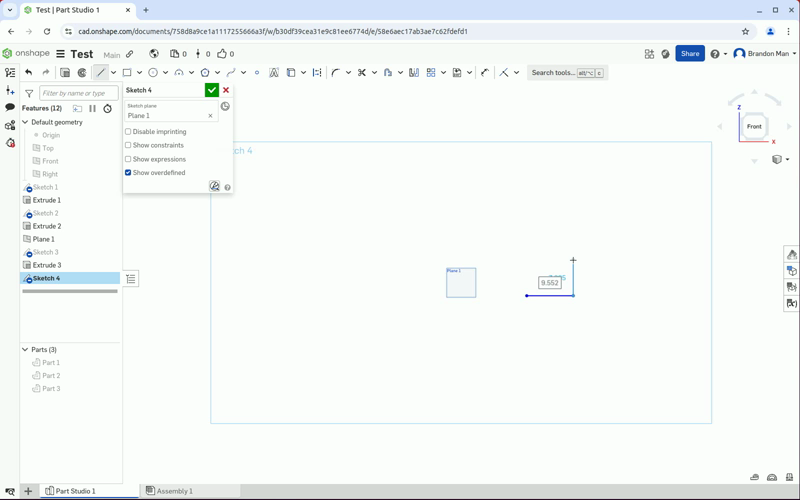
click(573, 259)
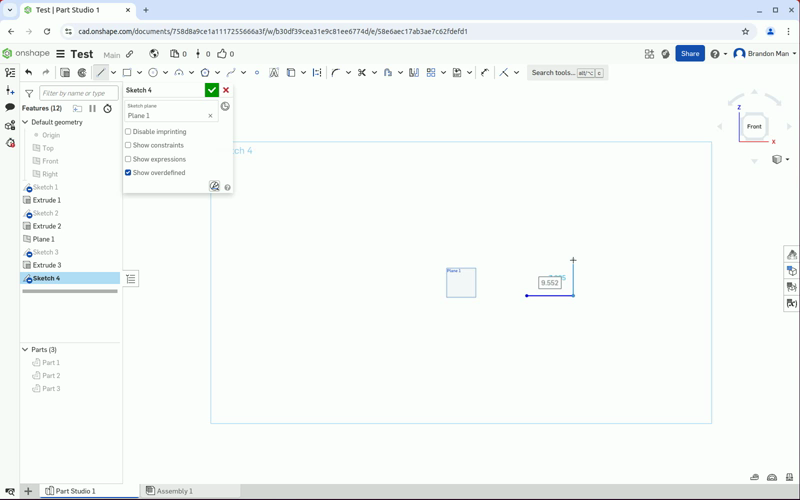
key_up(shift)
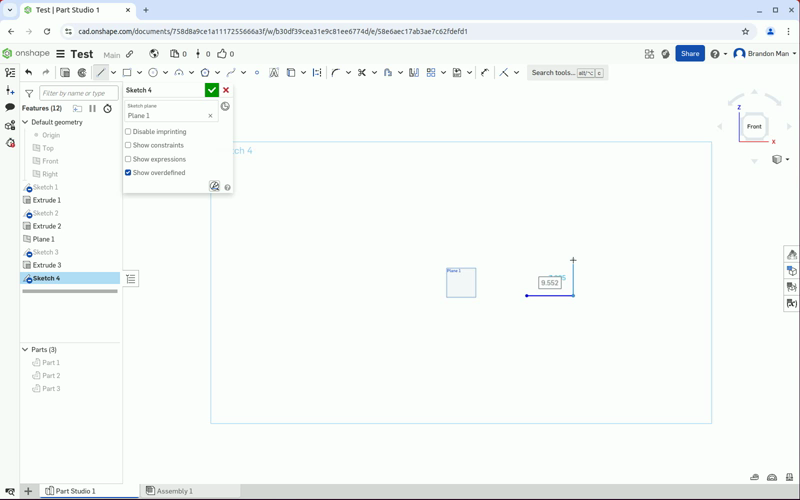
key_down(shift)
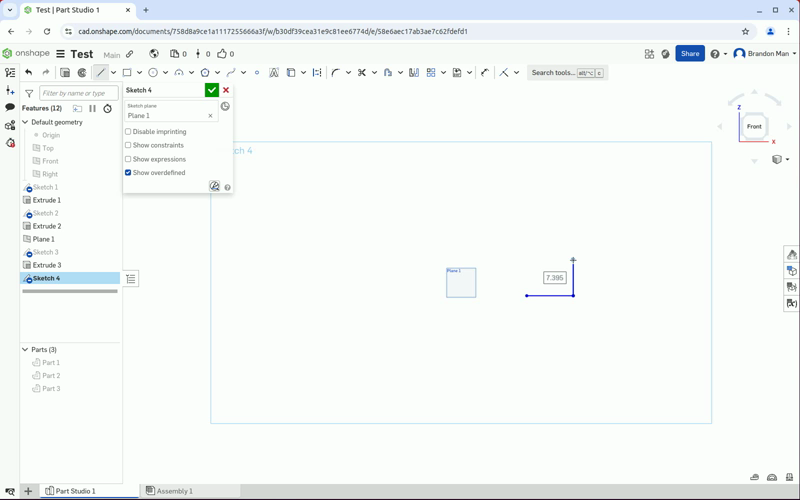
mouse_move(589, 259)
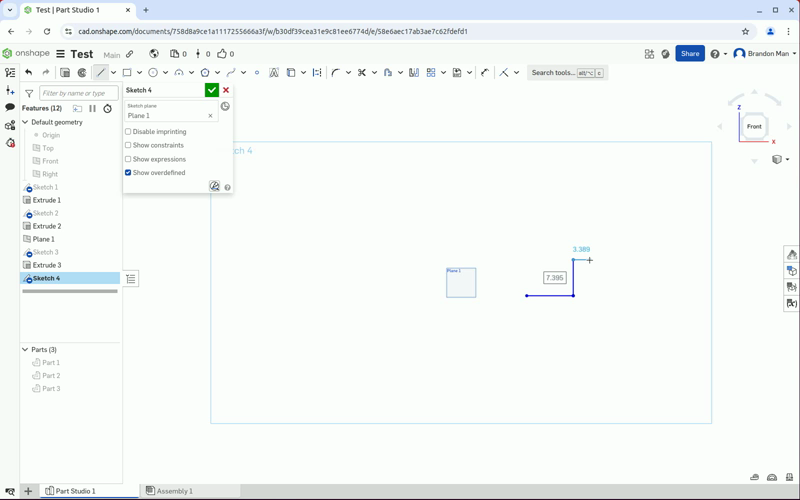
mouse_move(526, 259)
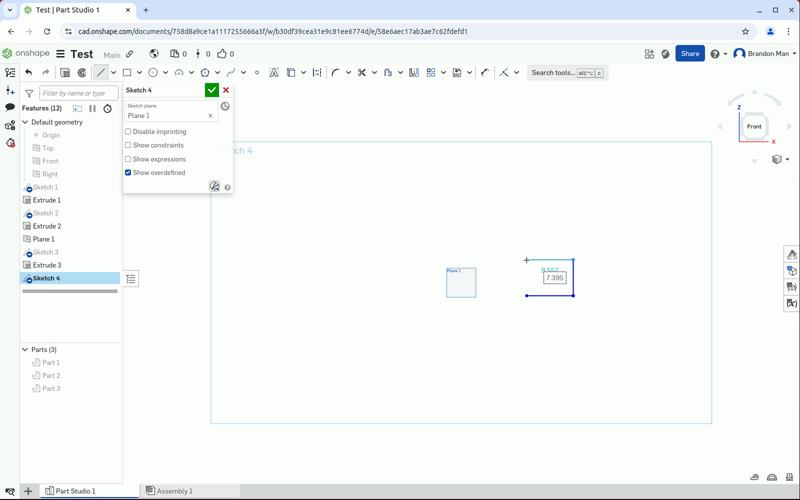
click(526, 259)
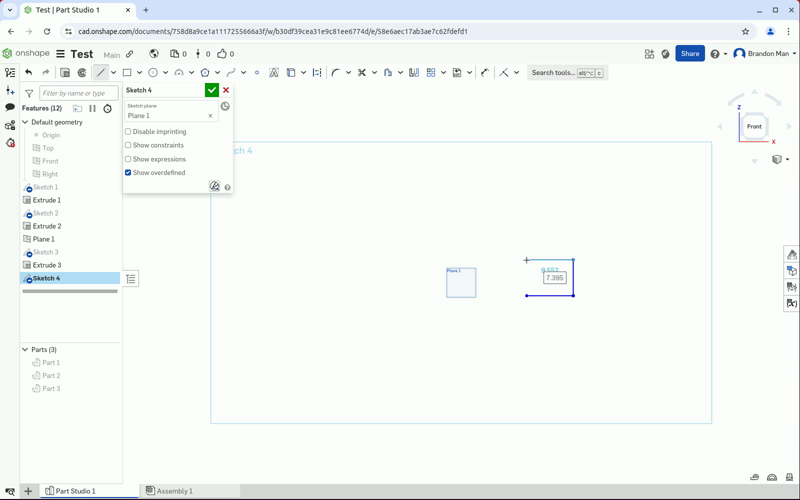
key_up(shift)
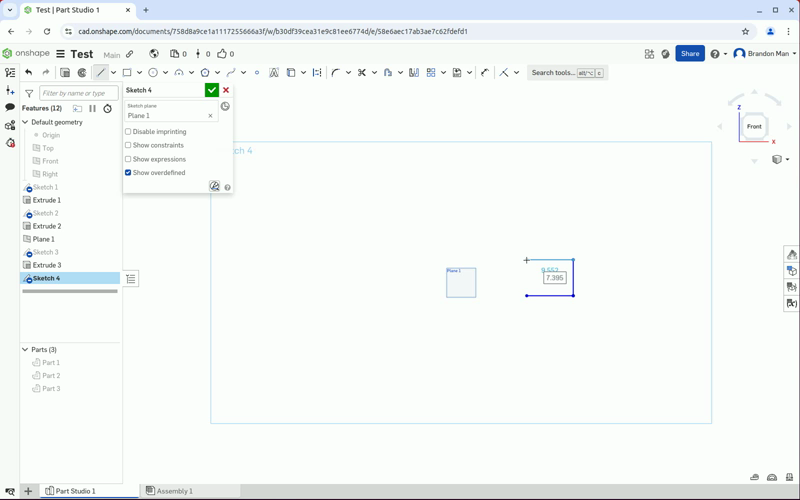
mouse_move(556, 259)
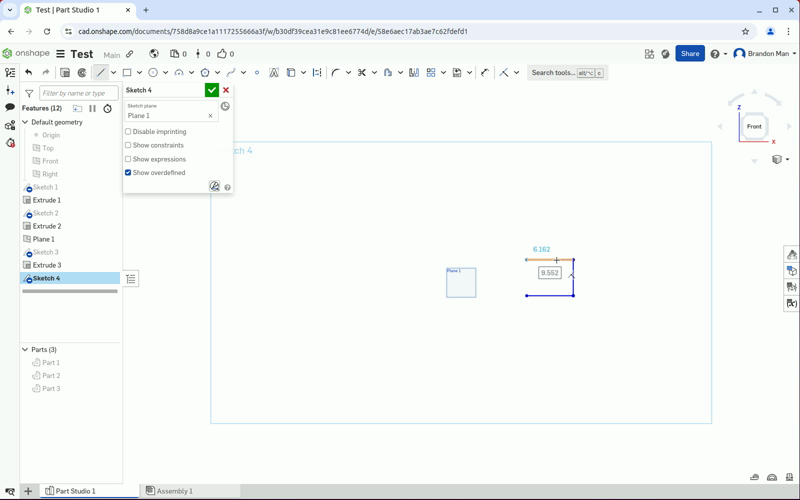
key_down(shift)
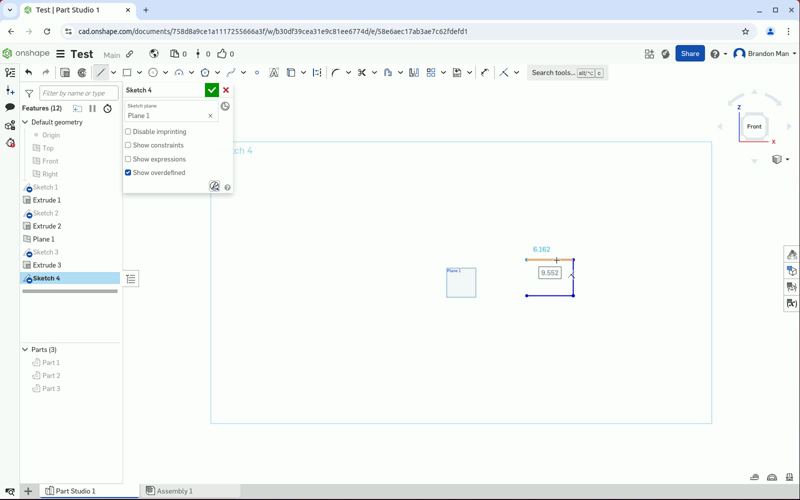
mouse_move(526, 295)
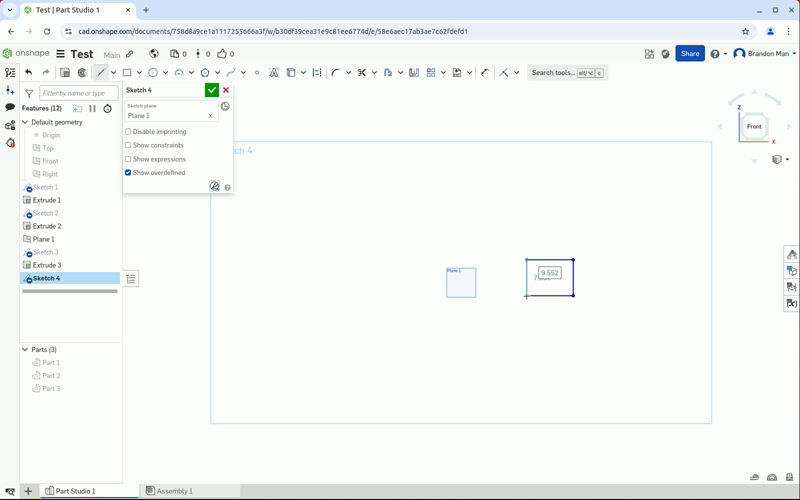
key_up(shift)
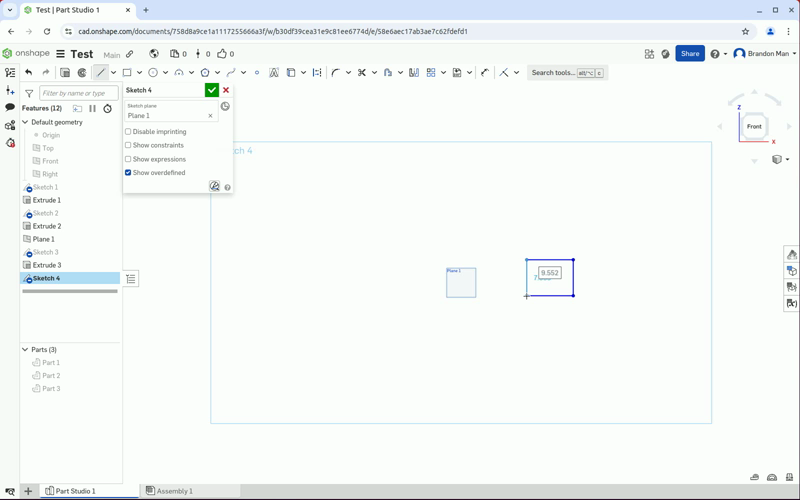
click(526, 295)
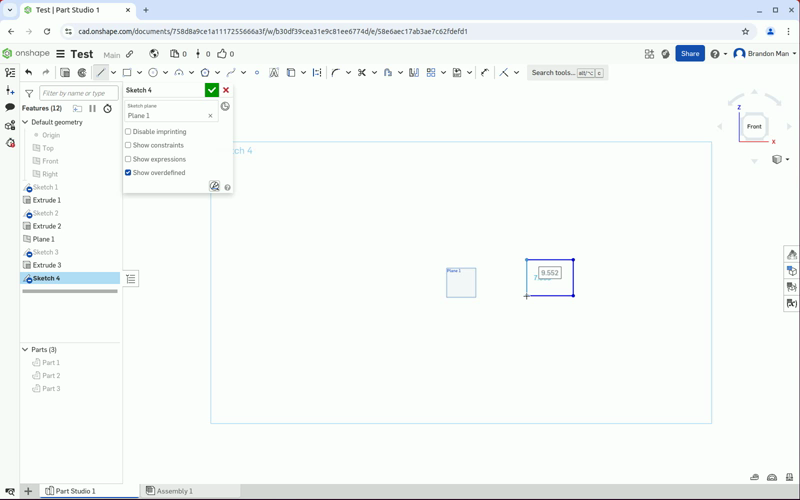
key(esc)
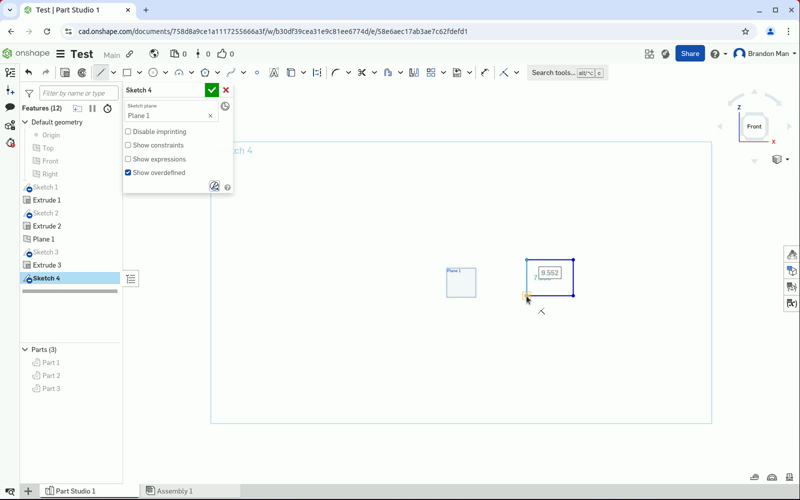
mouse_move(537, 287)
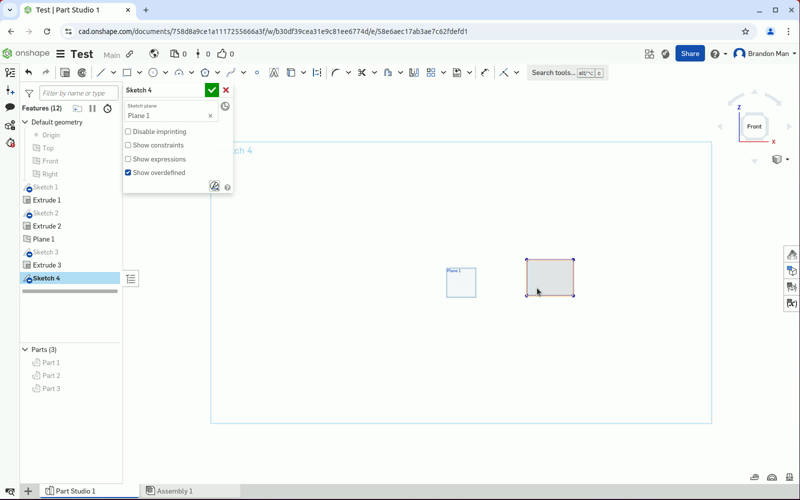
scroll(6)
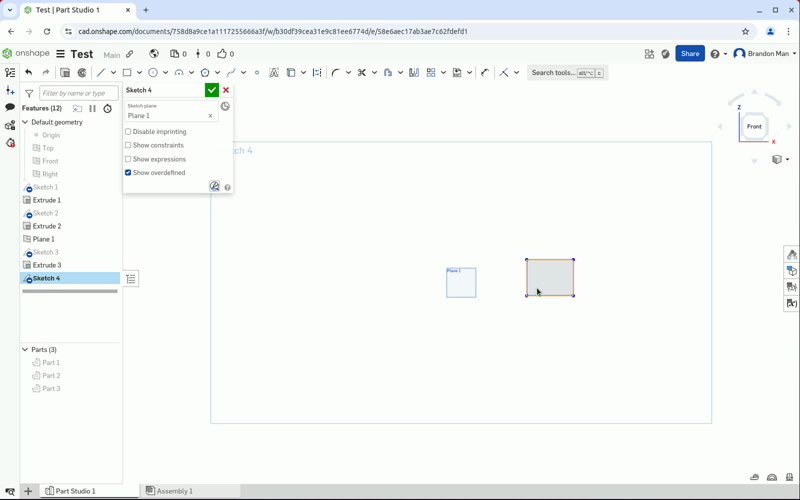
scroll(6)
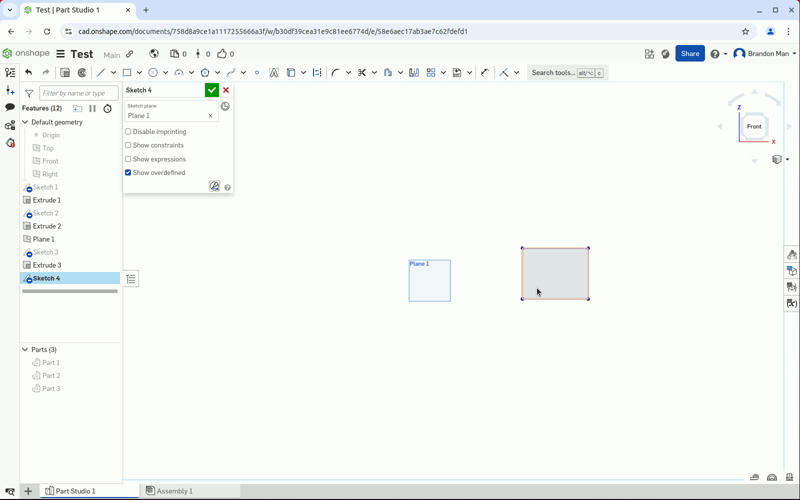
scroll(6)
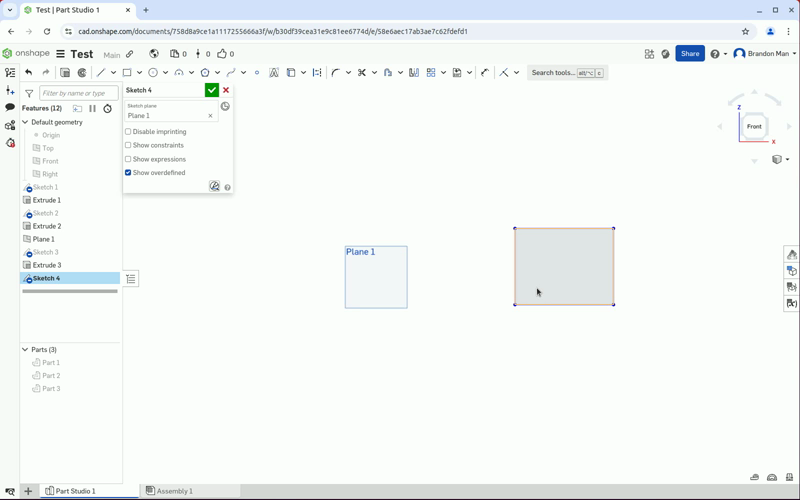
scroll(6)
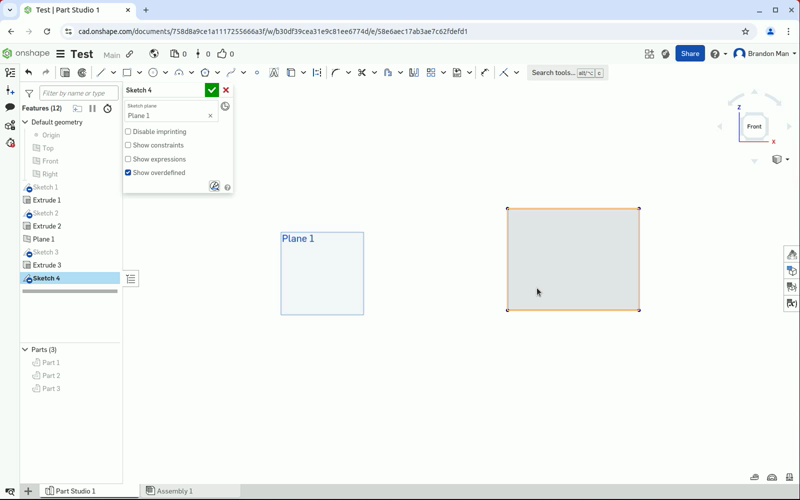
scroll(6)
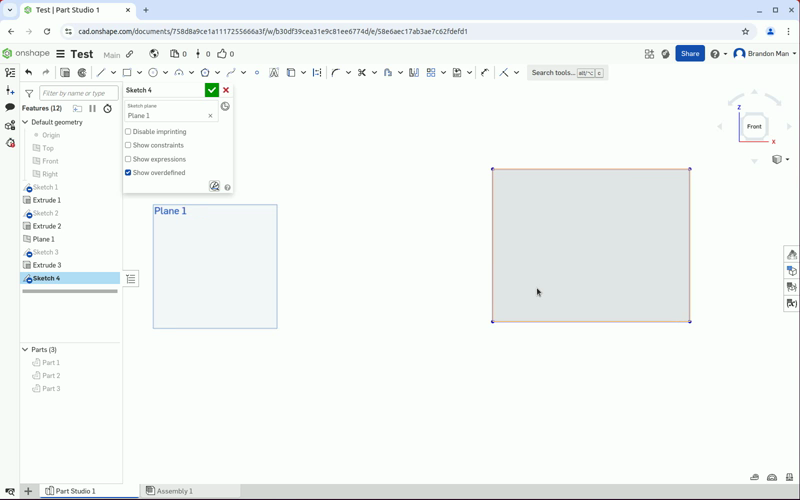
scroll(6)
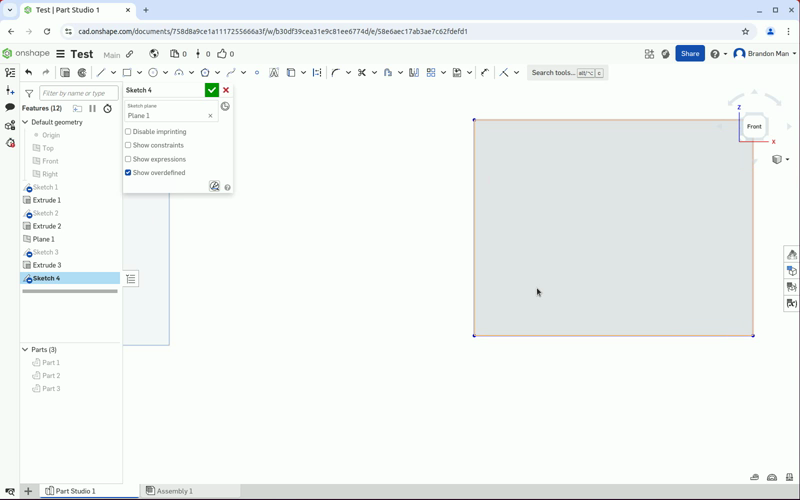
scroll(6)
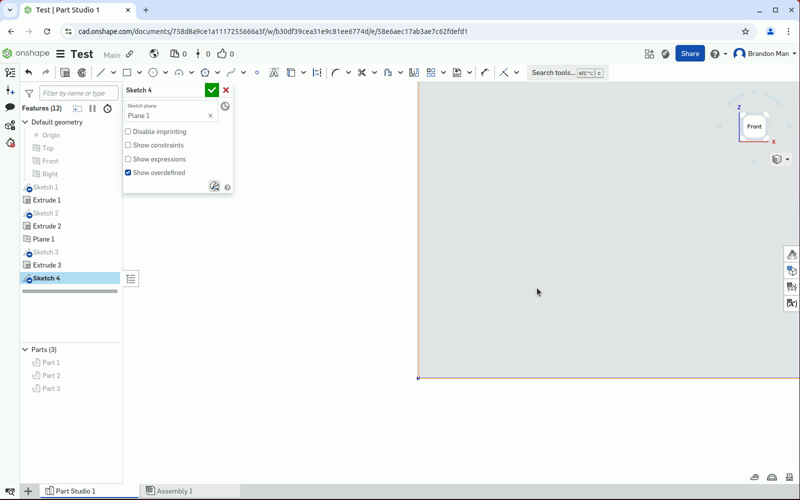
click(537, 287)
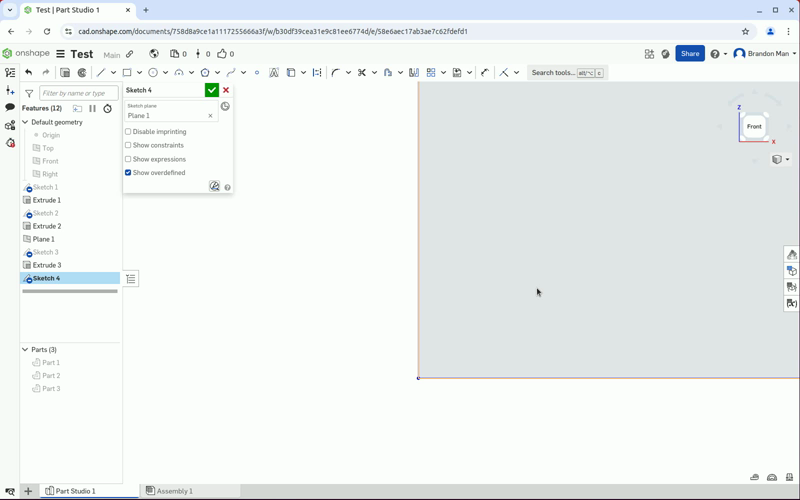
scroll(-6)
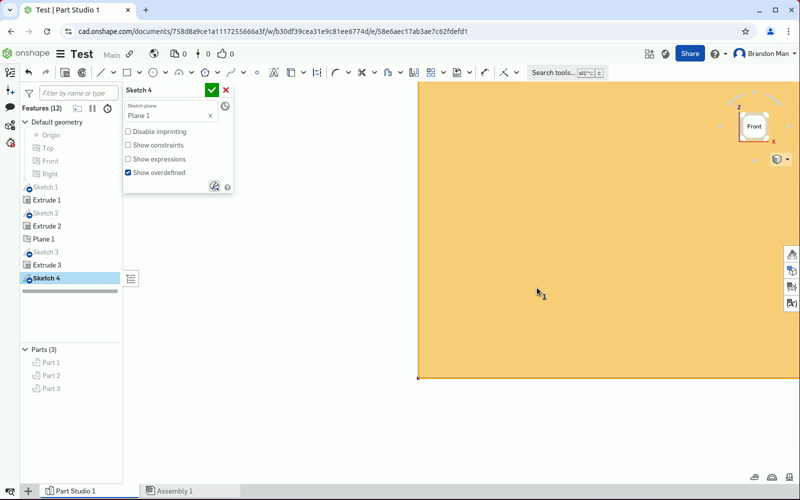
scroll(-6)
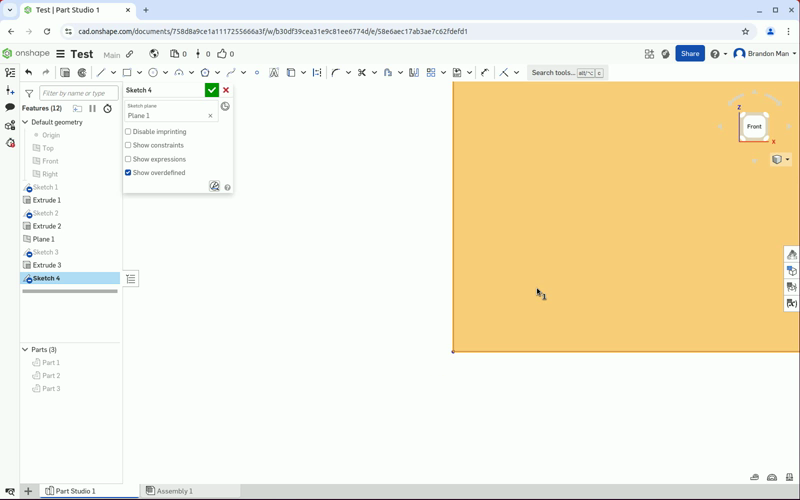
scroll(-6)
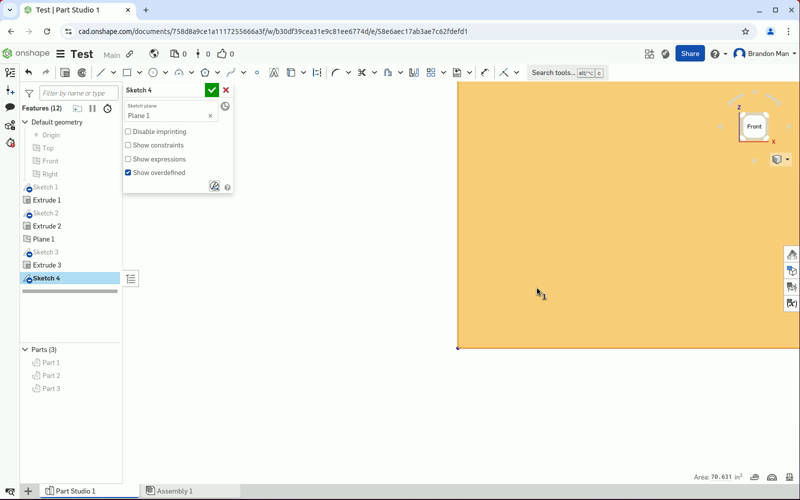
scroll(-6)
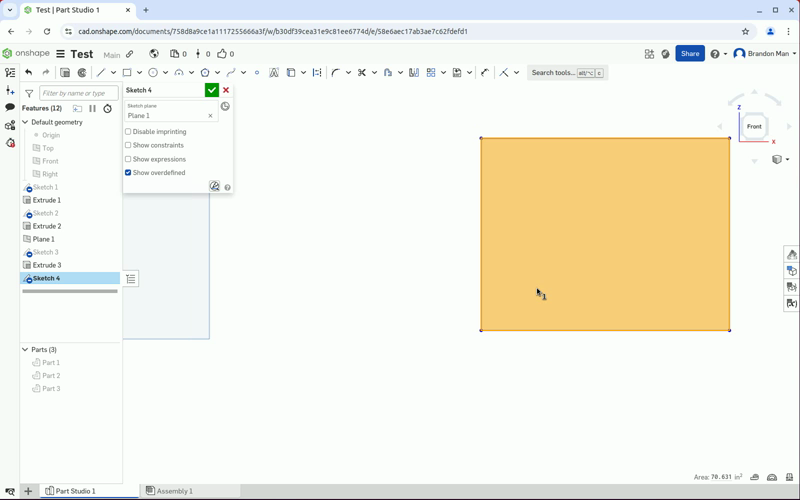
scroll(-6)
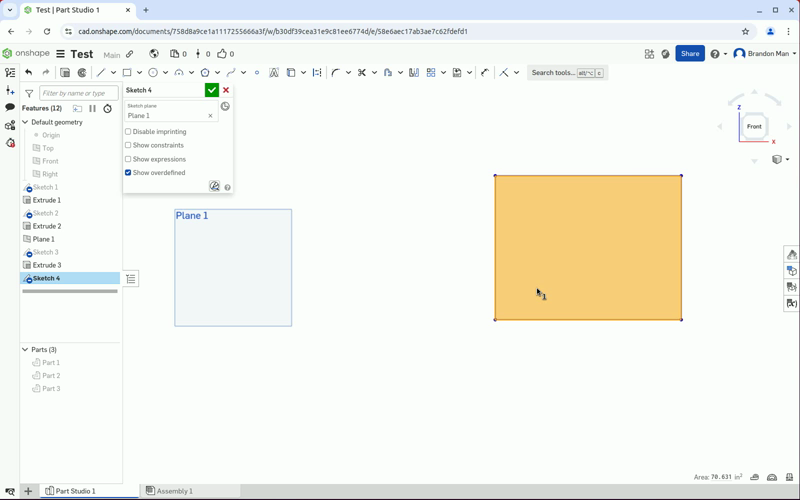
scroll(-6)
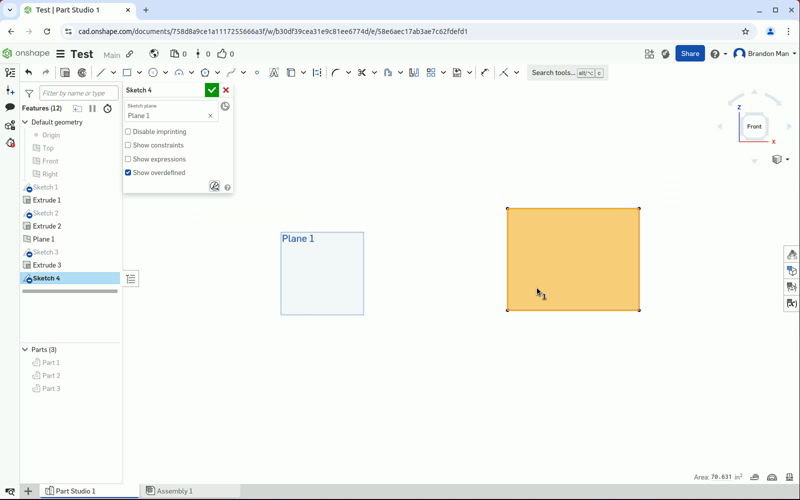
scroll(-6)
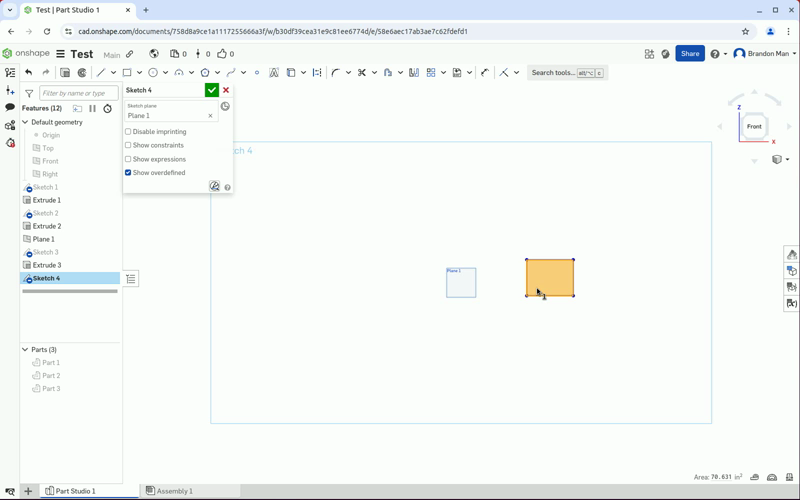
mouse_move(73, 352)
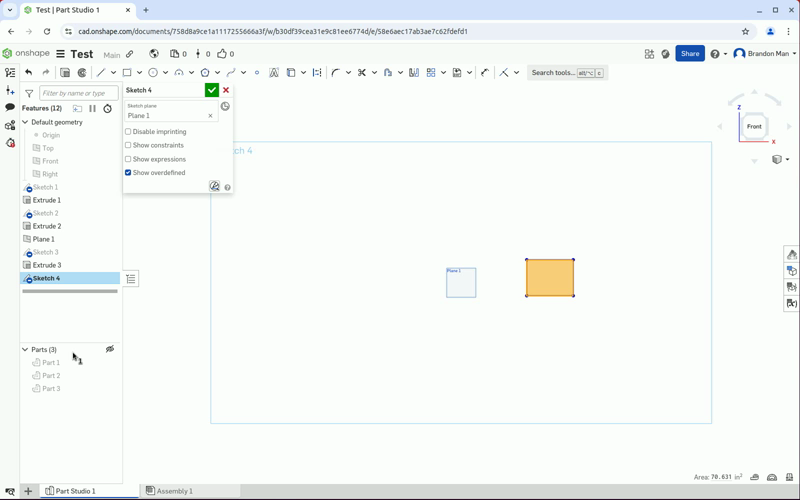
key(shift+y)
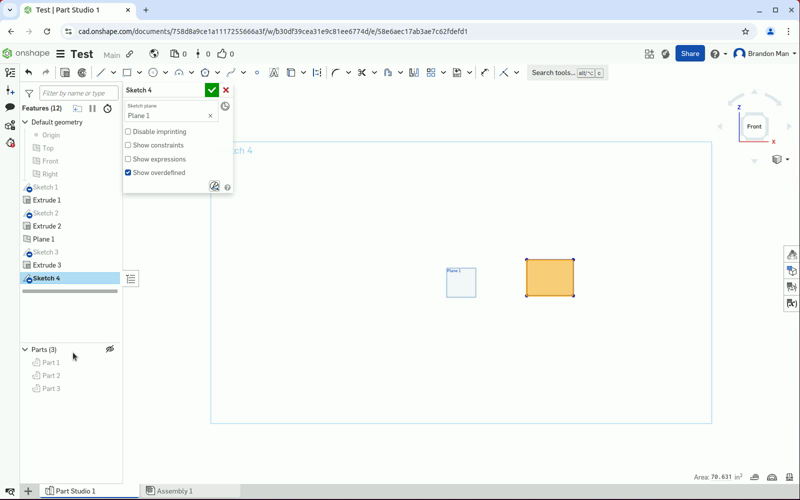
key(shift+e)
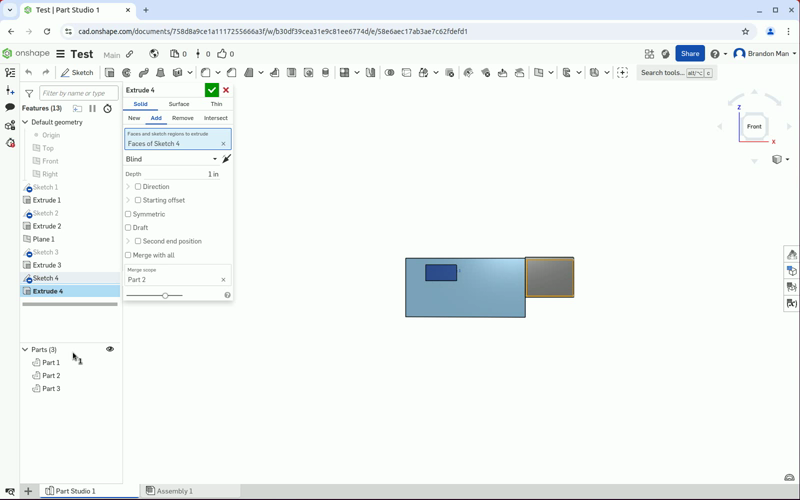
mouse_move(143, 106)
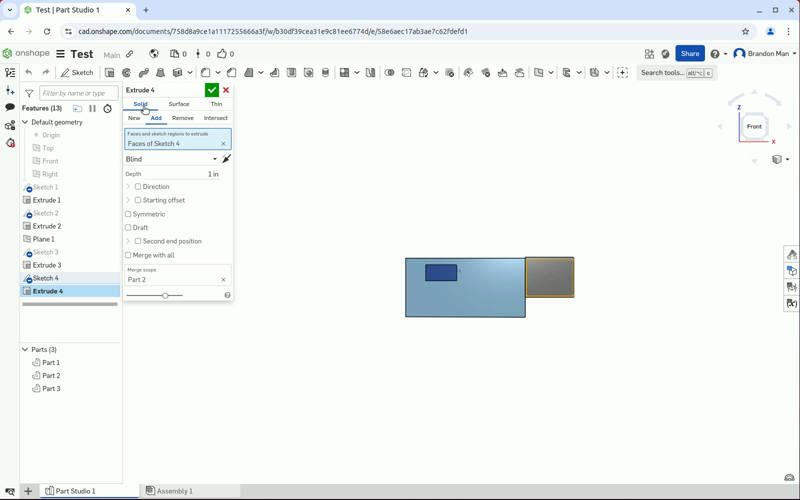
click(143, 106)
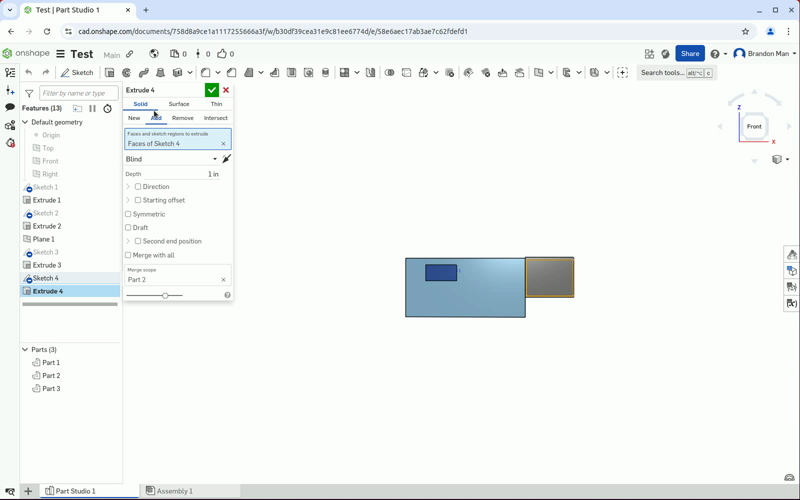
mouse_move(186, 120)
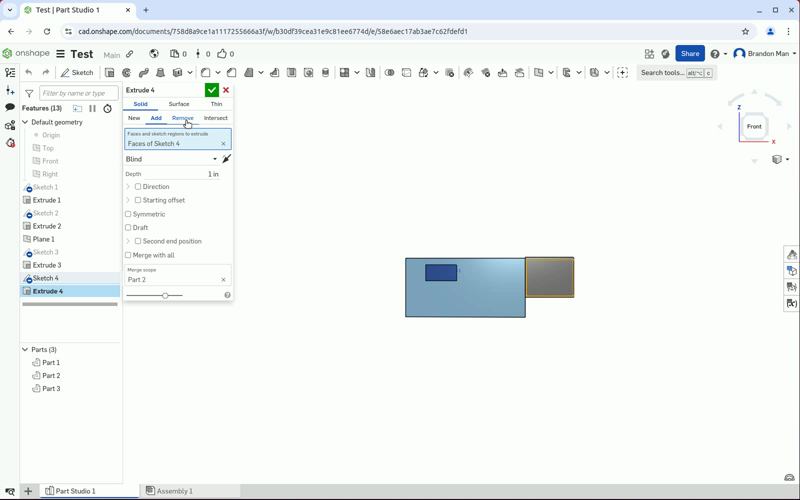
click(186, 120)
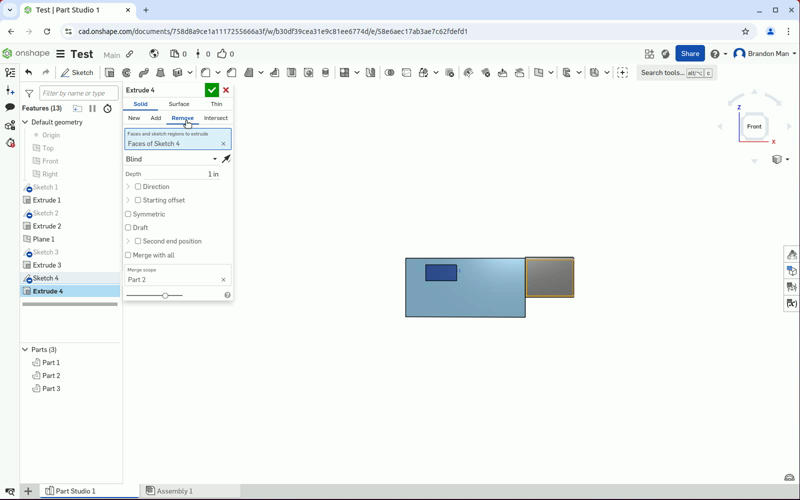
key(tab, 4)
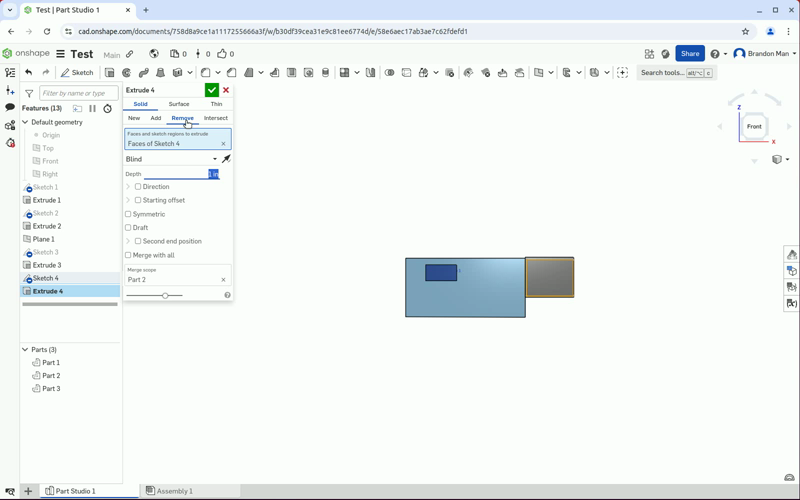
text(1.204)
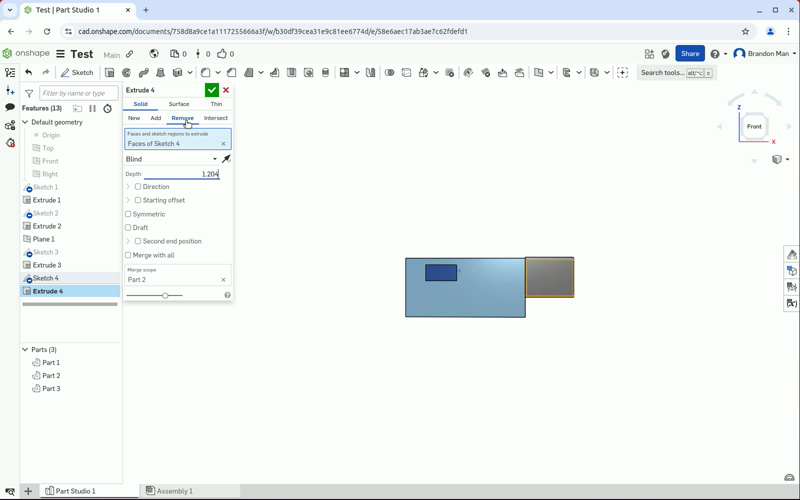
key(tab, 6)
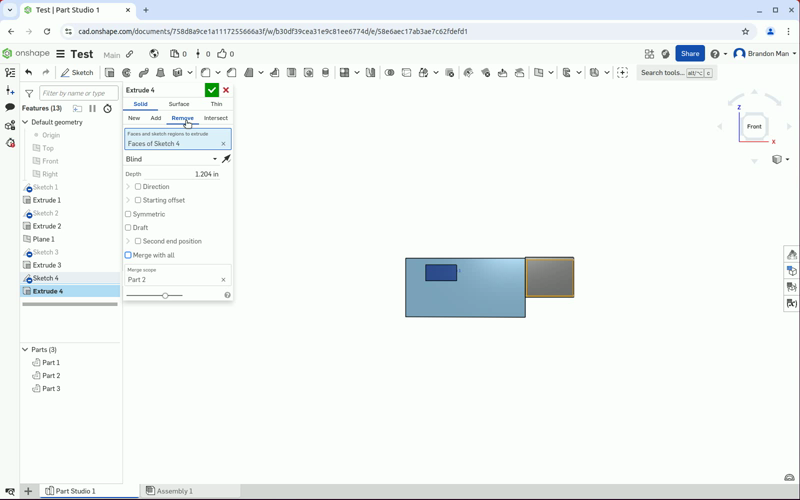
key(space)
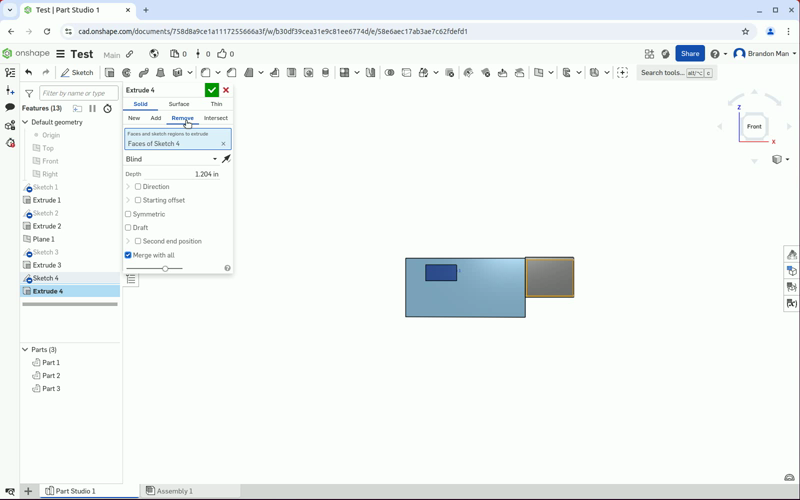
key(enter)
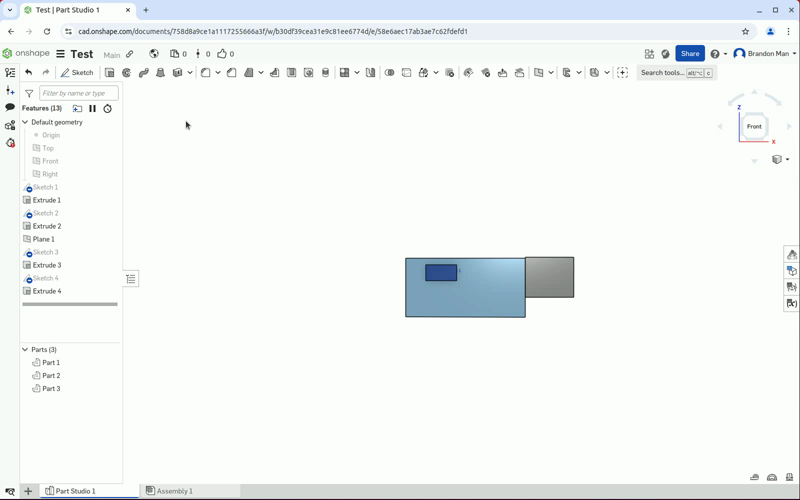
key(shift+h)
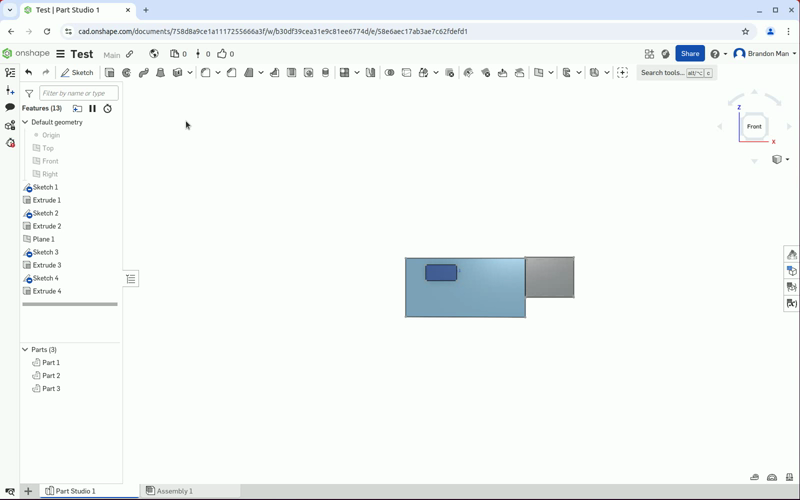
key(shift+h)
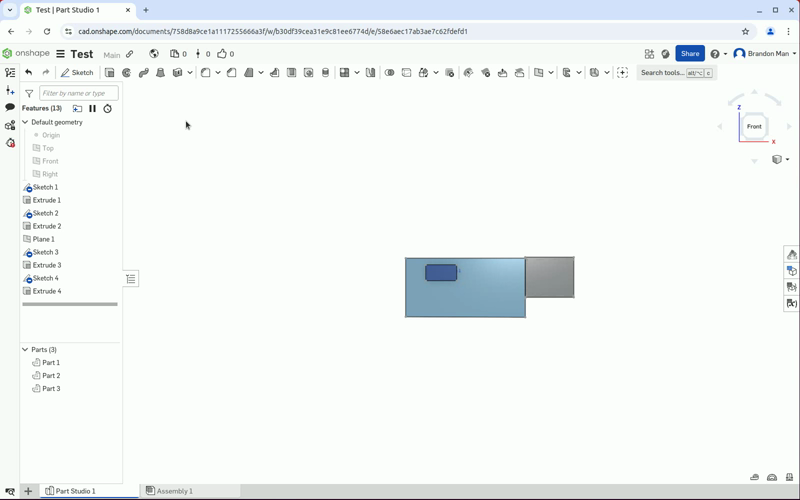
key(shift+7)
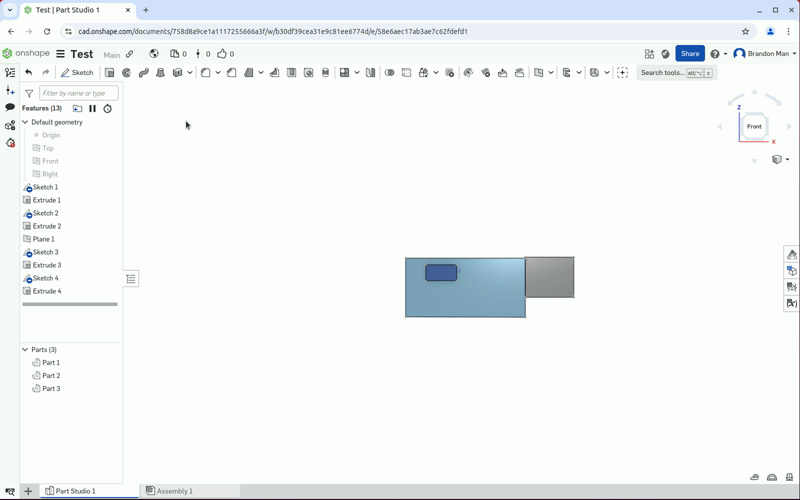
key(left, 2)
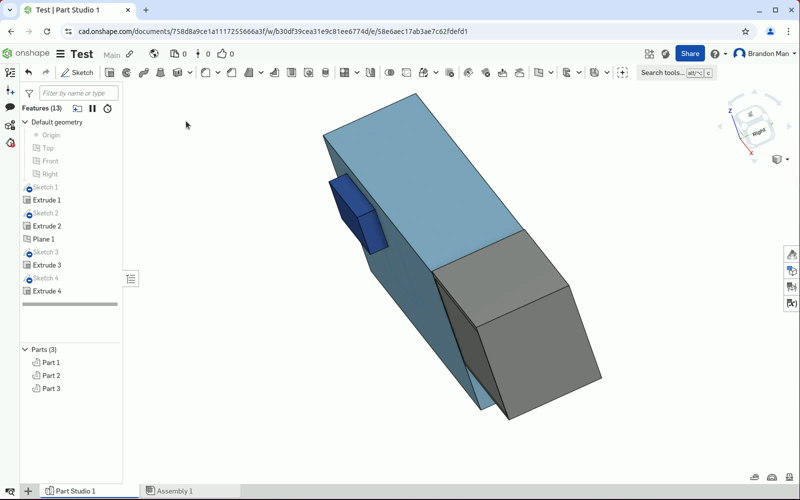
key(down, 2)
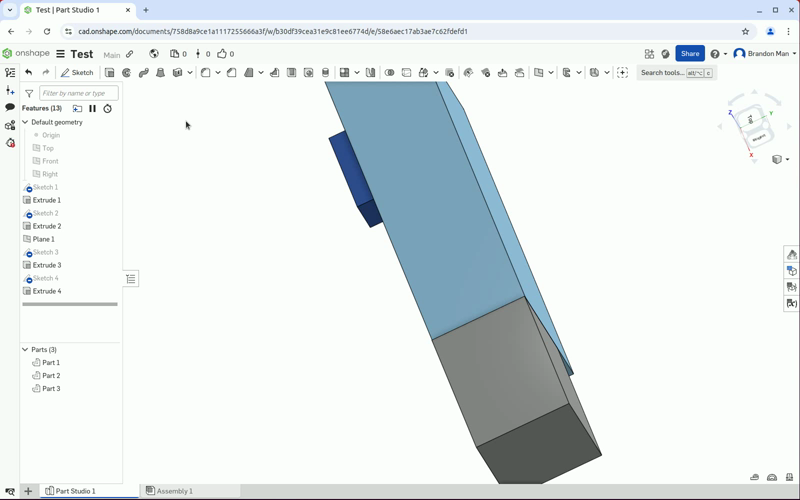
key(up, 2)
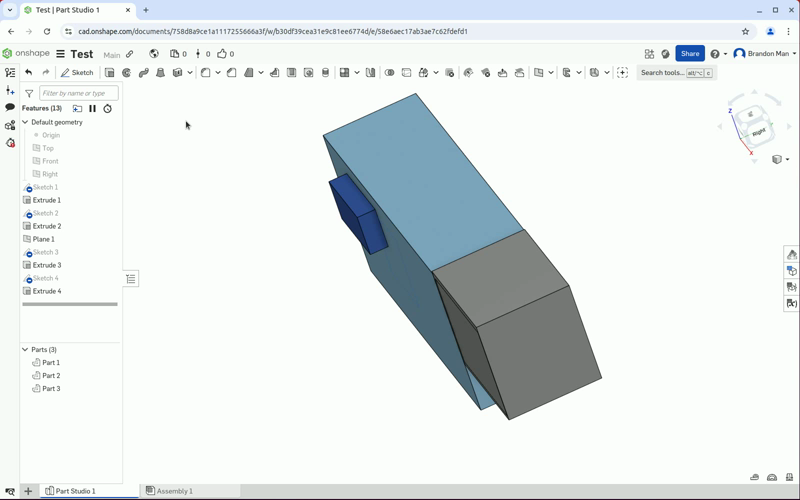
key(right, 2)
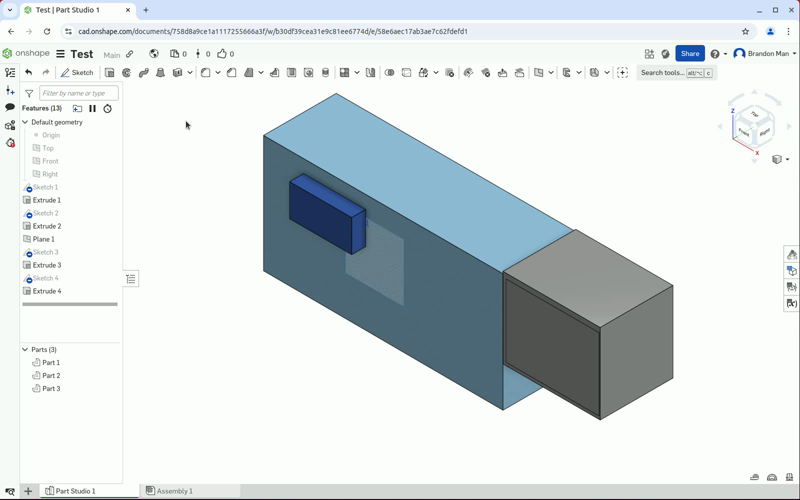
mouse_move(73, 189)
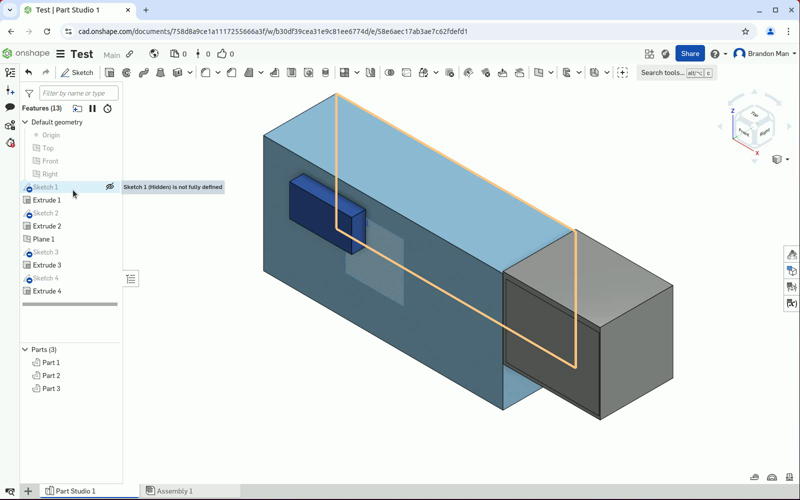
click(73, 189)